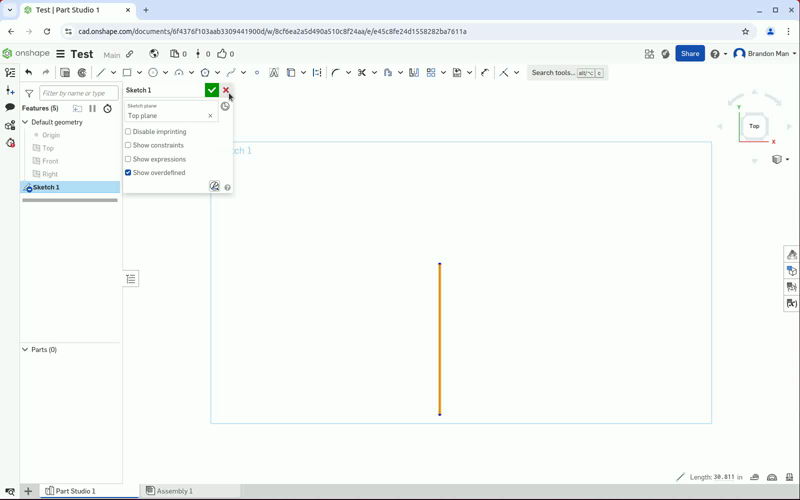
key(shift+h)
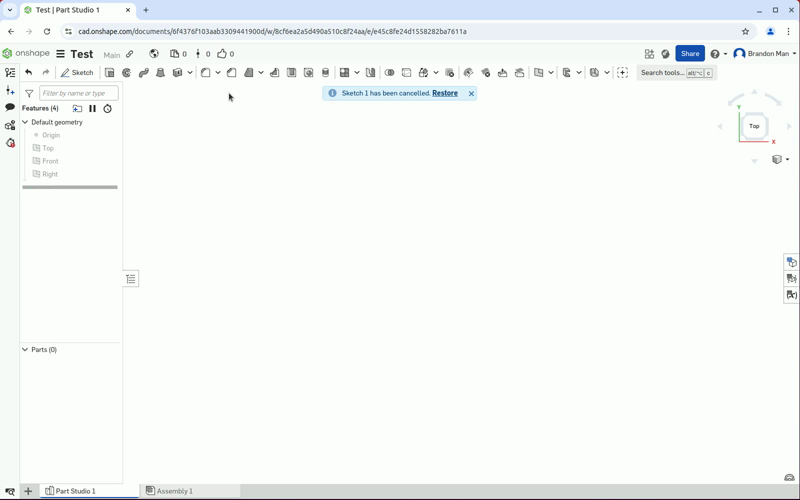
mouse_move(73, 352)
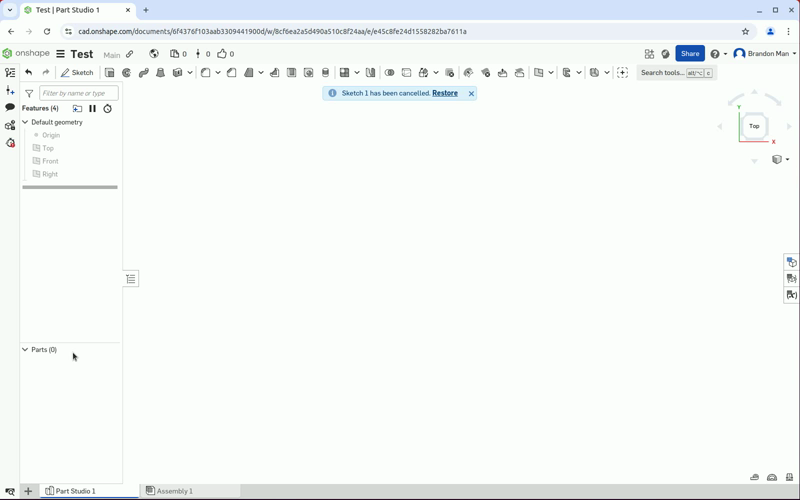
key(y)
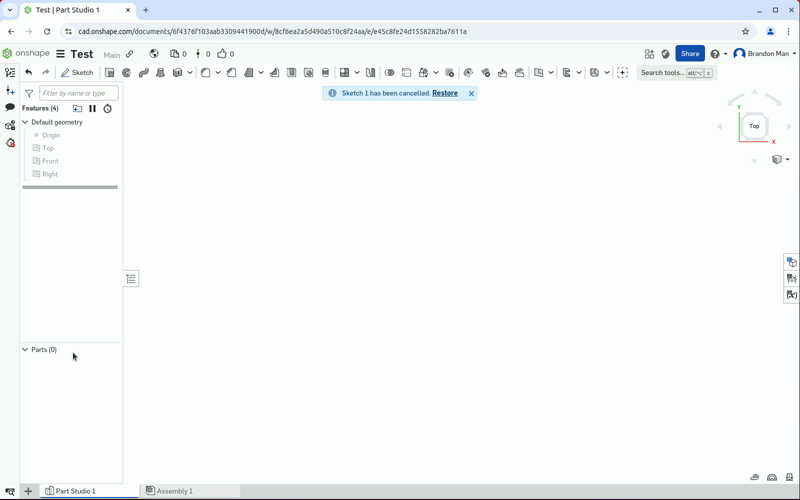
key(shift+p)
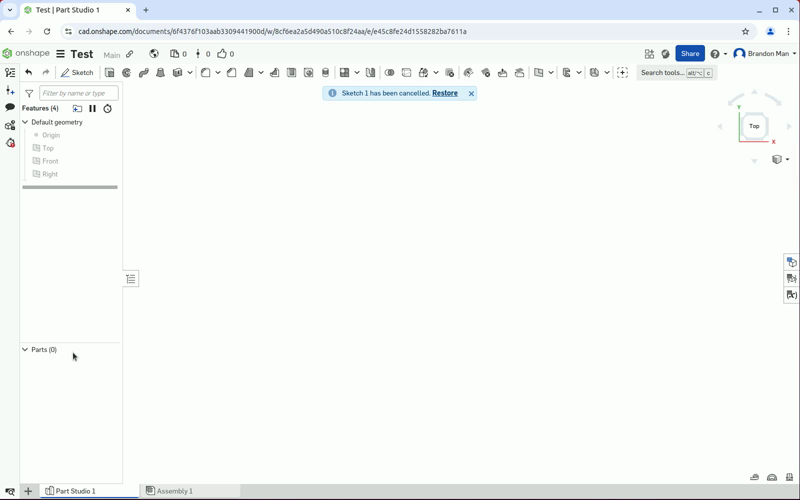
key(space)
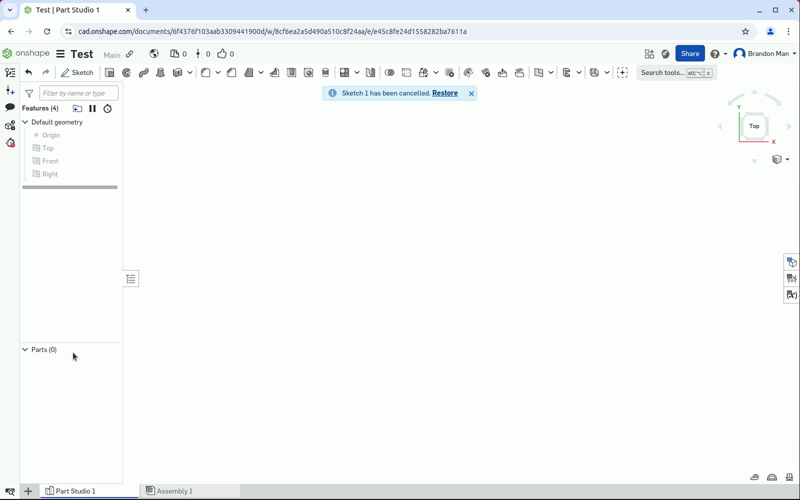
key_down(shift)
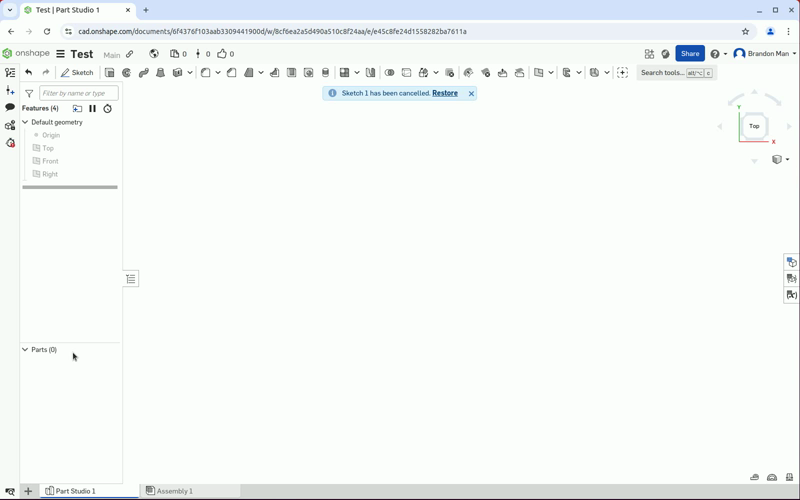
key(up)
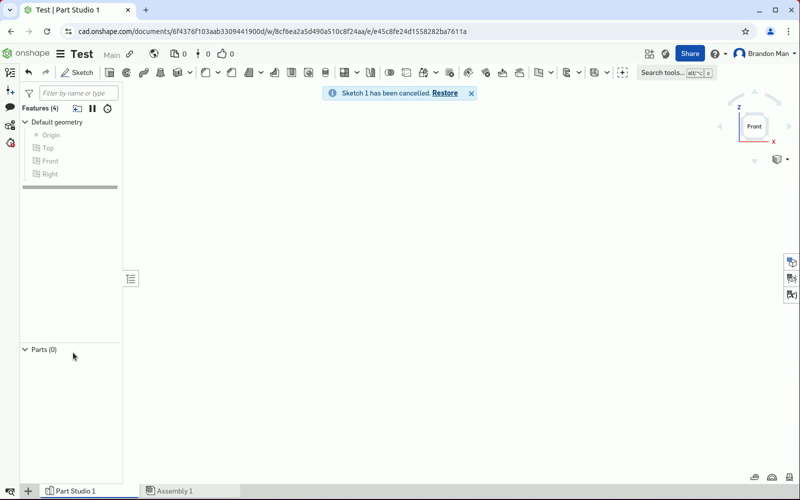
key_up(shift)
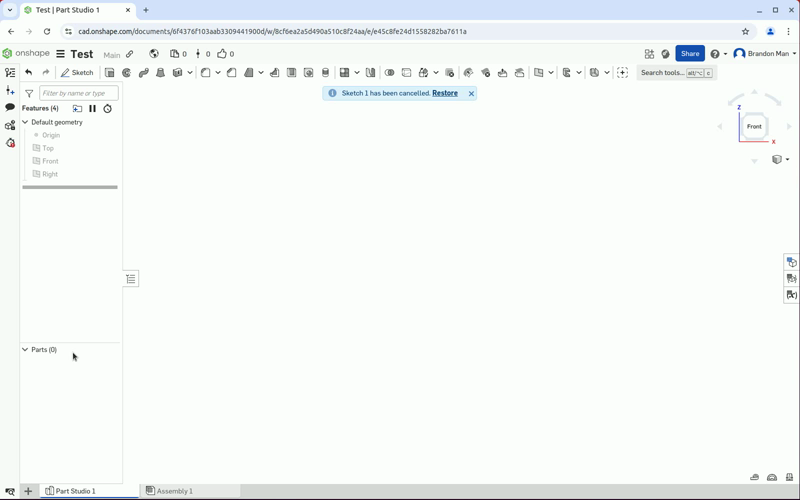
mouse_move(73, 352)
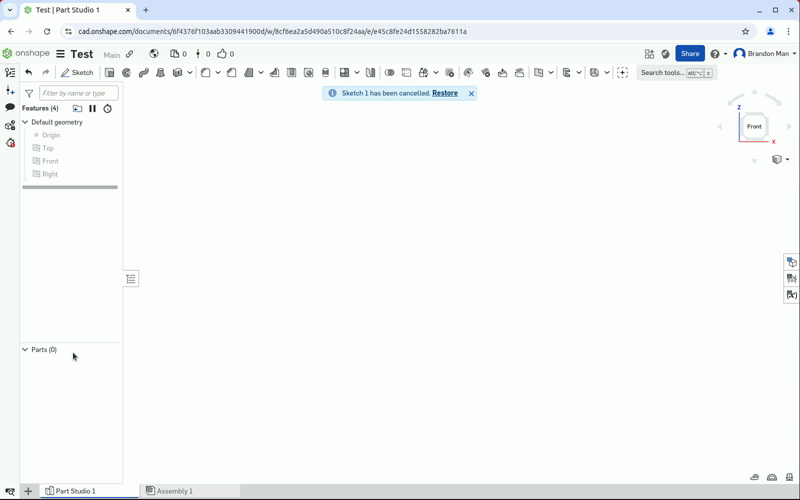
key(shift+y)
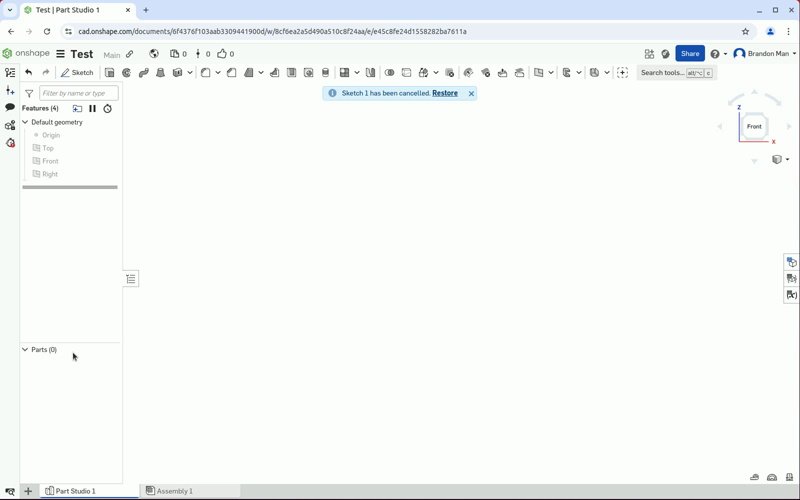
key(shift+s)
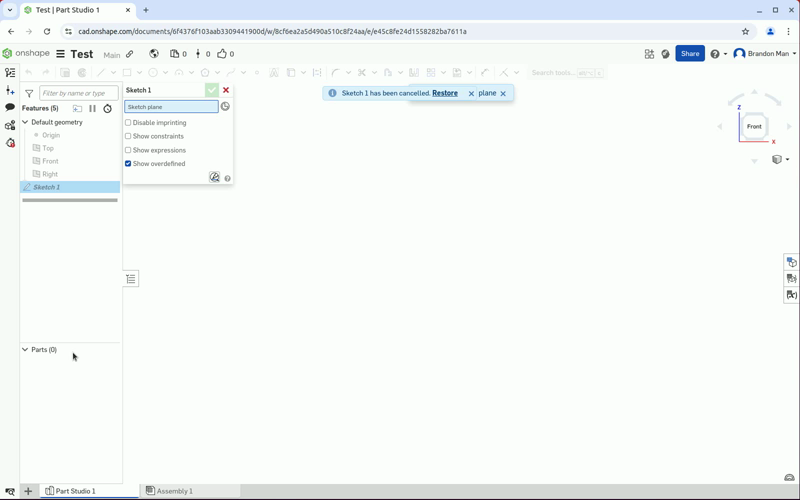
mouse_move(73, 163)
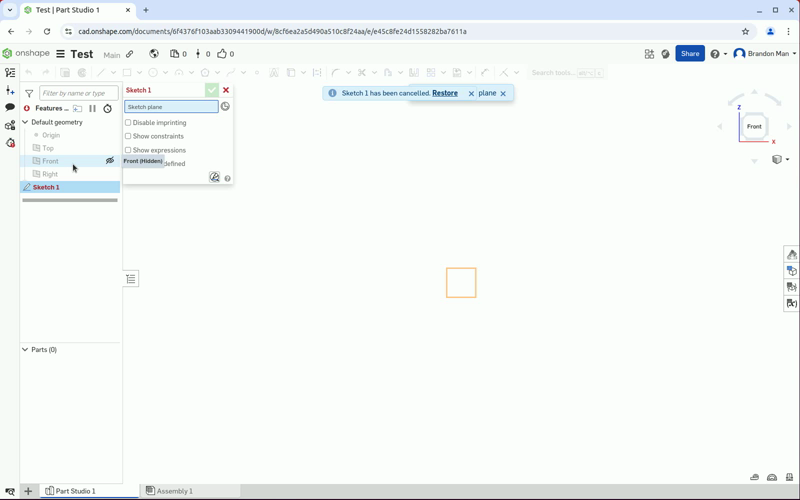
click(73, 163)
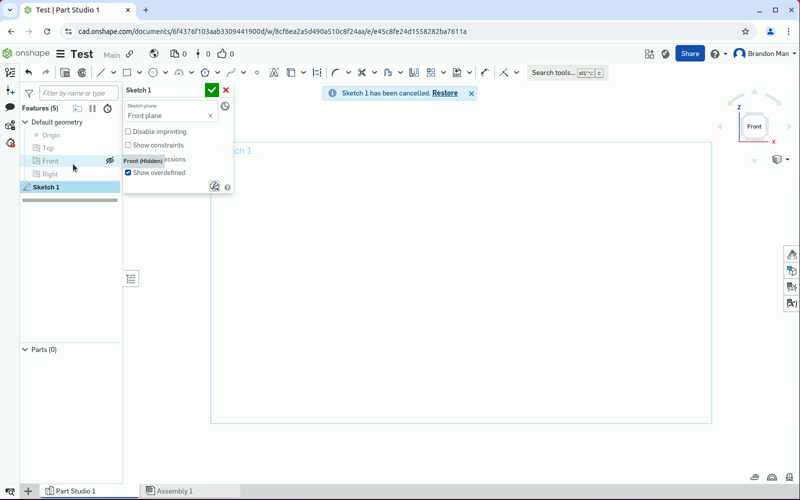
mouse_move(73, 352)
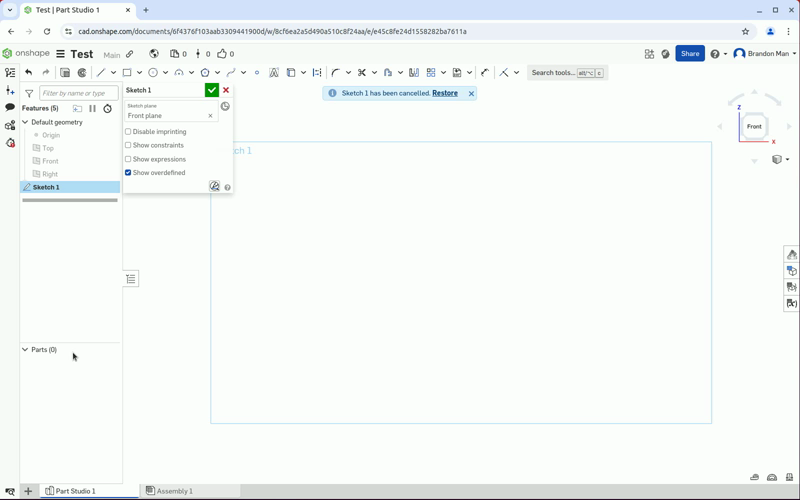
key(y)
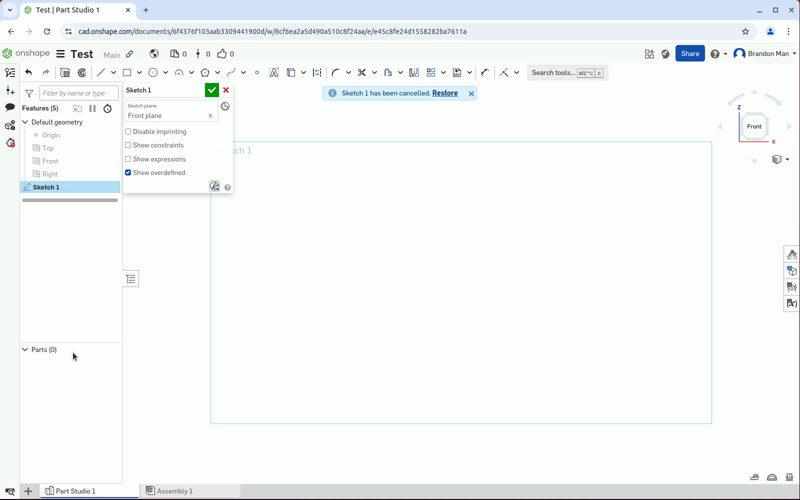
key(l)
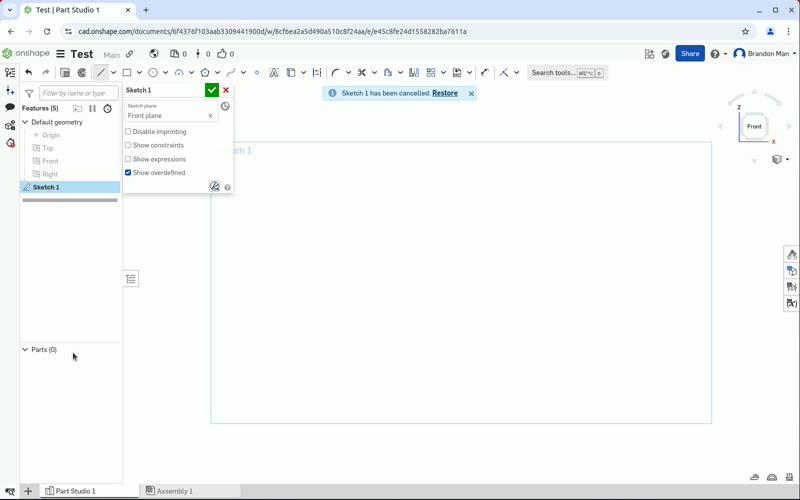
key_down(shift)
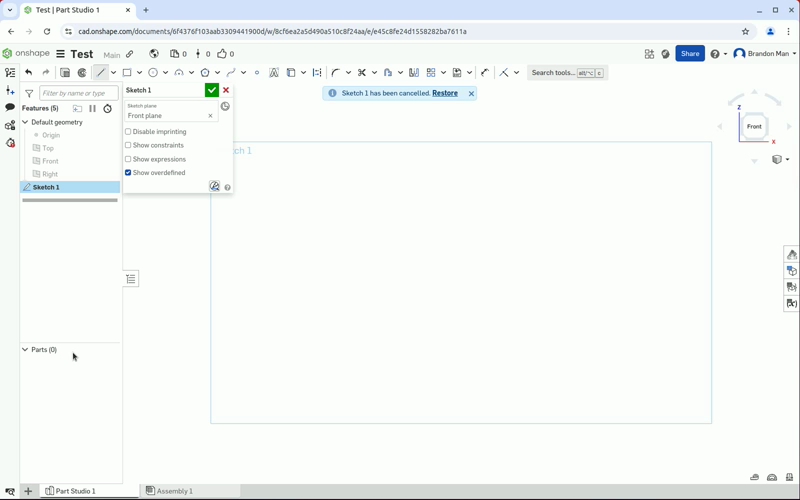
mouse_move(460, 282)
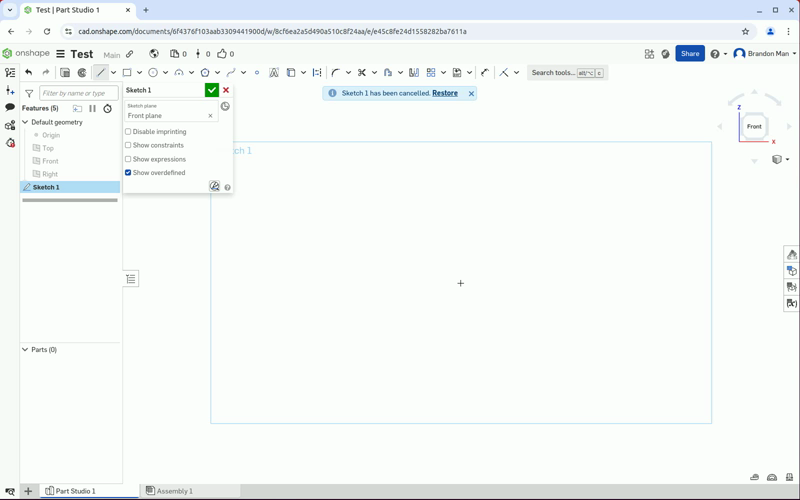
click(460, 282)
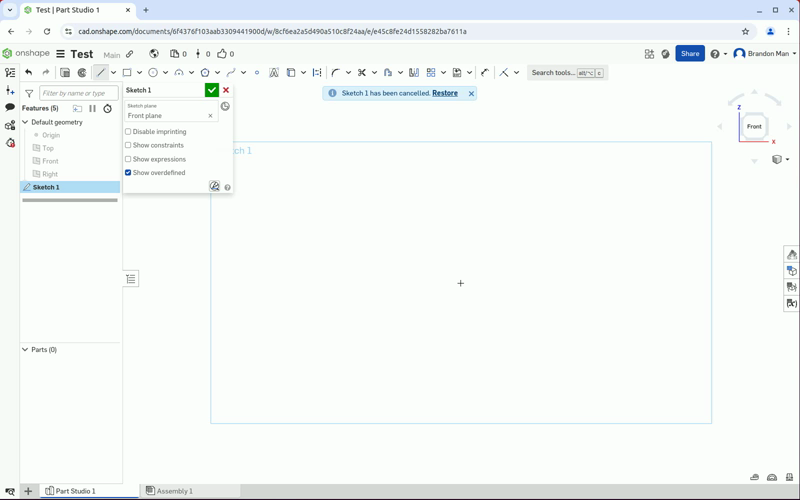
key_up(shift)
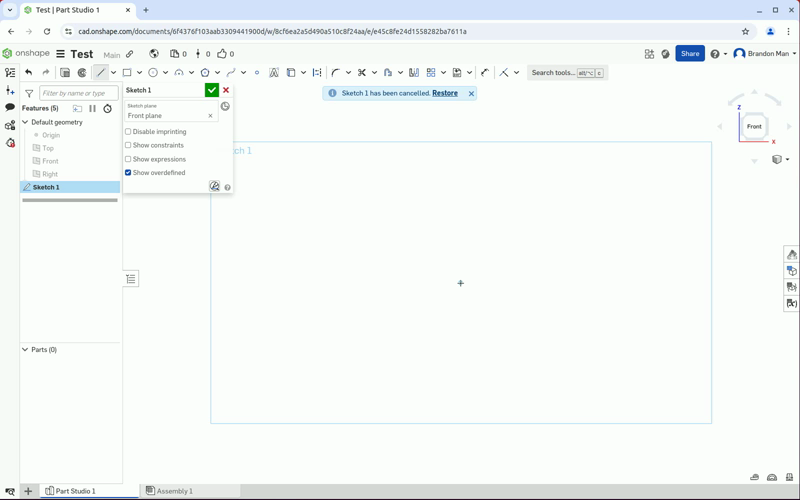
key_down(shift)
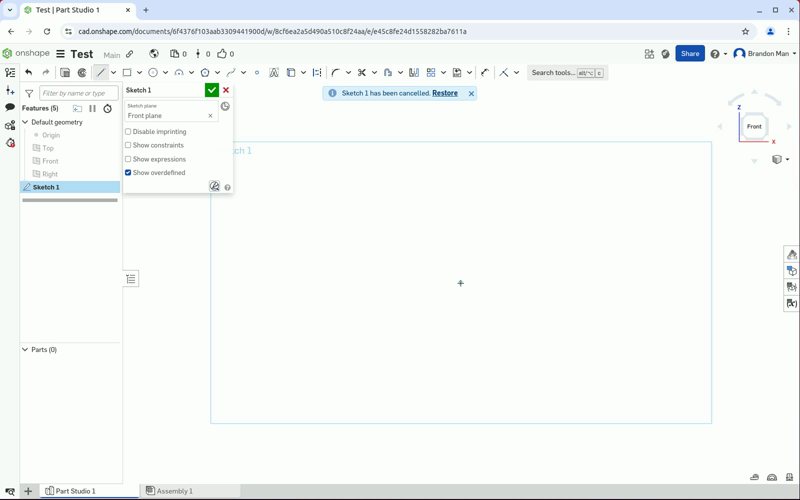
mouse_move(573, 282)
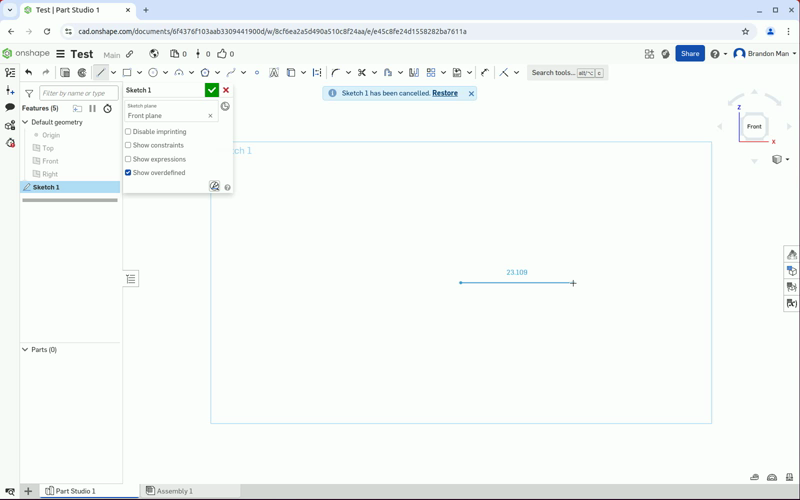
click(573, 282)
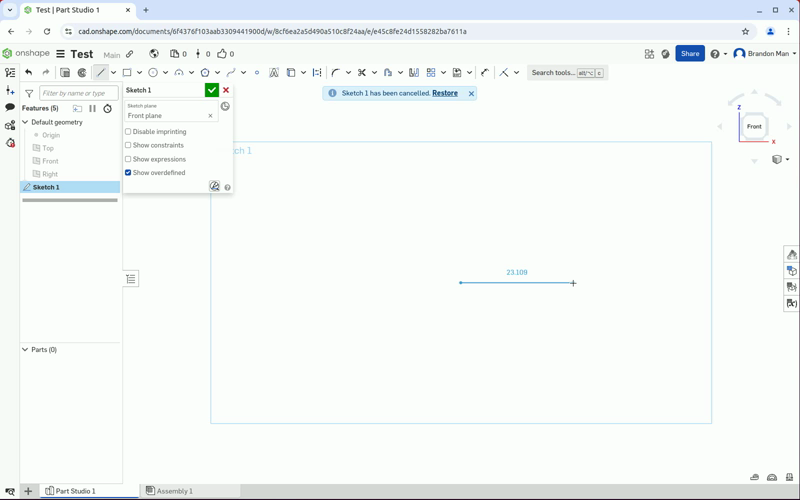
key_up(shift)
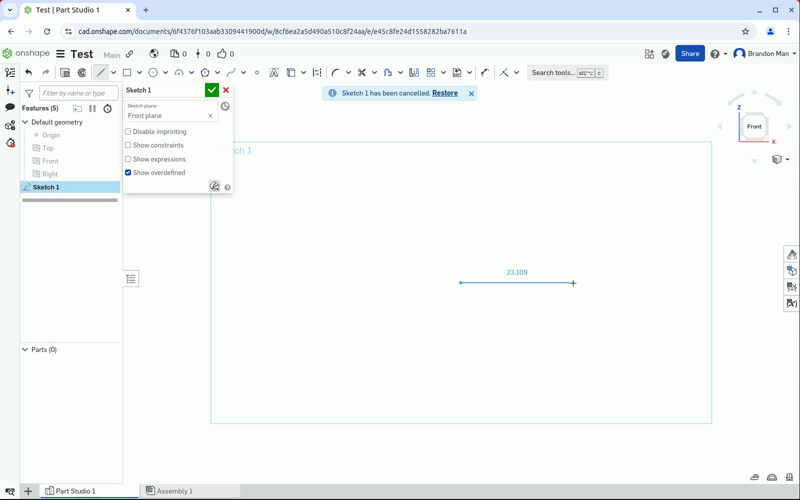
key_down(shift)
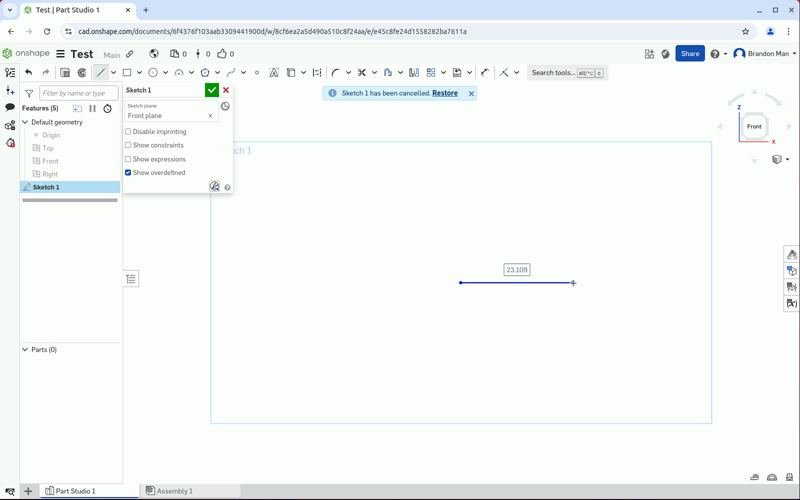
mouse_move(589, 282)
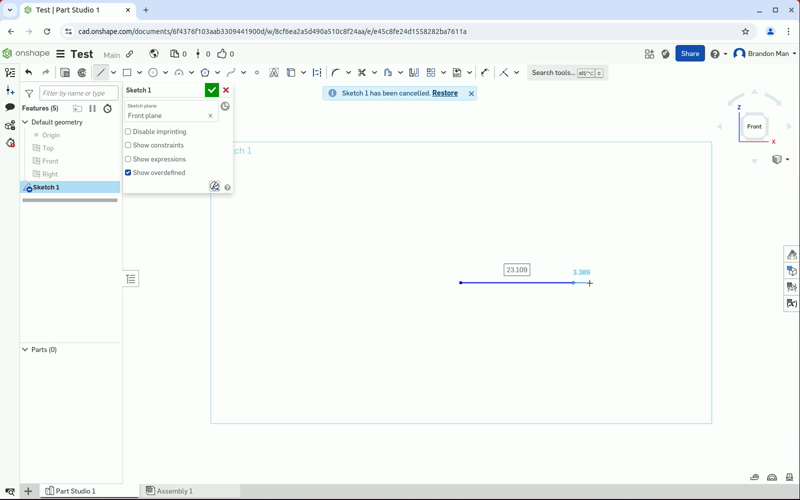
mouse_move(573, 245)
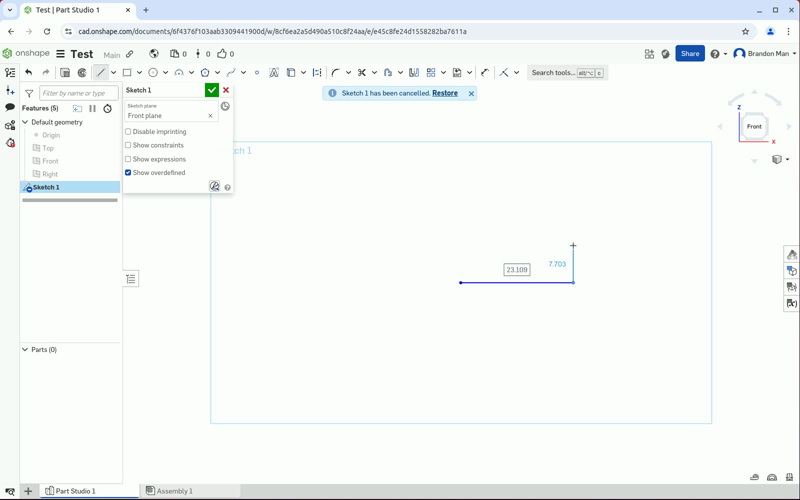
click(573, 245)
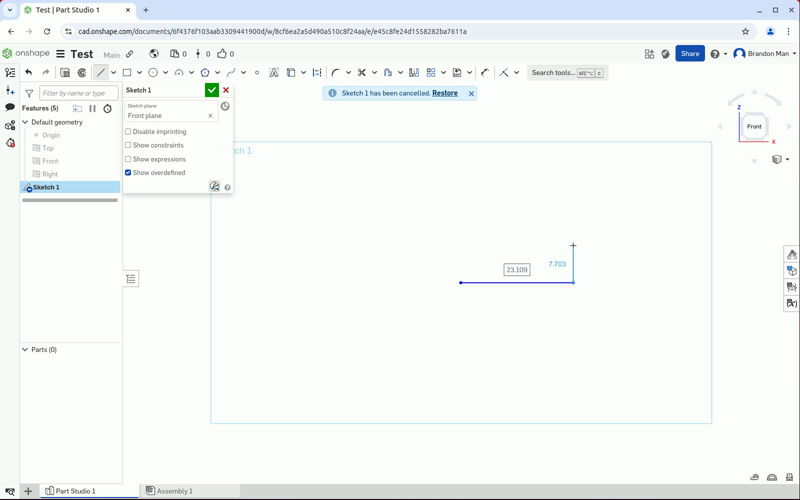
key_up(shift)
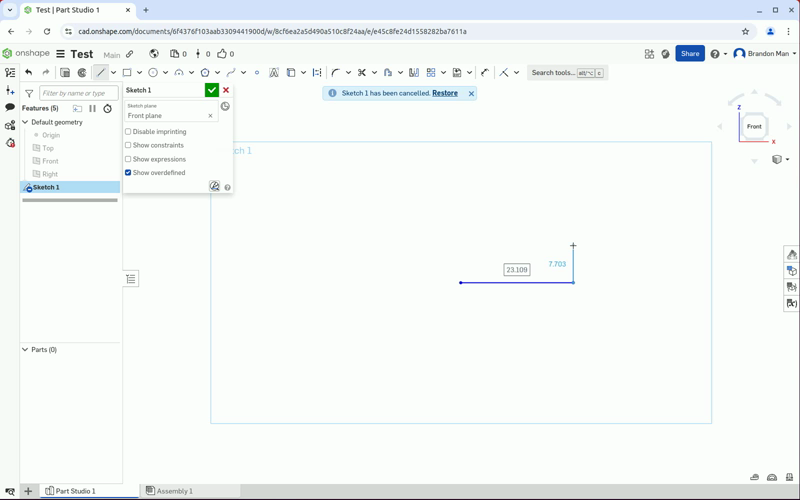
key_down(shift)
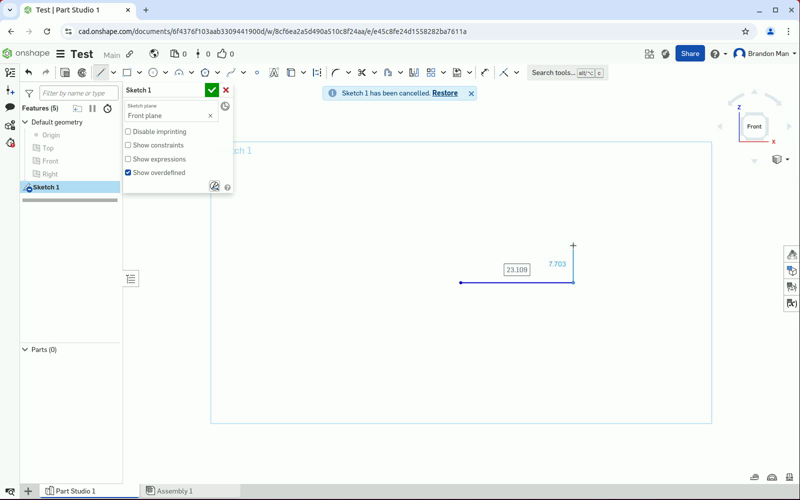
mouse_move(460, 245)
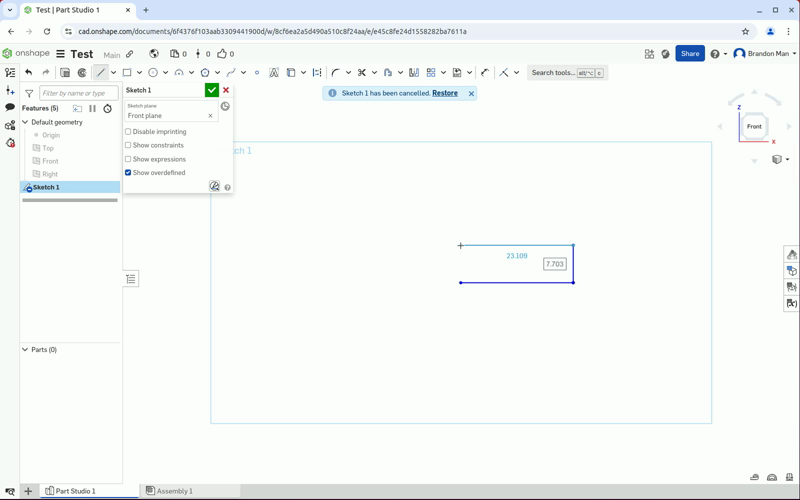
click(460, 245)
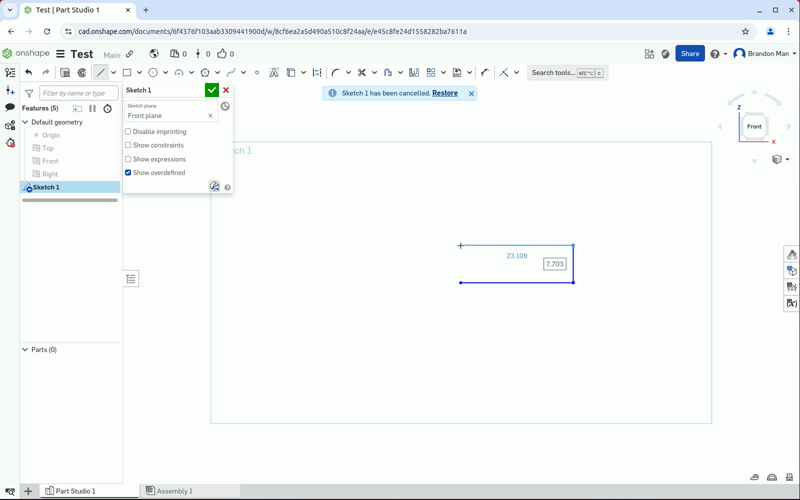
key_up(shift)
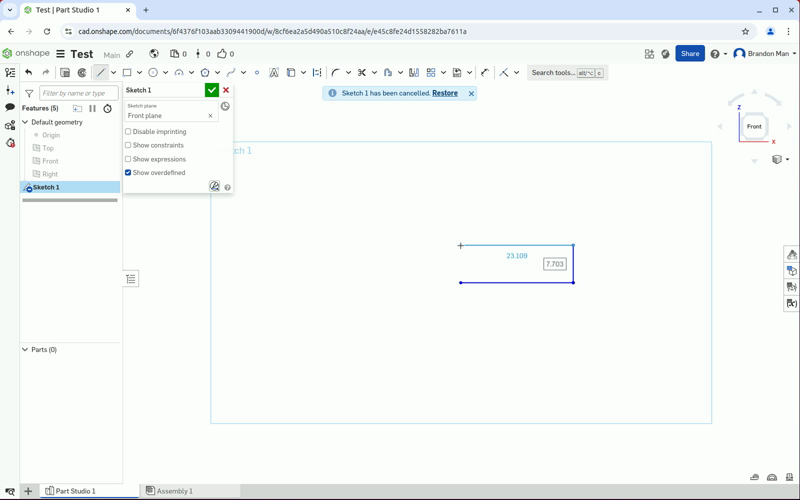
mouse_move(490, 245)
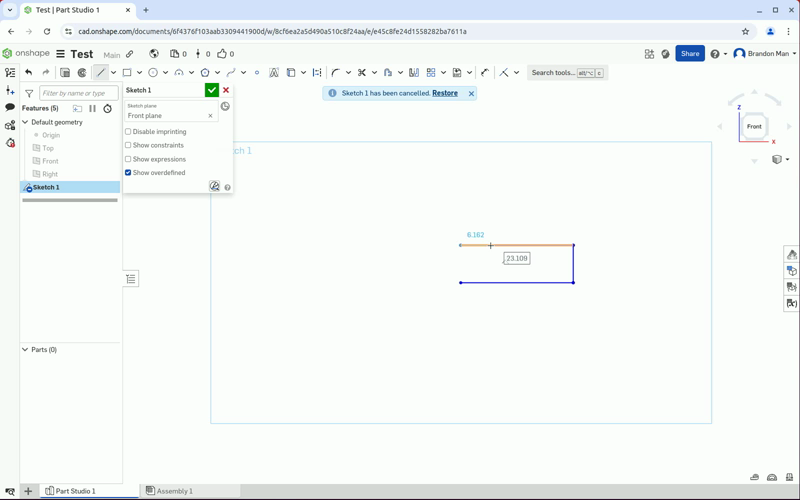
key_down(shift)
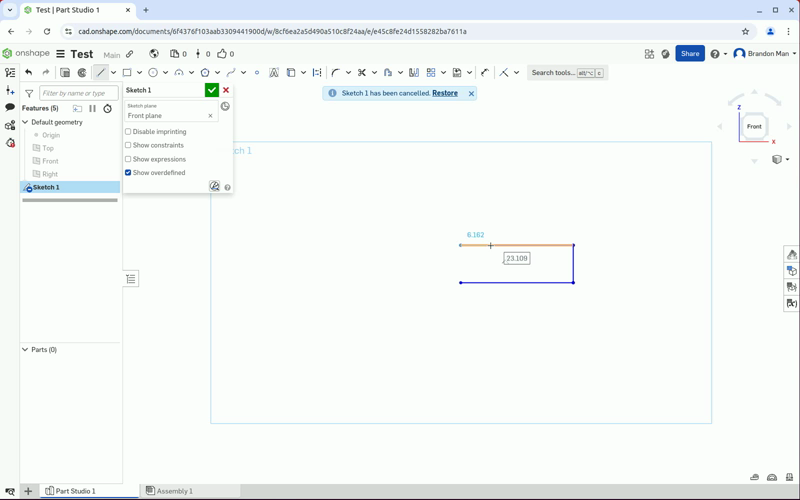
mouse_move(460, 282)
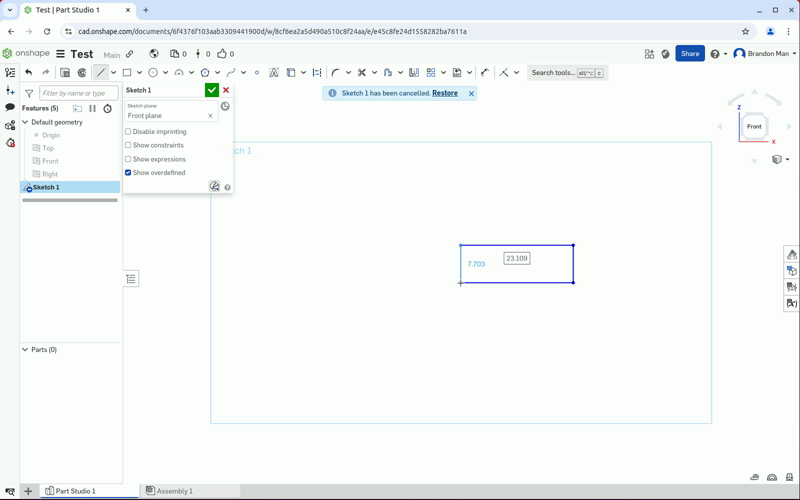
key_up(shift)
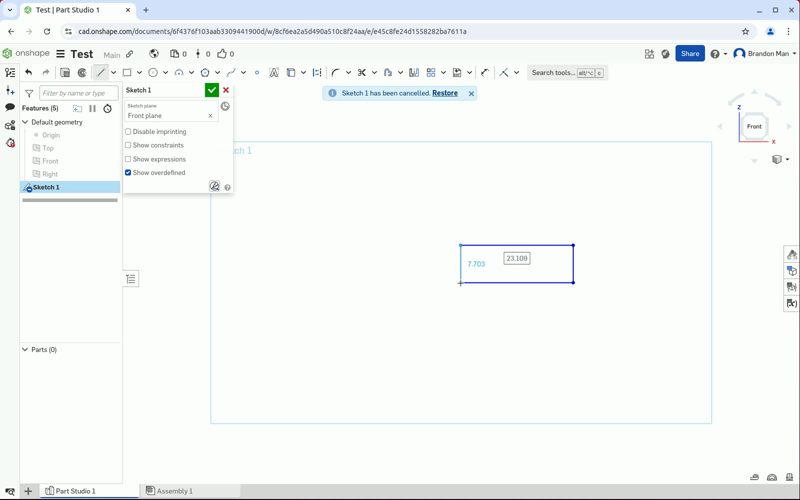
click(460, 282)
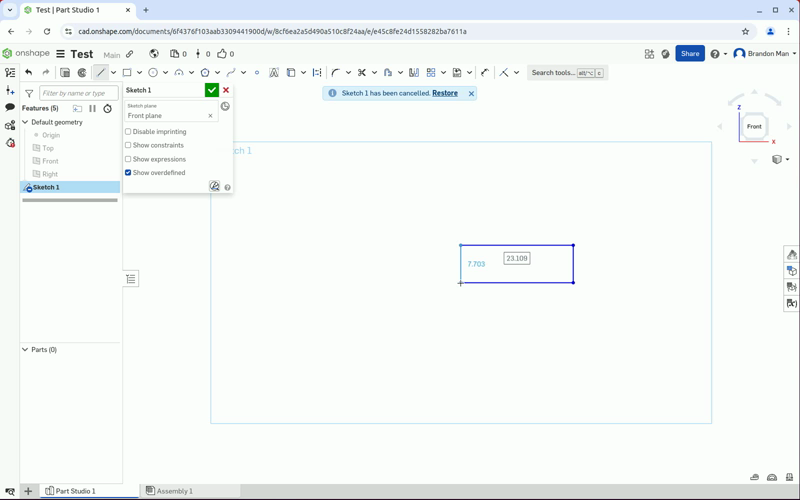
key(esc)
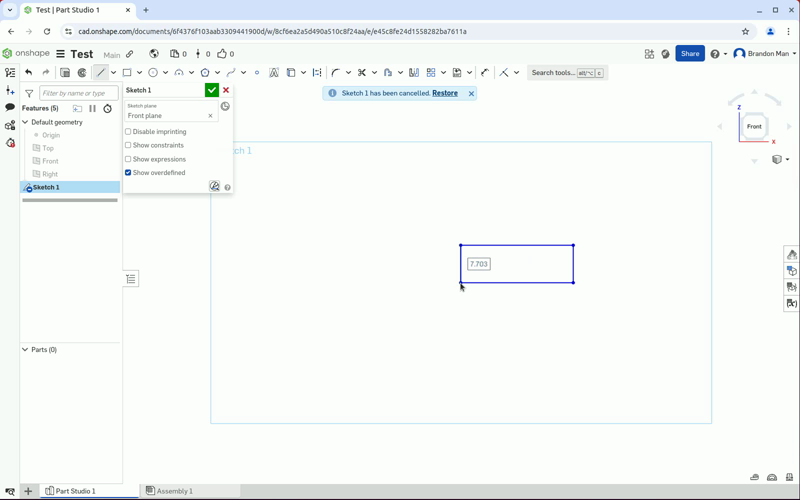
mouse_move(478, 262)
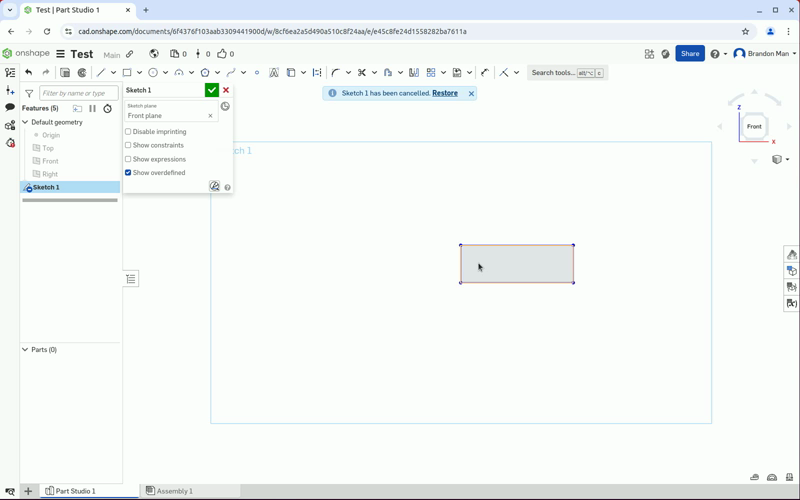
click(478, 262)
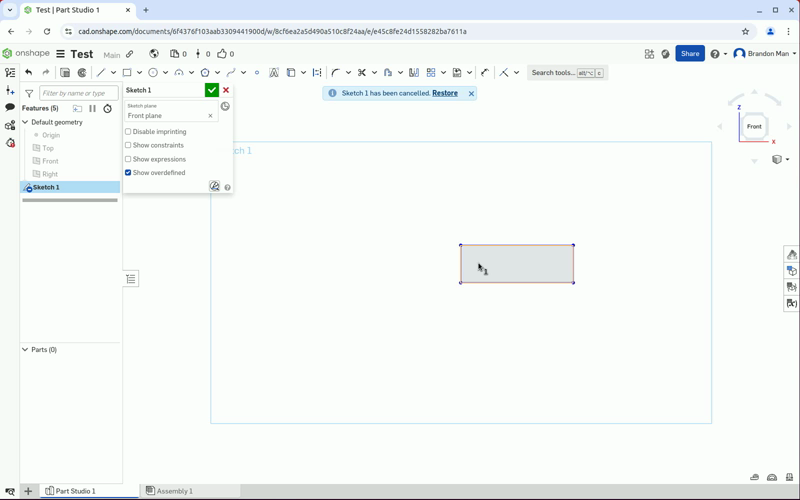
mouse_move(73, 352)
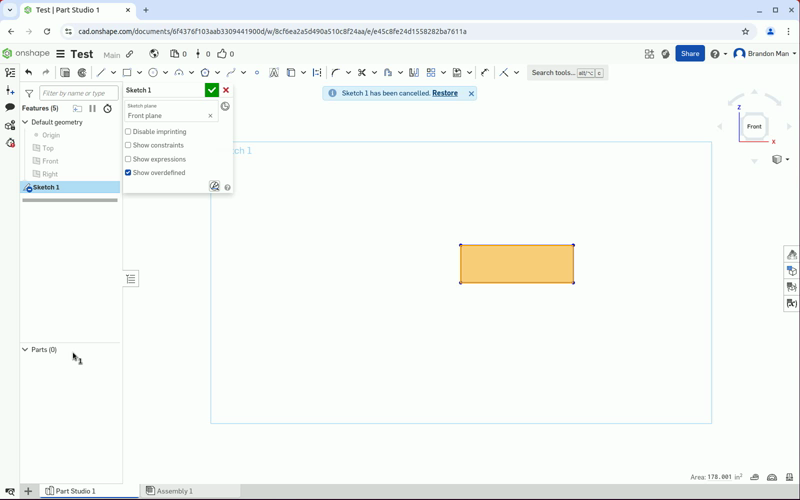
key(shift+y)
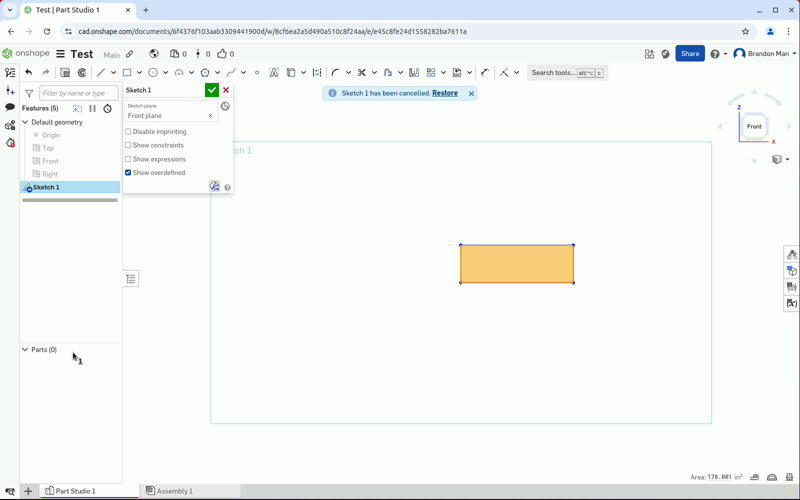
key(shift+e)
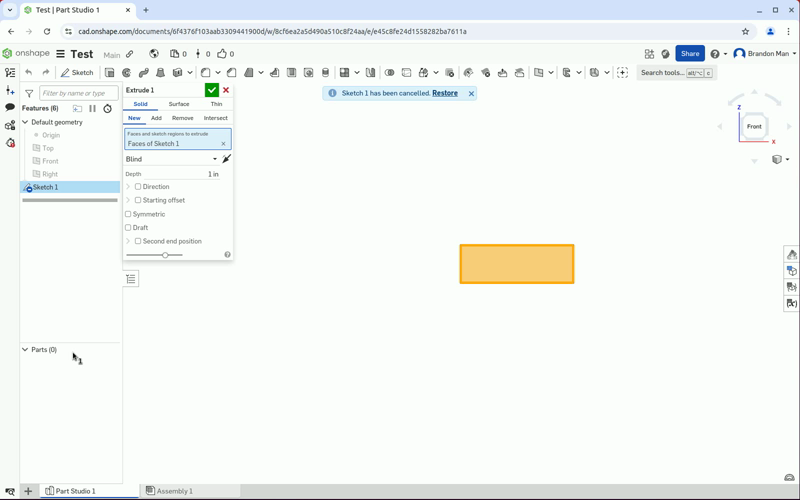
mouse_move(143, 106)
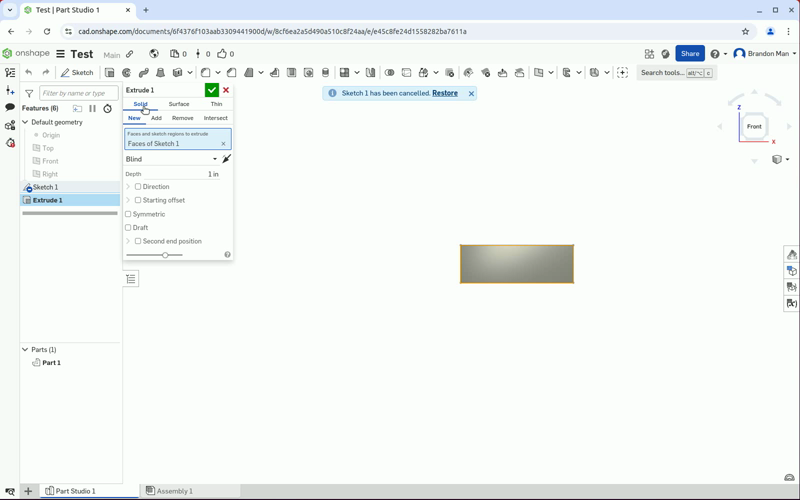
click(143, 106)
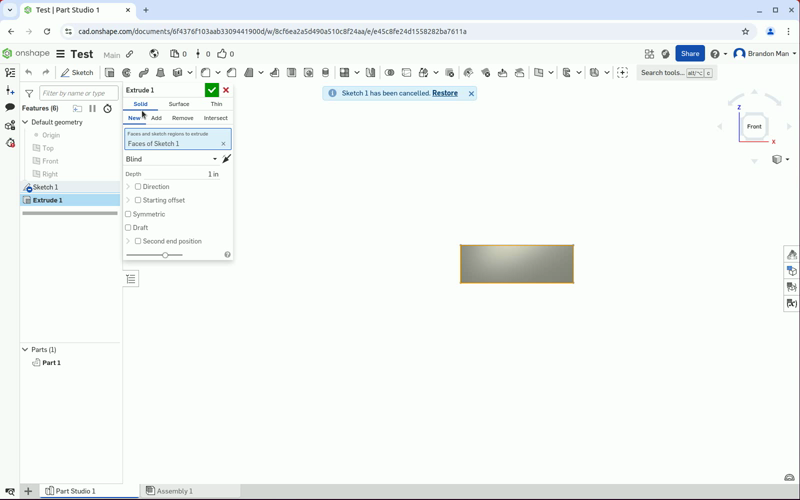
mouse_move(137, 120)
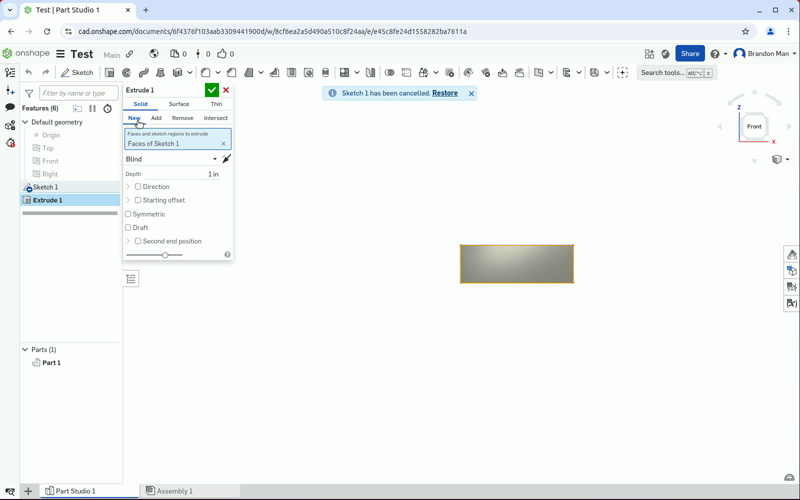
click(137, 120)
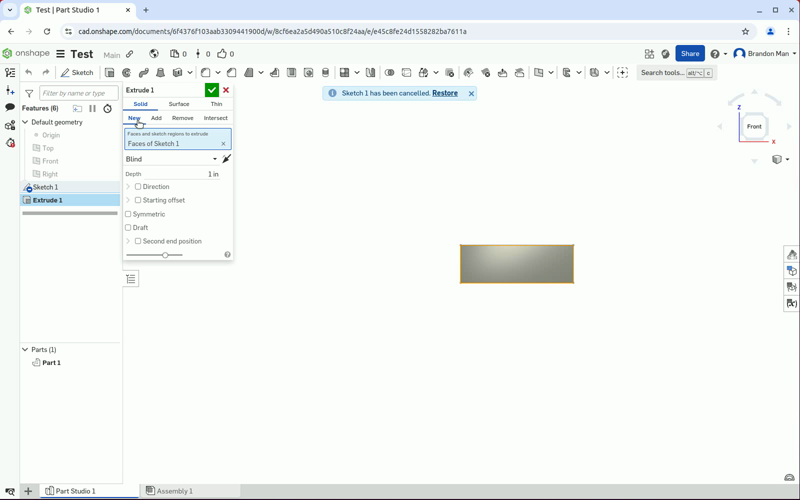
key(tab, 4)
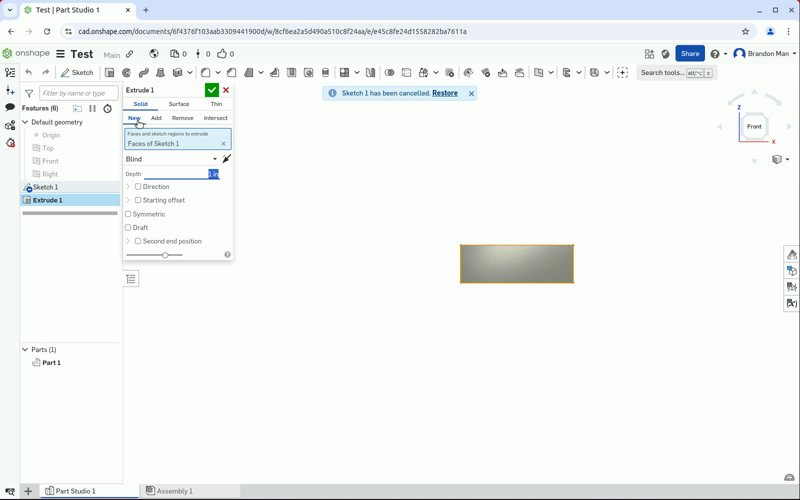
text(3.851)
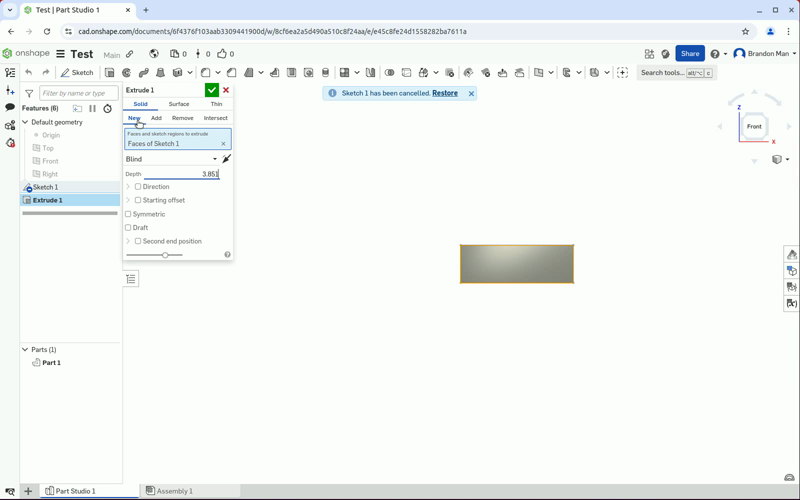
key(enter)
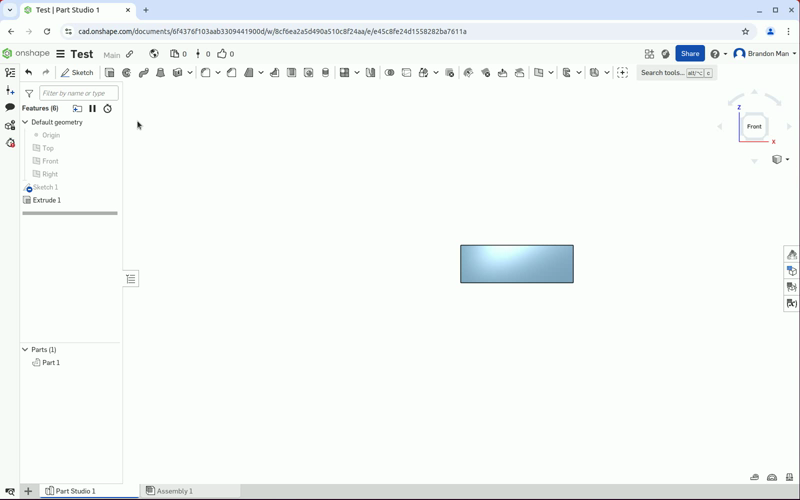
key(shift+h)
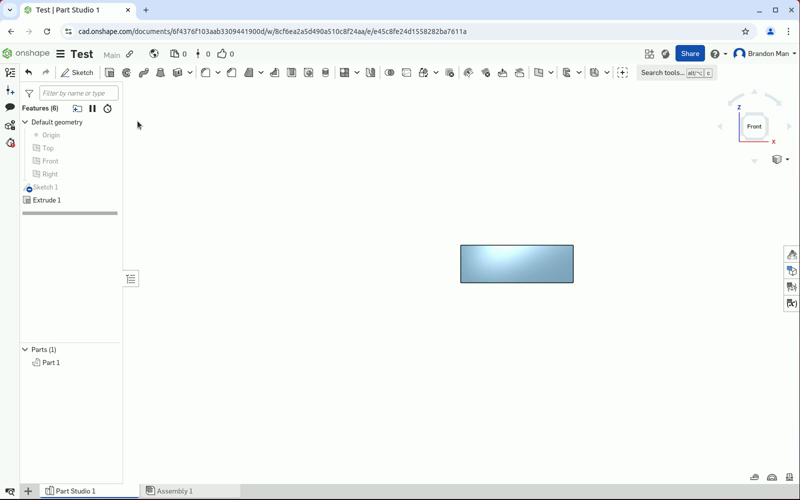
key(shift+h)
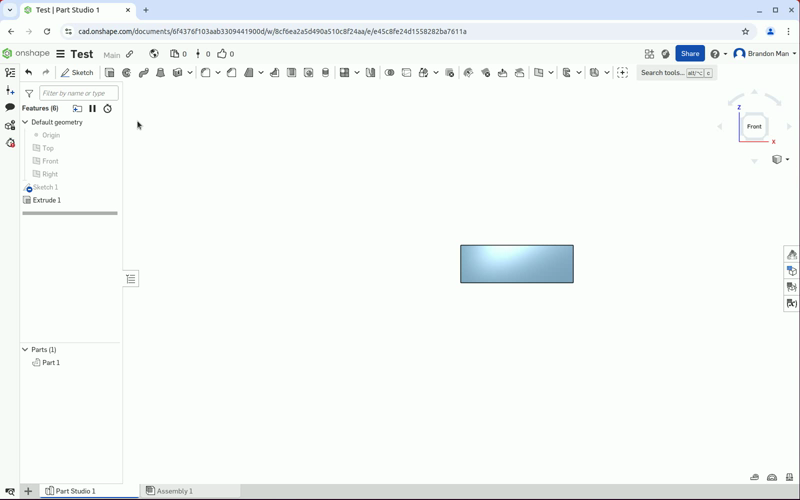
mouse_move(73, 189)
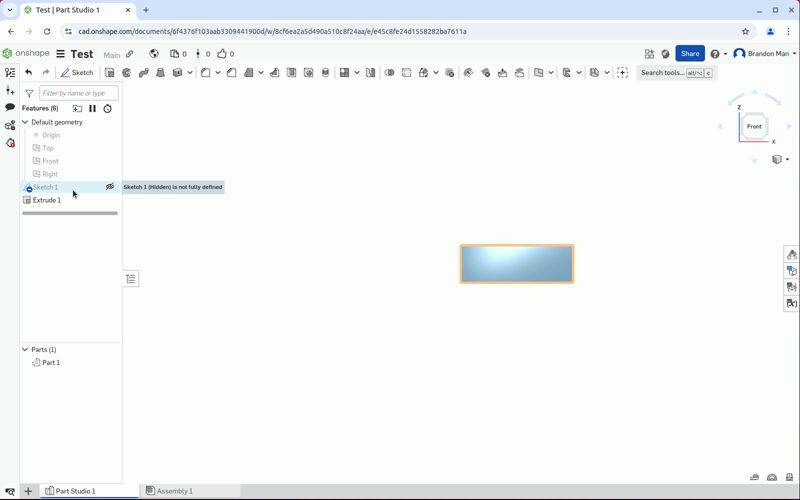
click(73, 189)
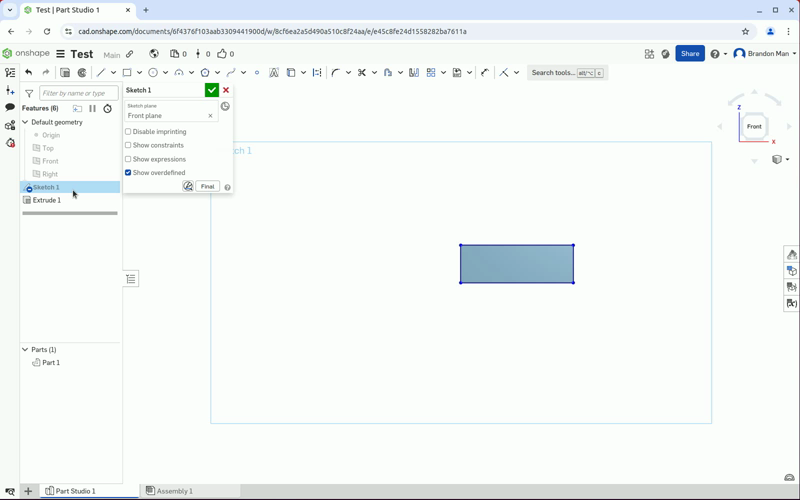
mouse_move(229, 92)
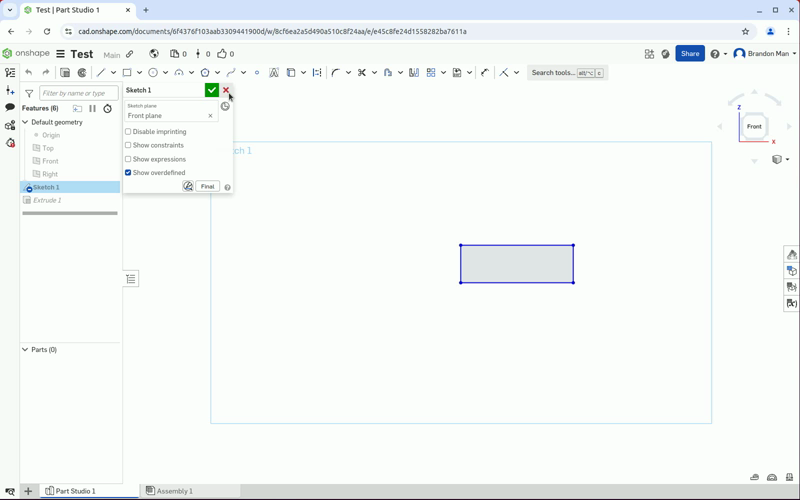
click(229, 92)
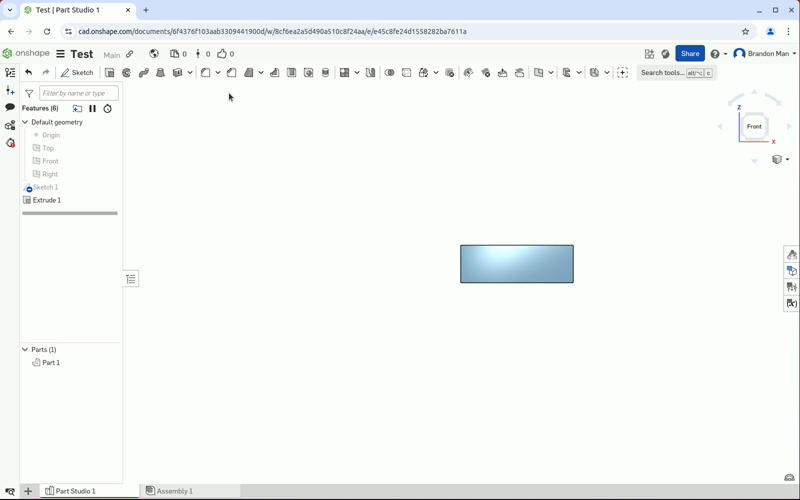
mouse_move(541, 75)
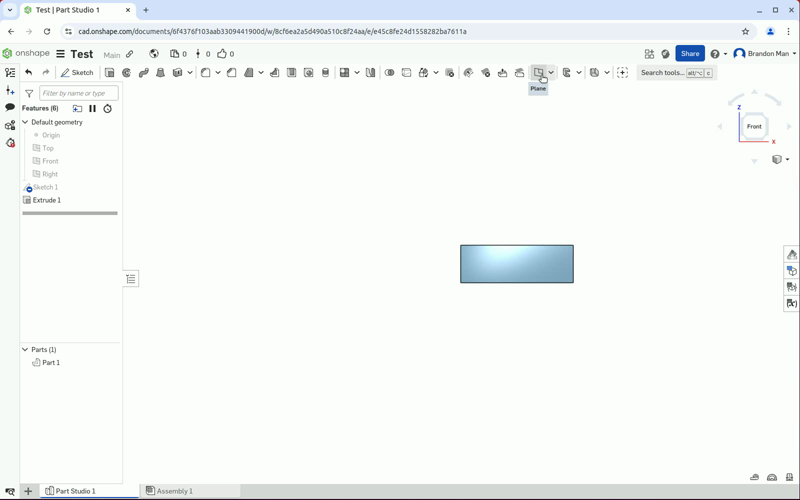
click(541, 75)
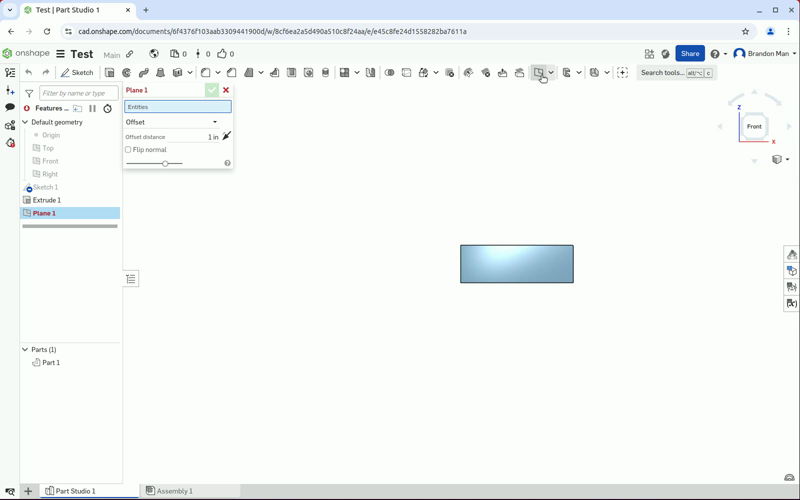
mouse_move(73, 163)
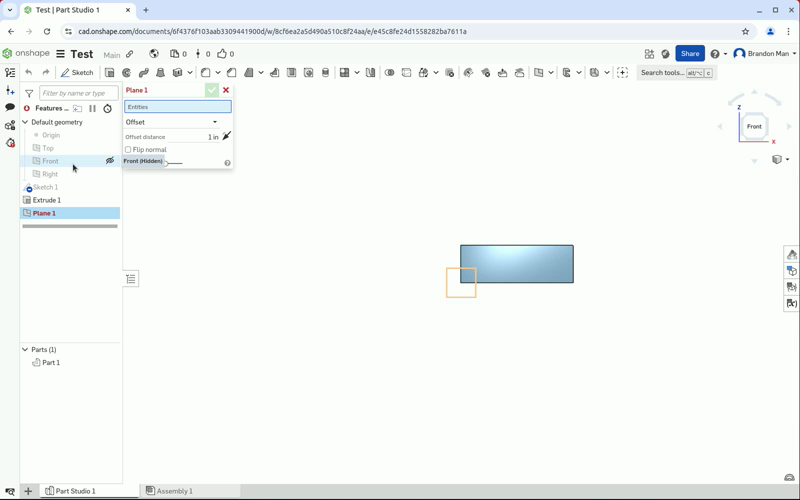
click(73, 163)
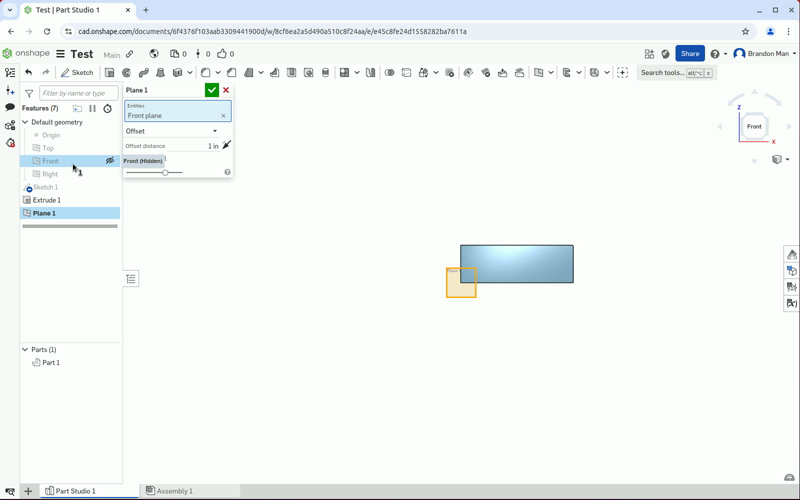
key(tab, 2)
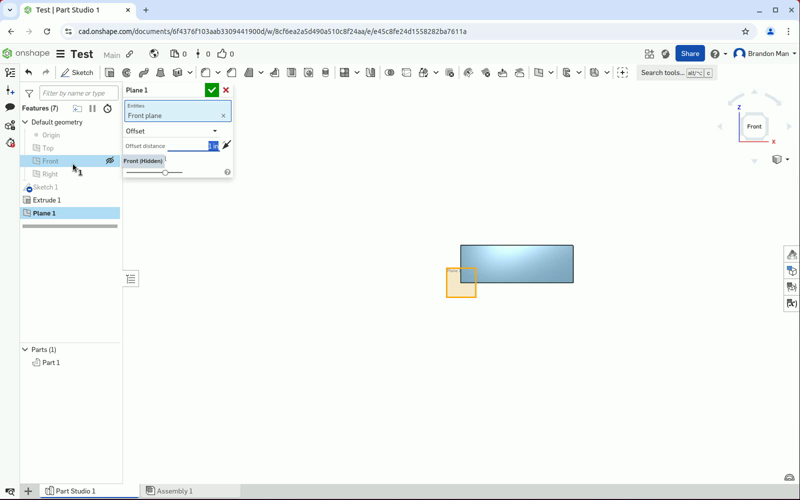
text(3.851)
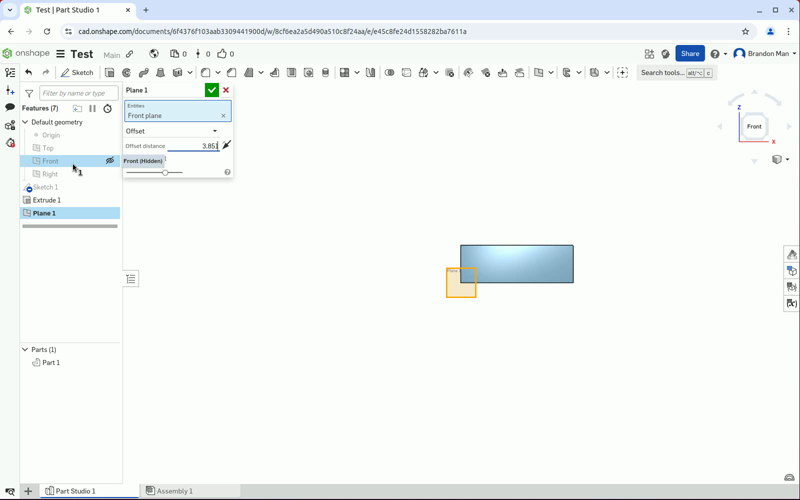
key(enter, 2)
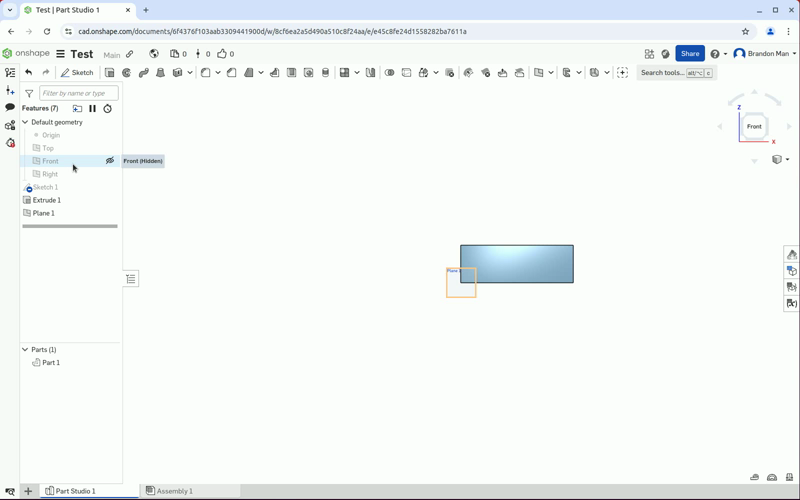
key(shift+s)
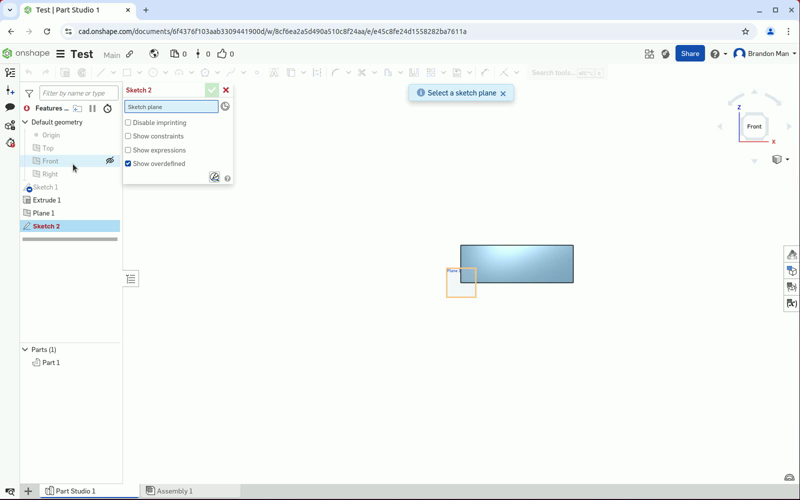
mouse_move(73, 215)
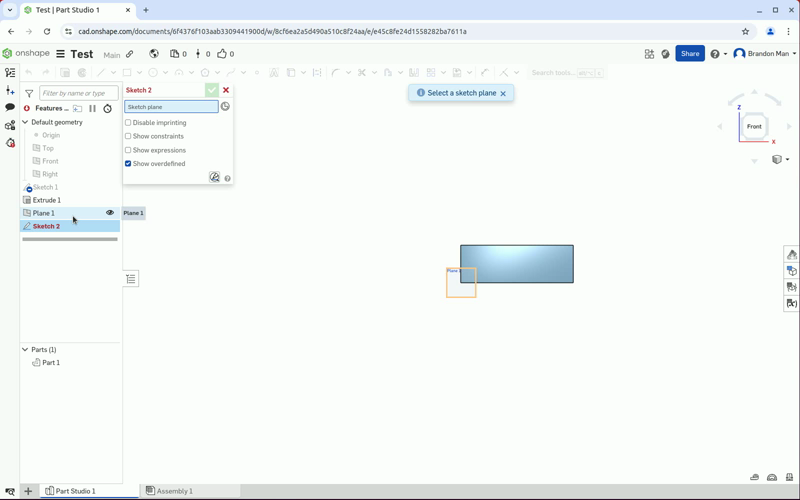
click(73, 215)
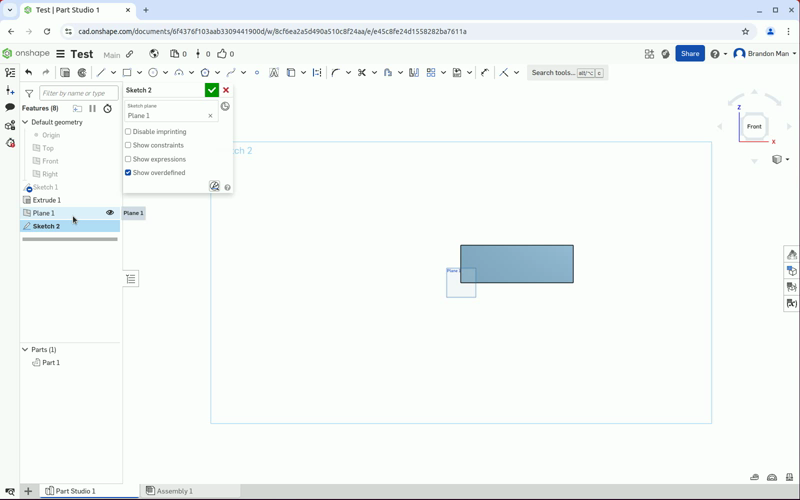
mouse_move(73, 352)
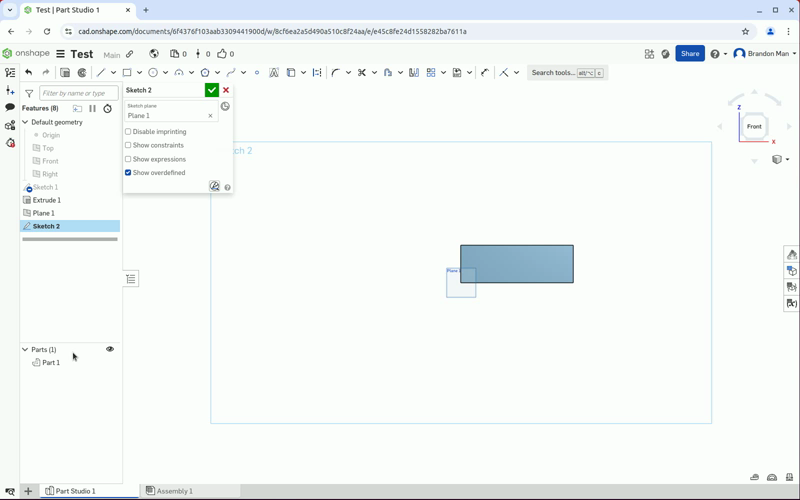
key(y)
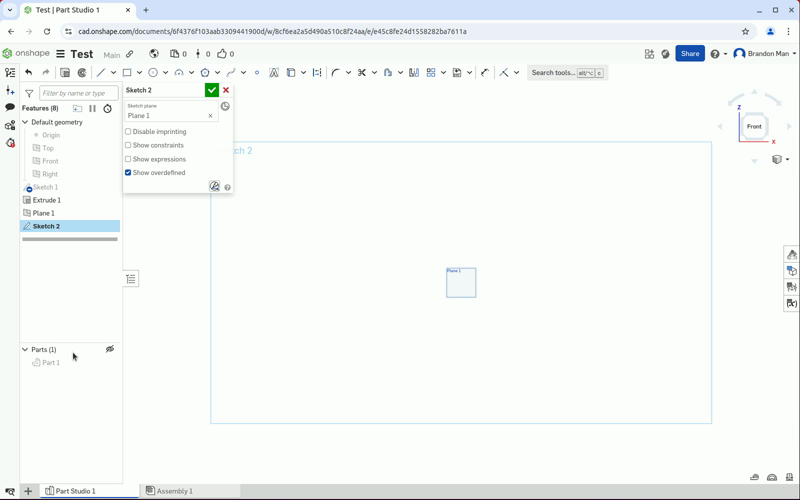
key(l)
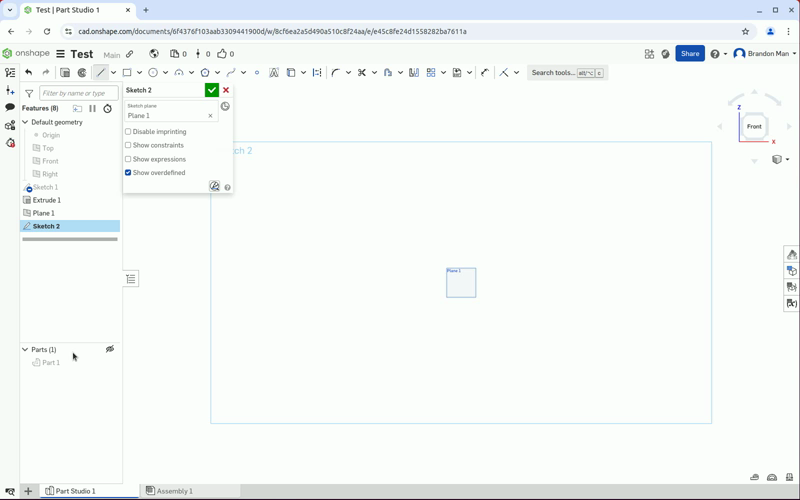
key_down(shift)
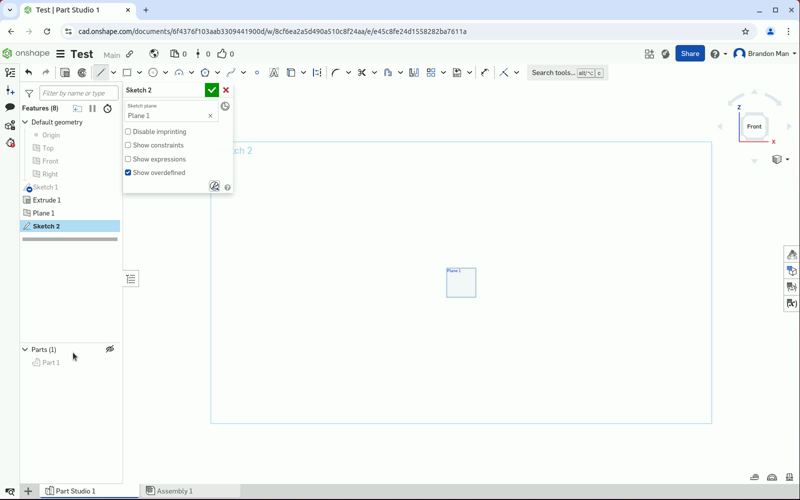
mouse_move(460, 282)
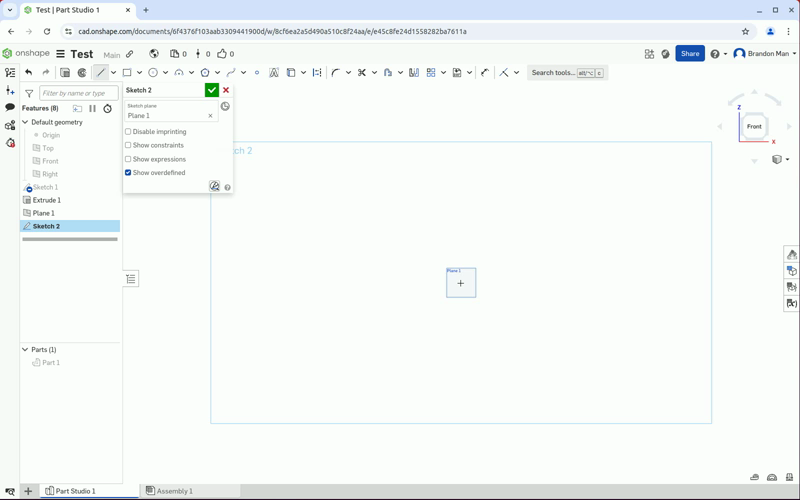
click(460, 282)
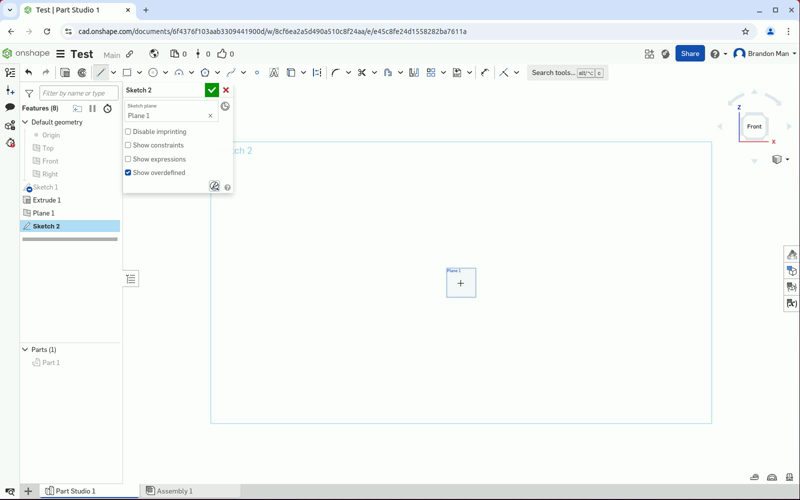
key_up(shift)
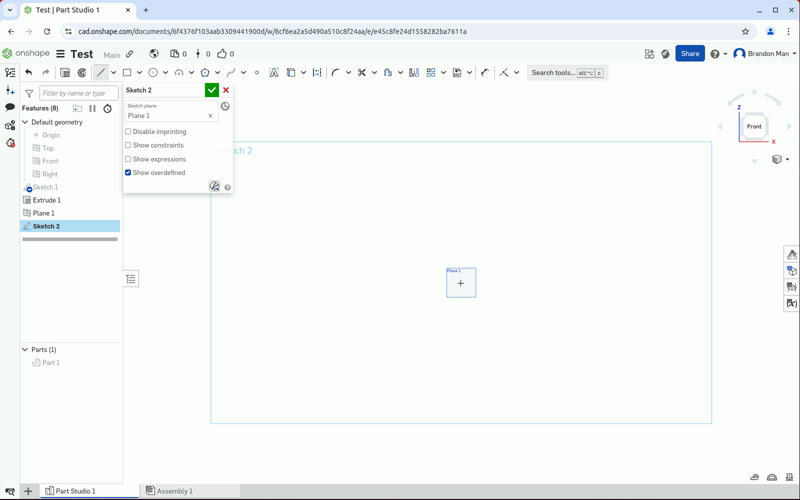
key_down(shift)
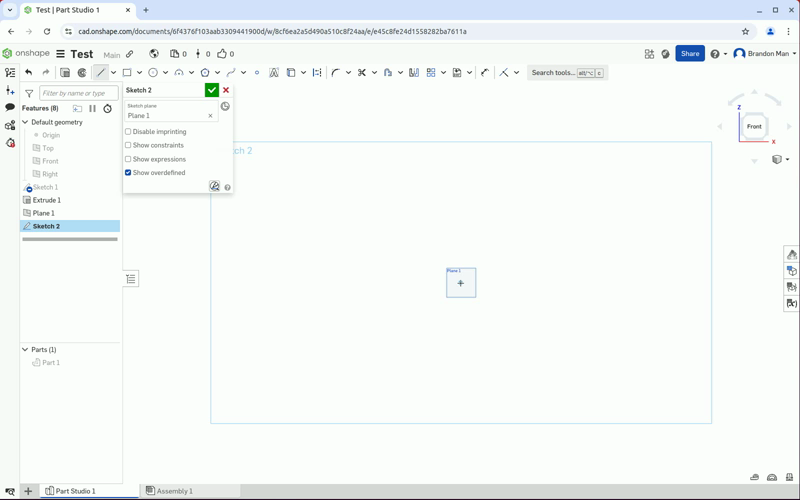
mouse_move(490, 282)
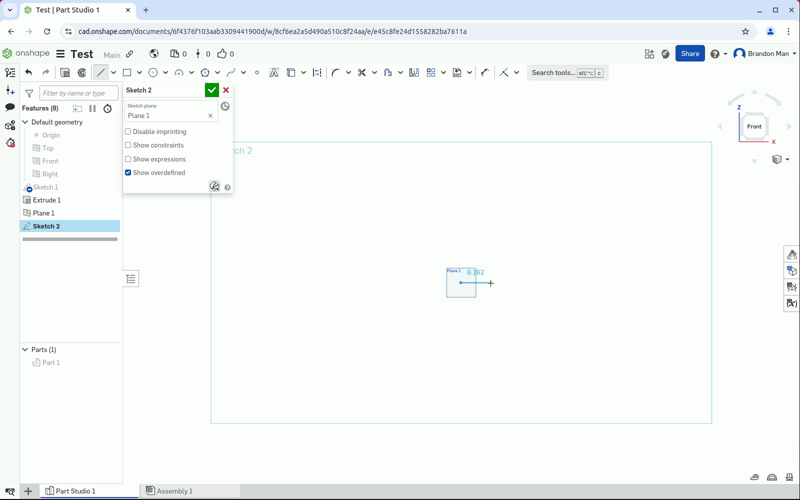
mouse_move(480, 282)
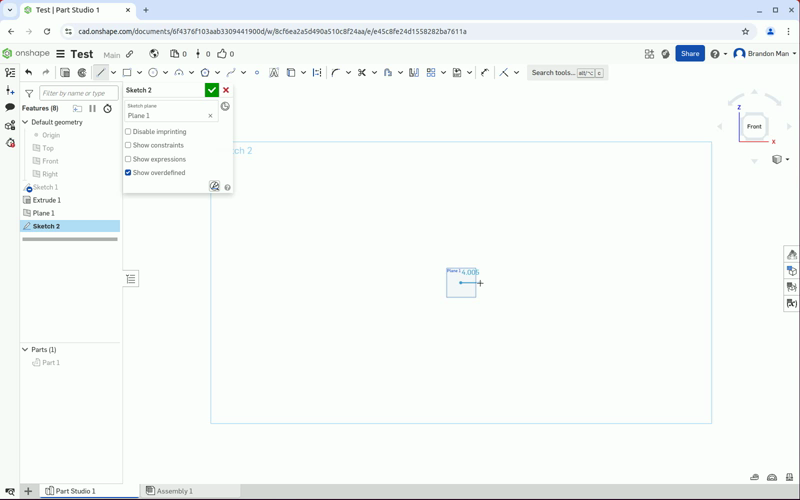
click(480, 282)
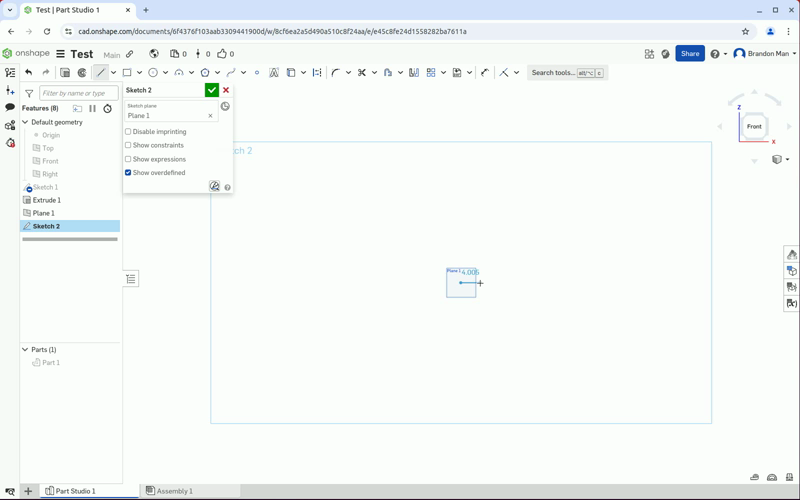
key_up(shift)
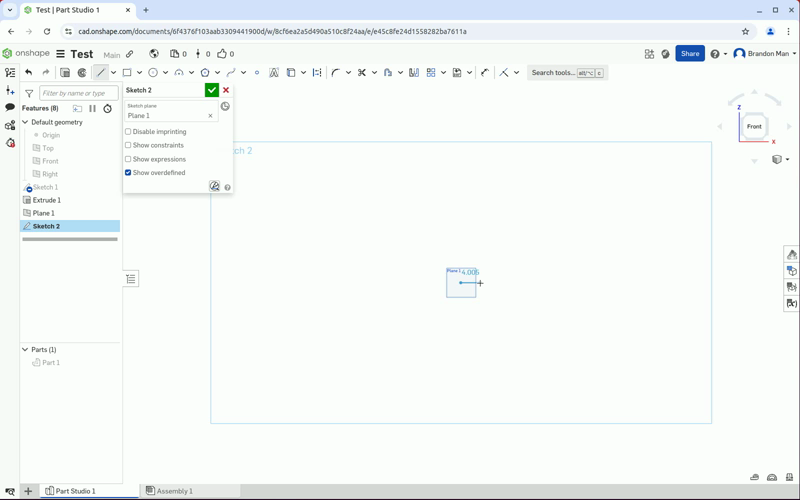
key_down(shift)
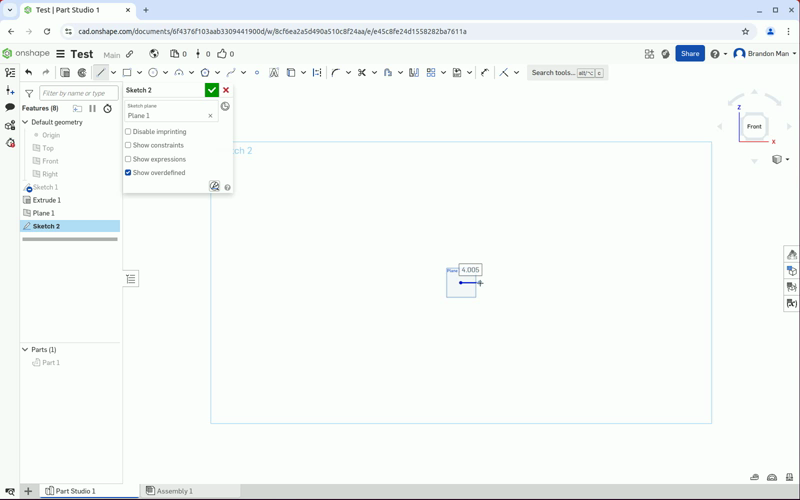
mouse_move(510, 282)
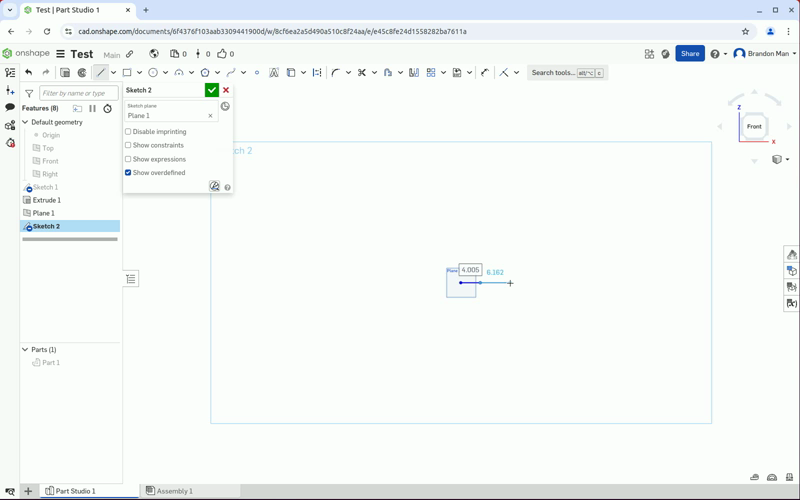
mouse_move(480, 244)
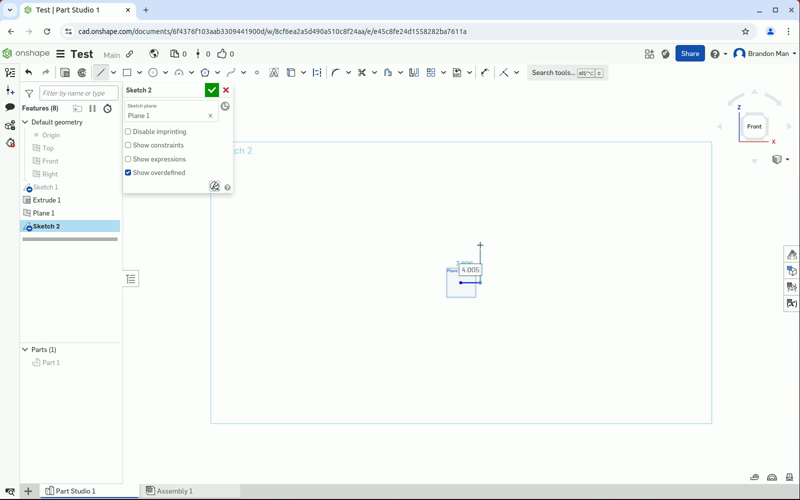
click(480, 244)
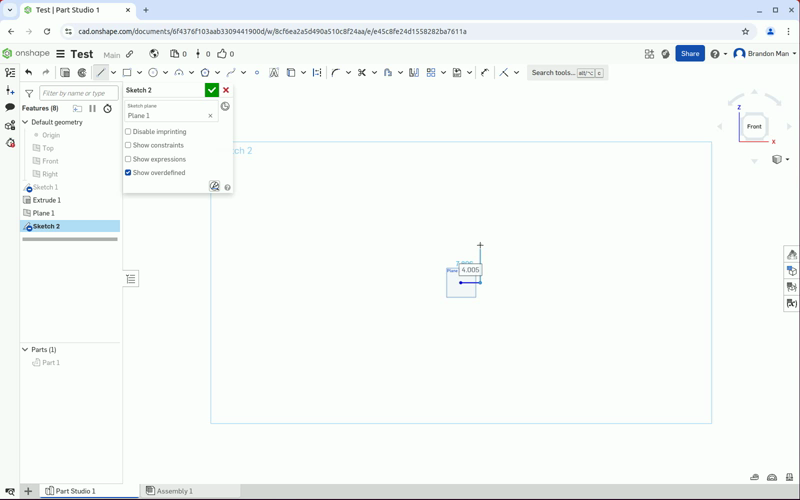
key_up(shift)
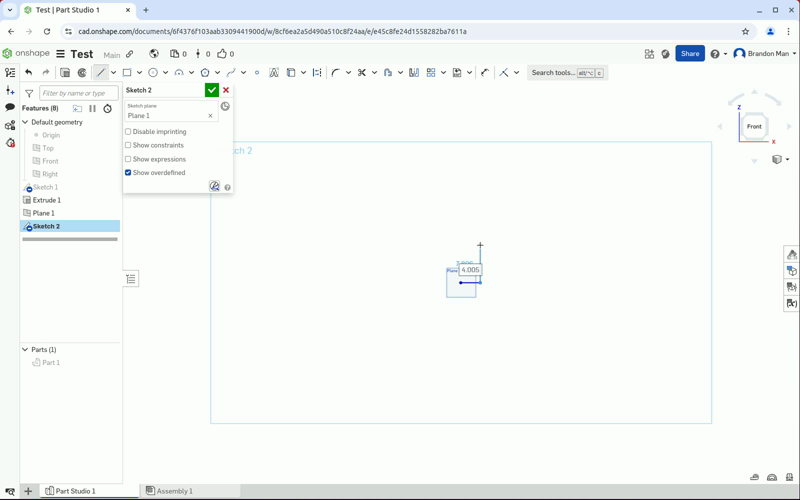
key_down(shift)
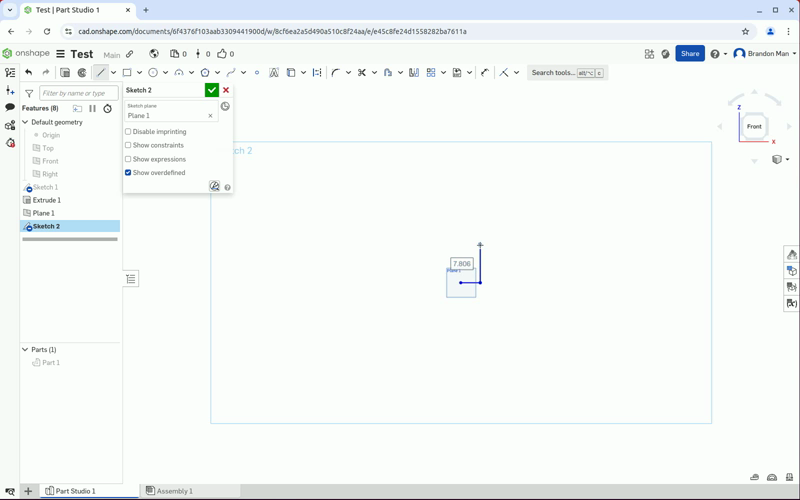
mouse_move(510, 244)
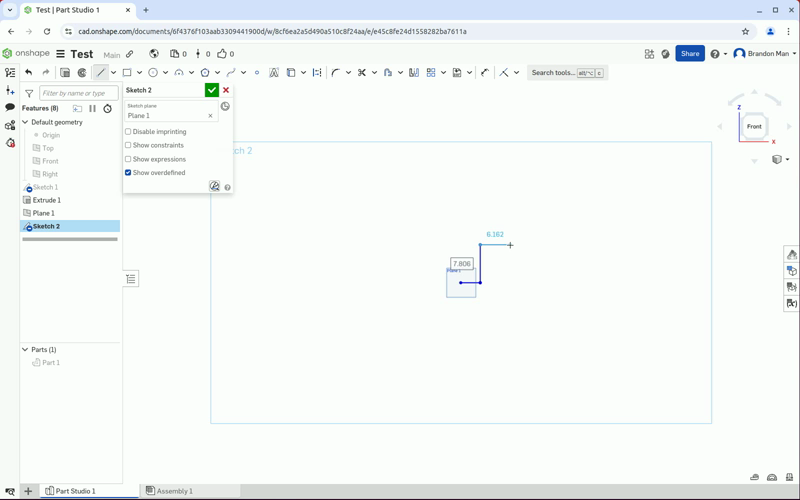
mouse_move(460, 244)
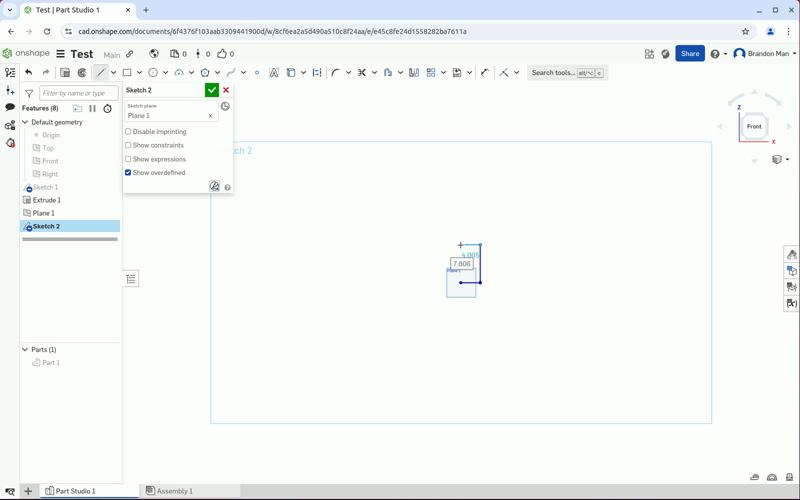
click(460, 244)
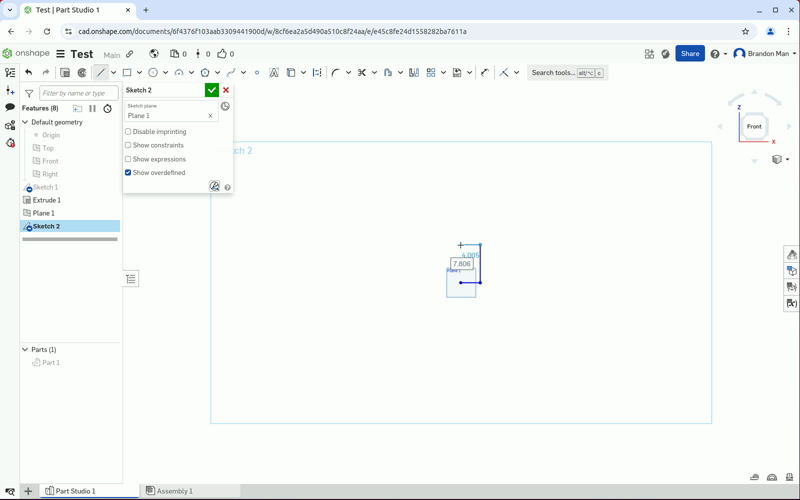
key_up(shift)
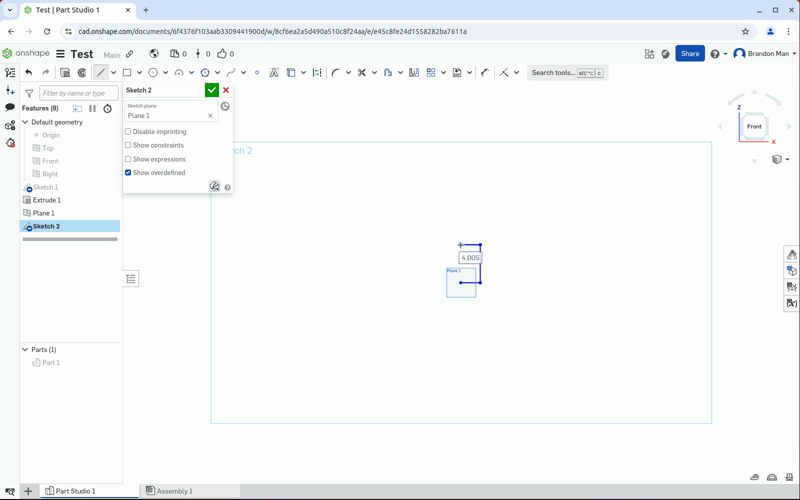
mouse_move(490, 244)
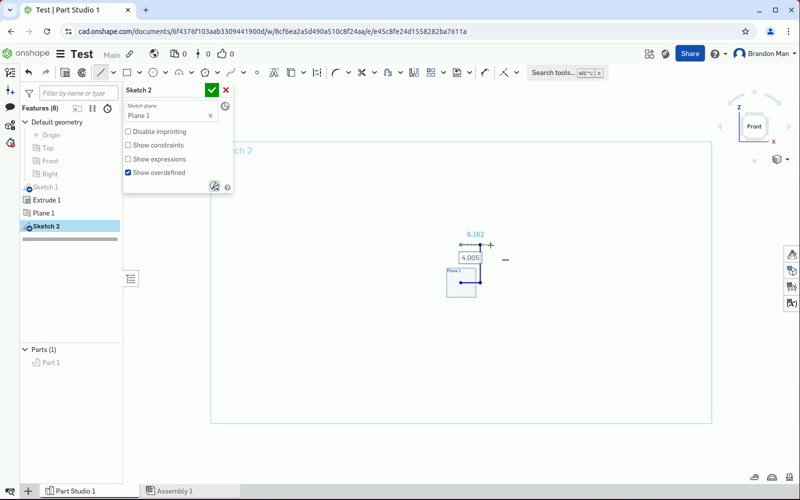
key_down(shift)
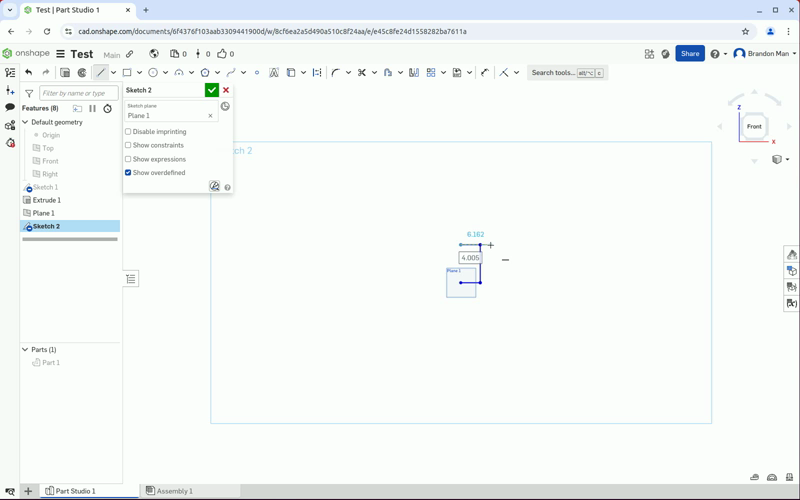
mouse_move(460, 282)
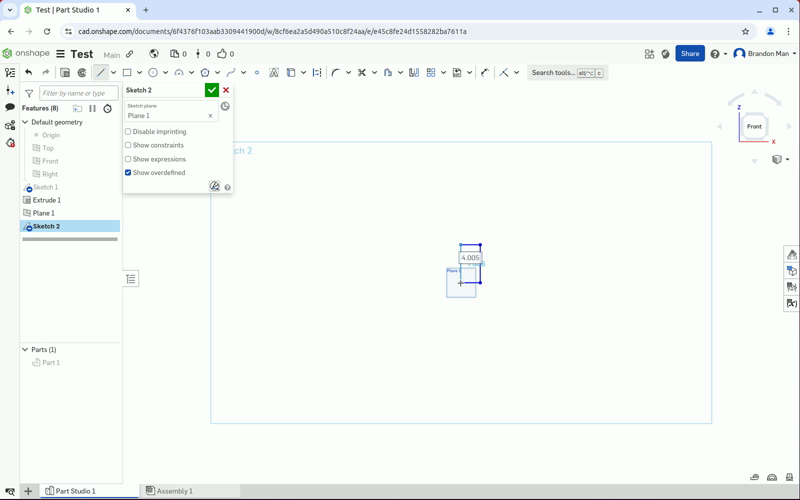
key_up(shift)
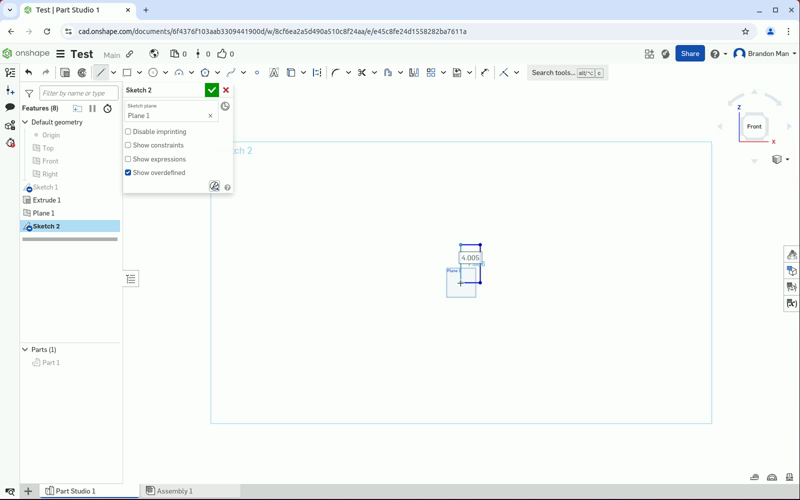
click(460, 282)
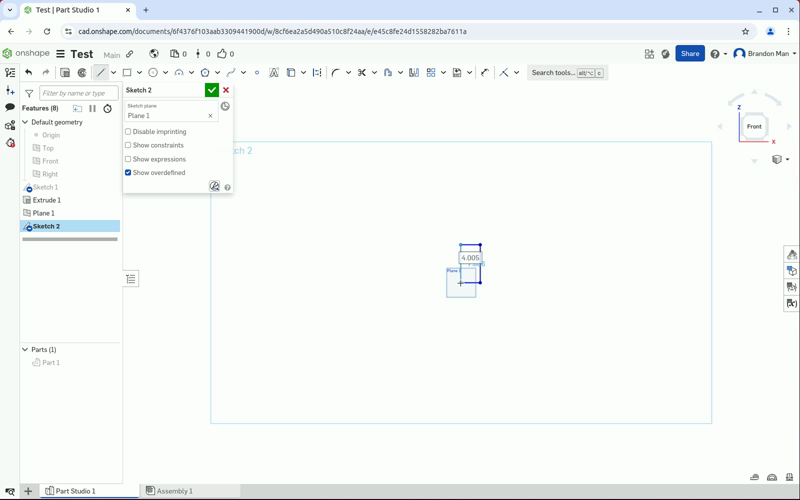
key(esc)
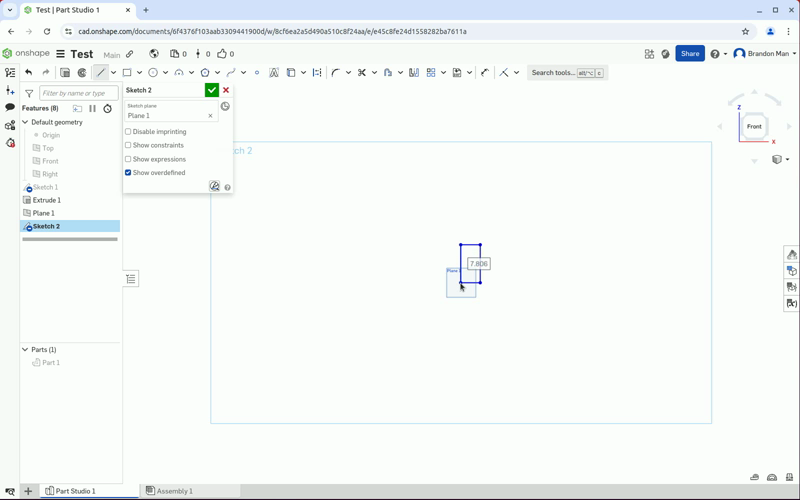
mouse_move(468, 275)
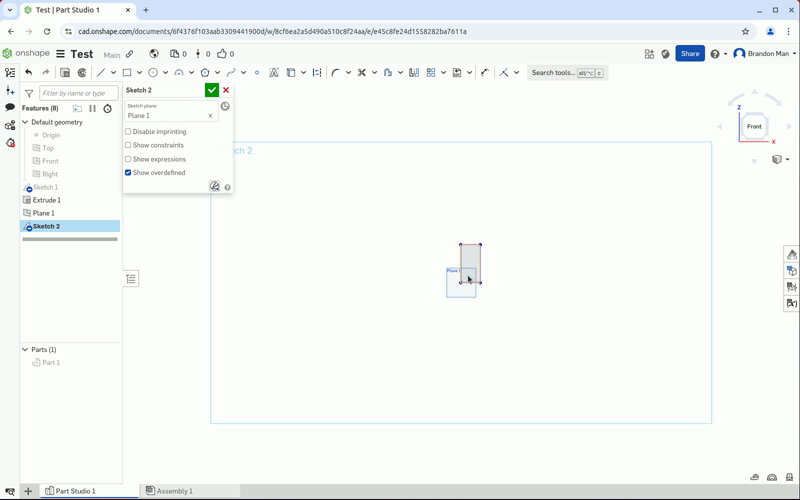
scroll(6)
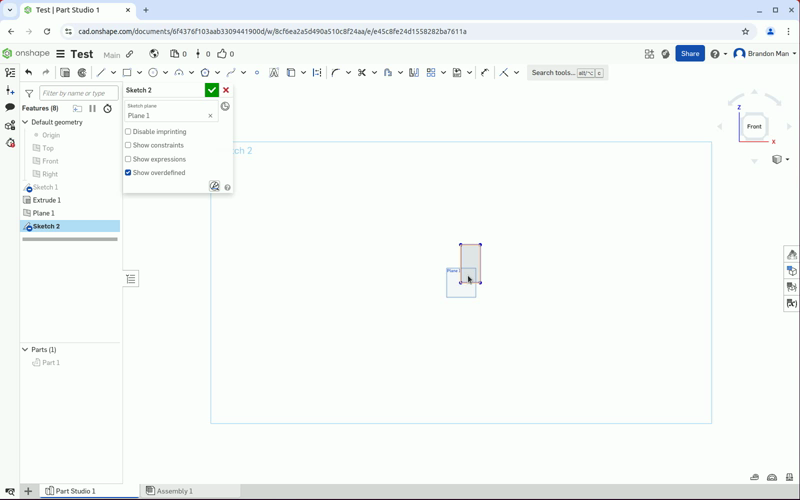
scroll(6)
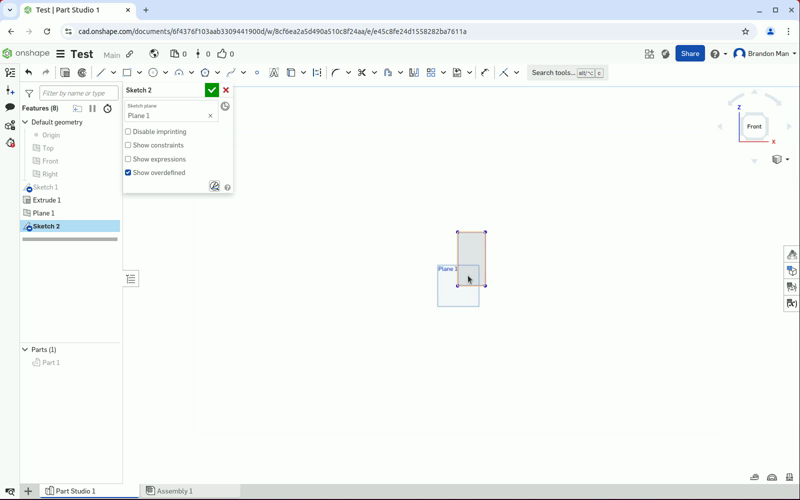
scroll(6)
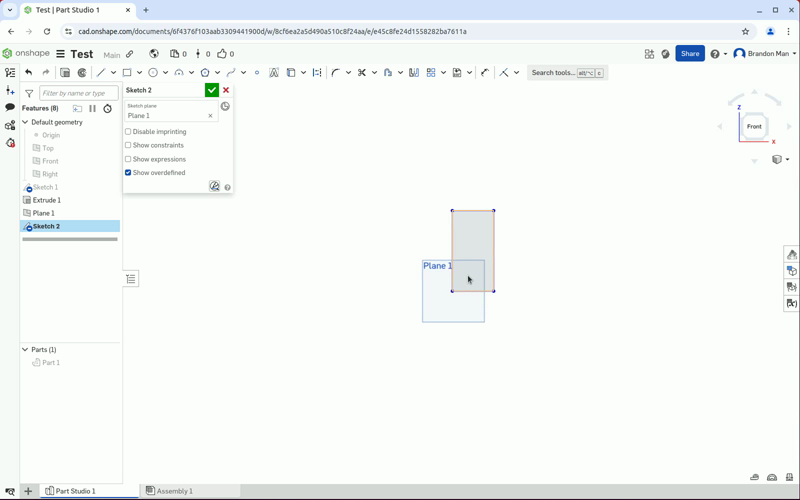
scroll(6)
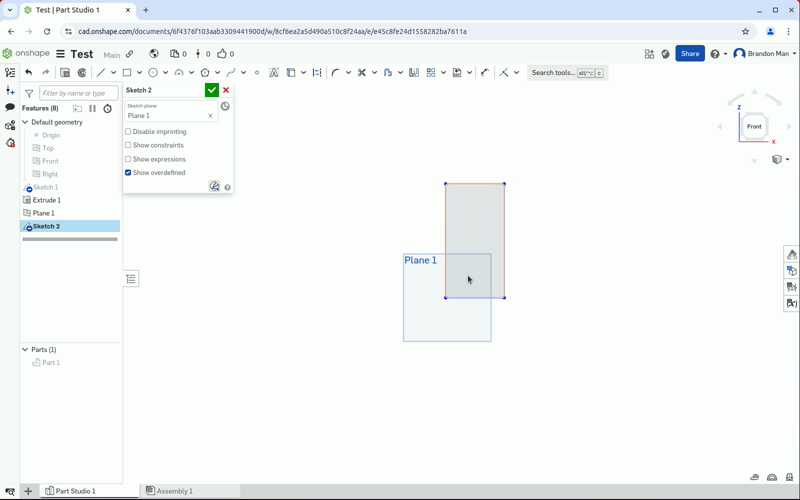
scroll(6)
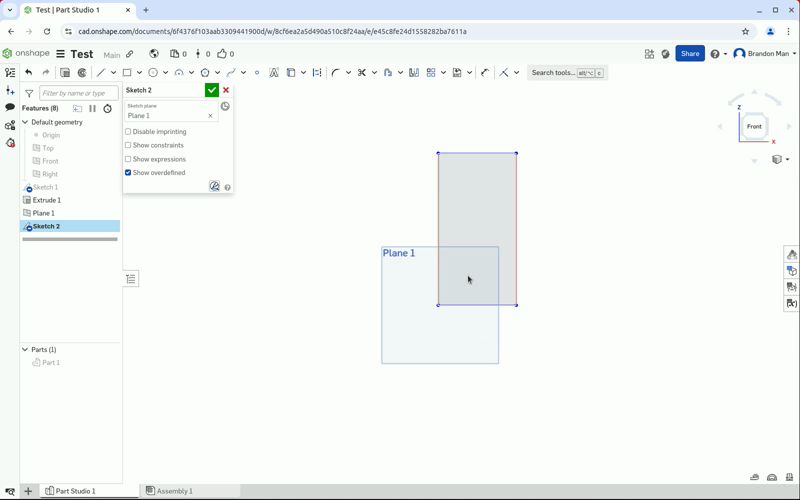
scroll(6)
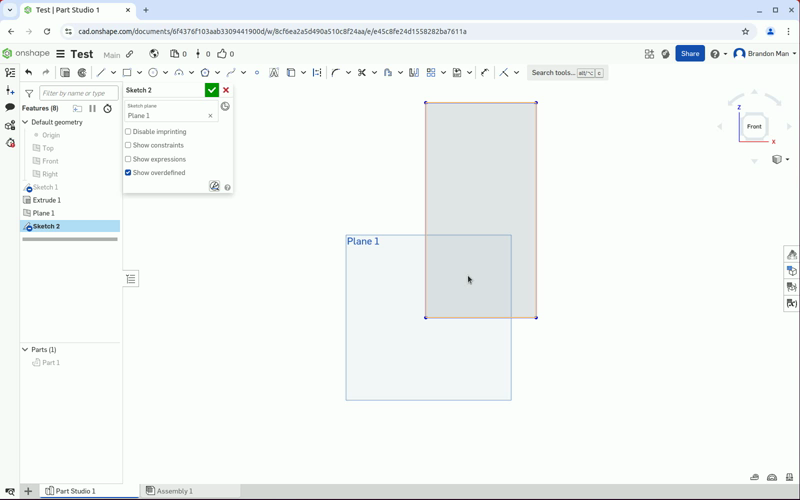
scroll(6)
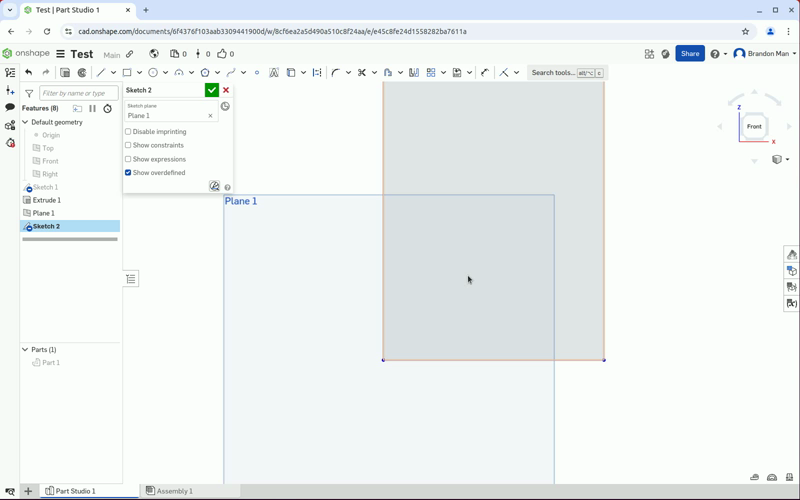
click(468, 275)
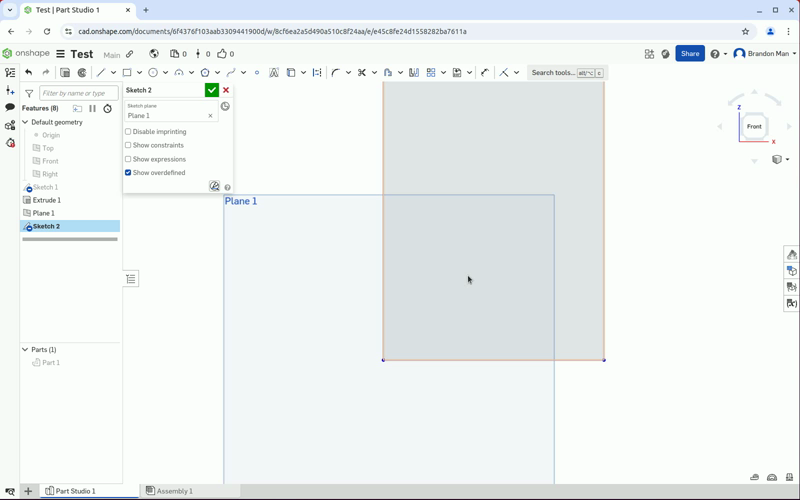
scroll(-6)
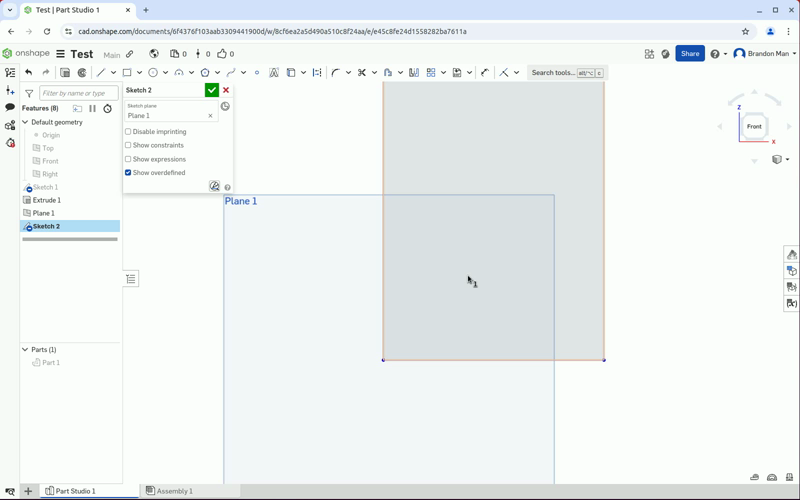
scroll(-6)
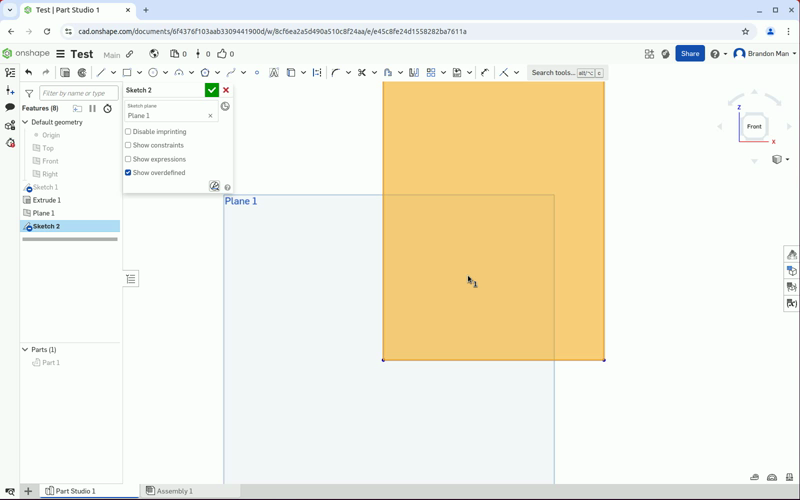
scroll(-6)
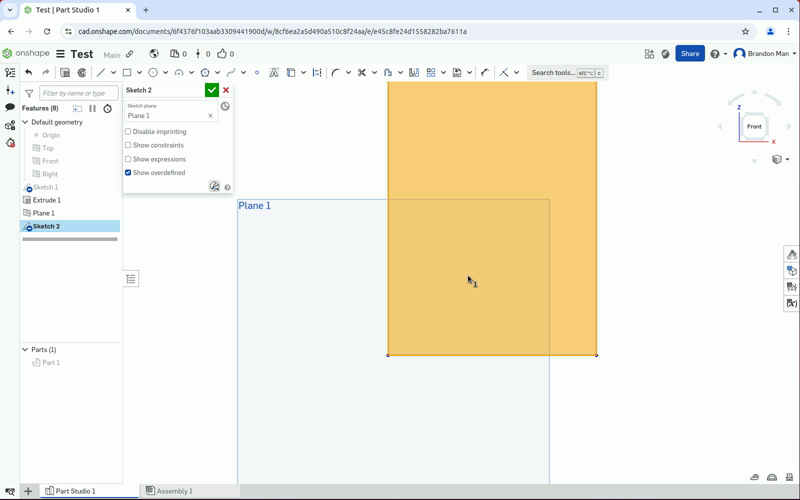
scroll(-6)
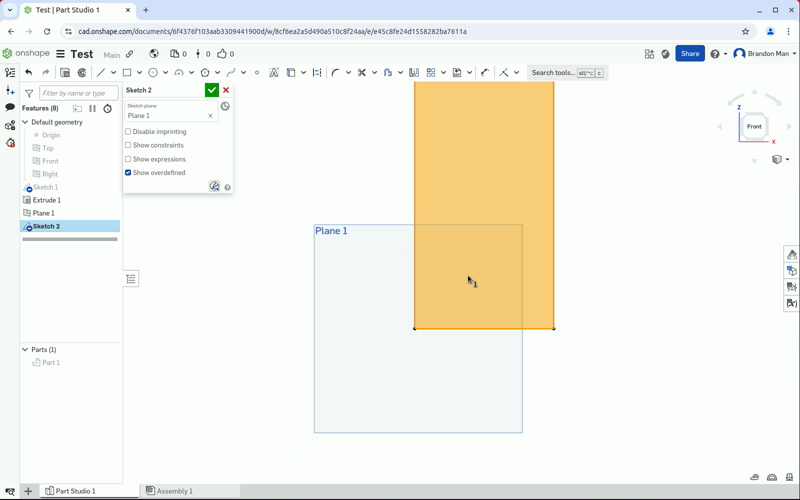
scroll(-6)
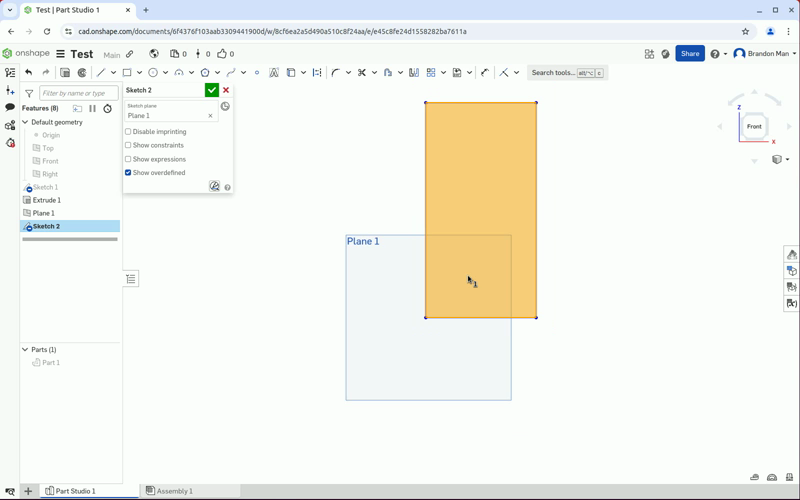
scroll(-6)
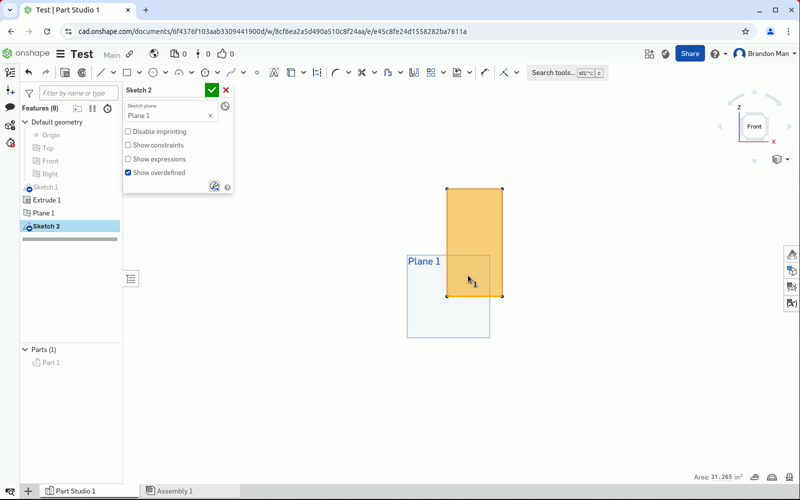
scroll(-6)
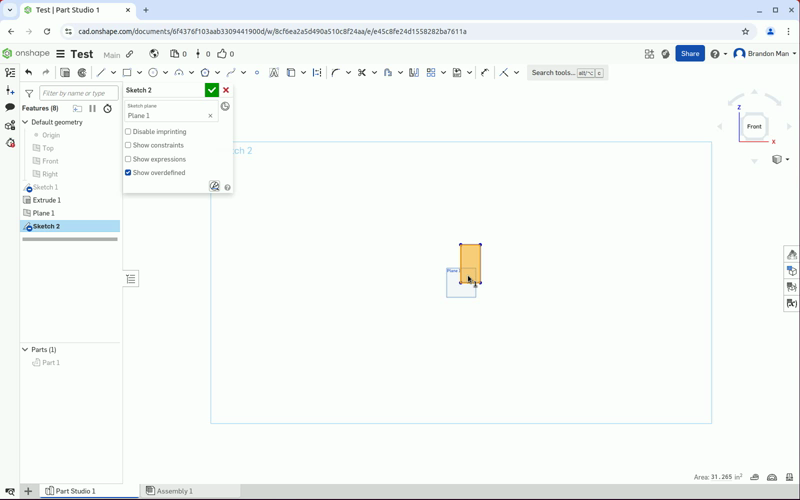
mouse_move(73, 352)
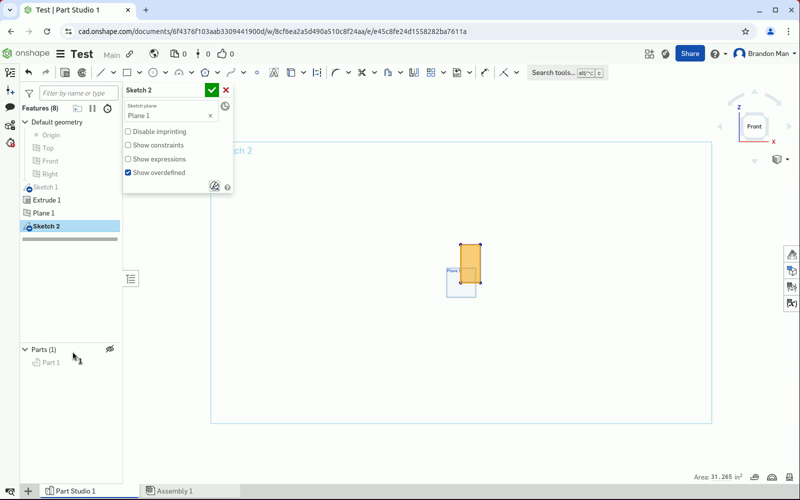
key(shift+y)
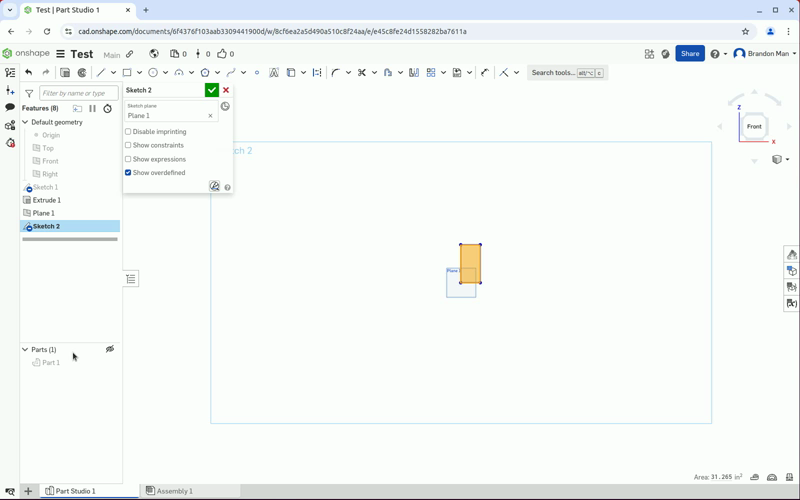
key(shift+e)
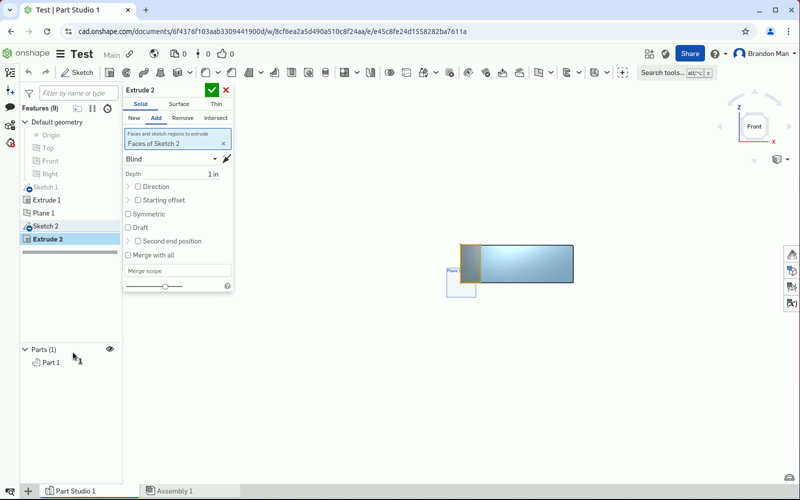
mouse_move(143, 106)
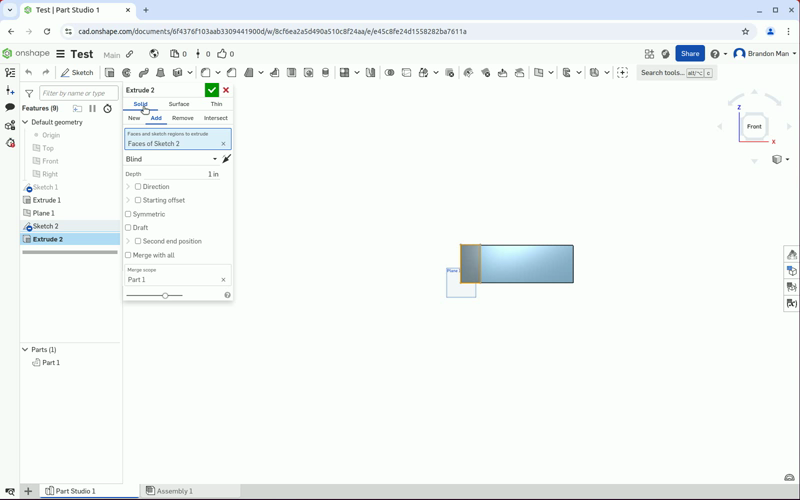
click(143, 106)
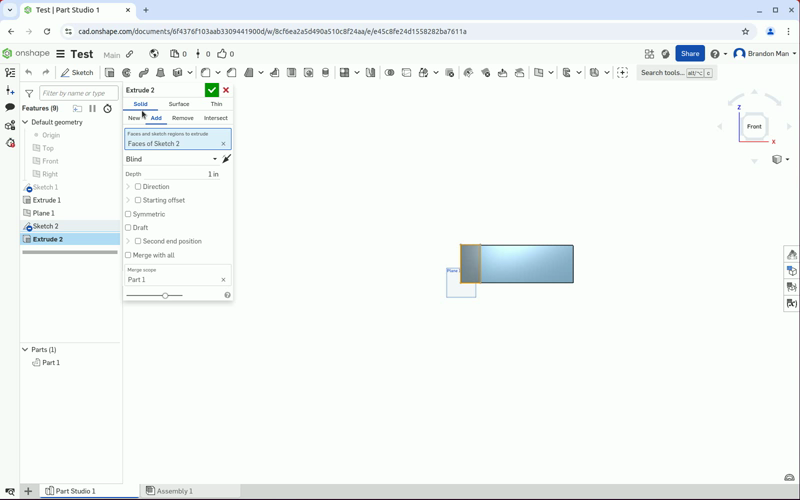
mouse_move(137, 120)
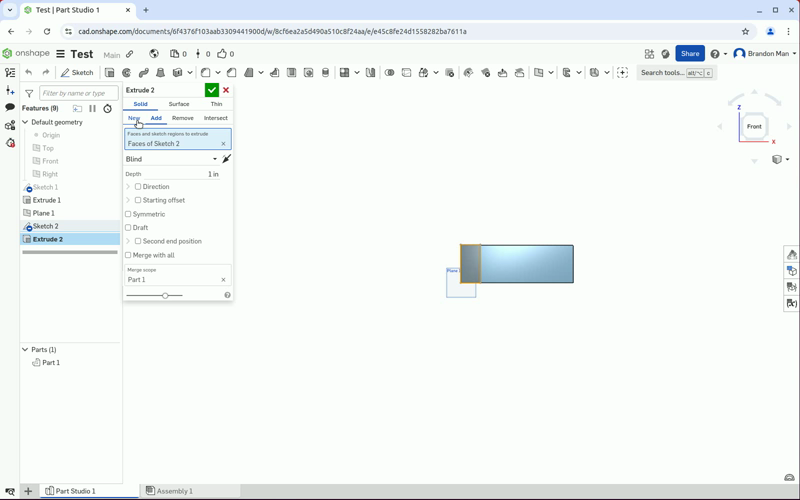
click(137, 120)
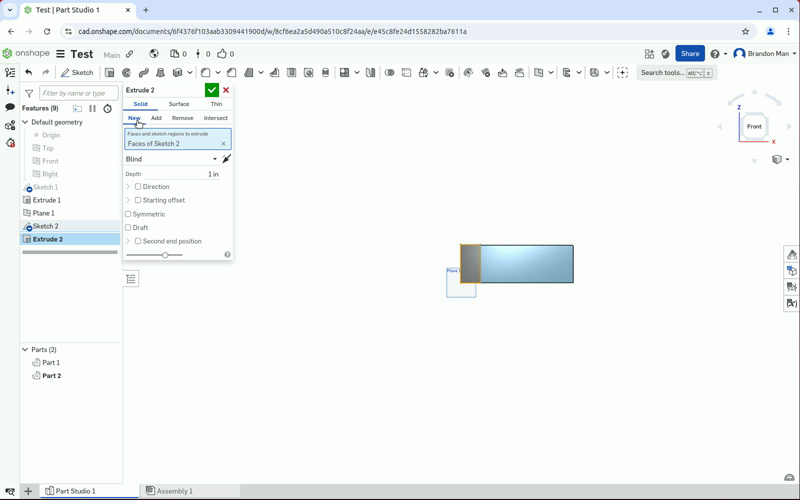
key(tab, 4)
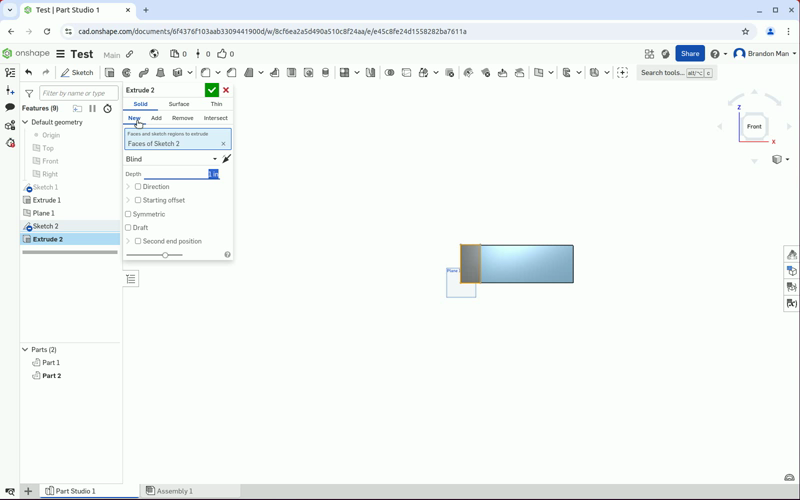
text(7.703)
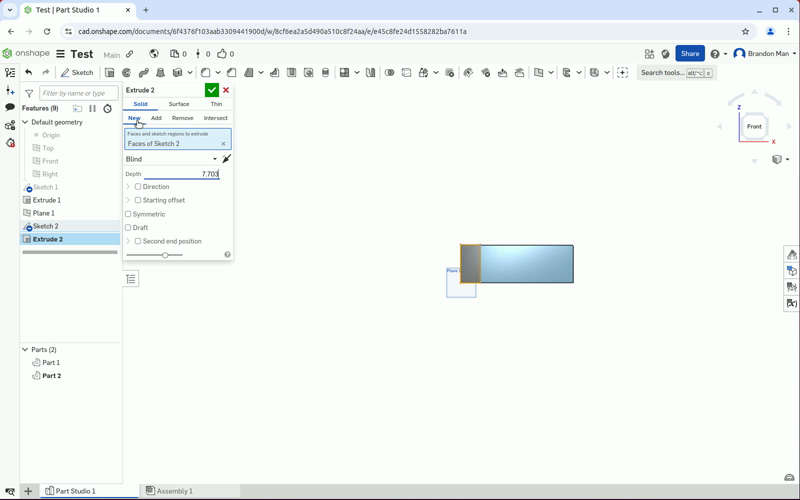
key(enter)
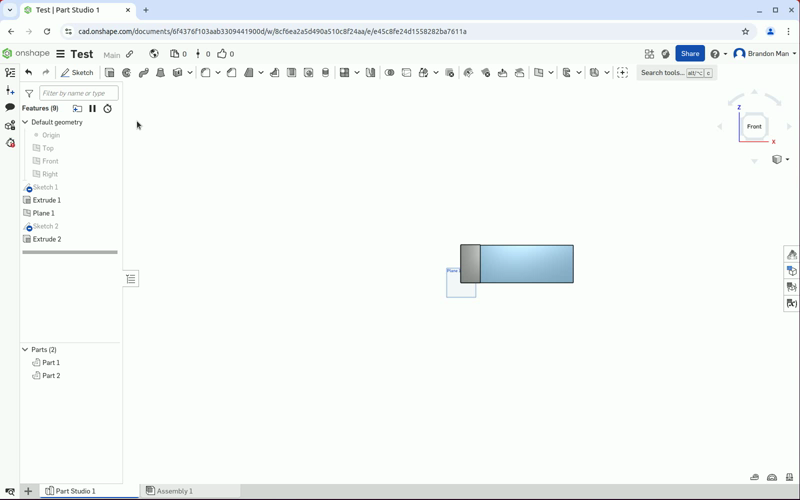
key(shift+h)
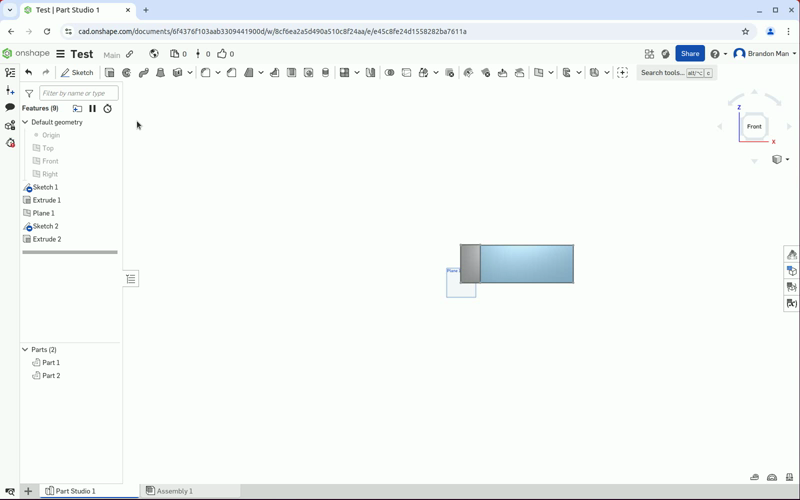
key(shift+h)
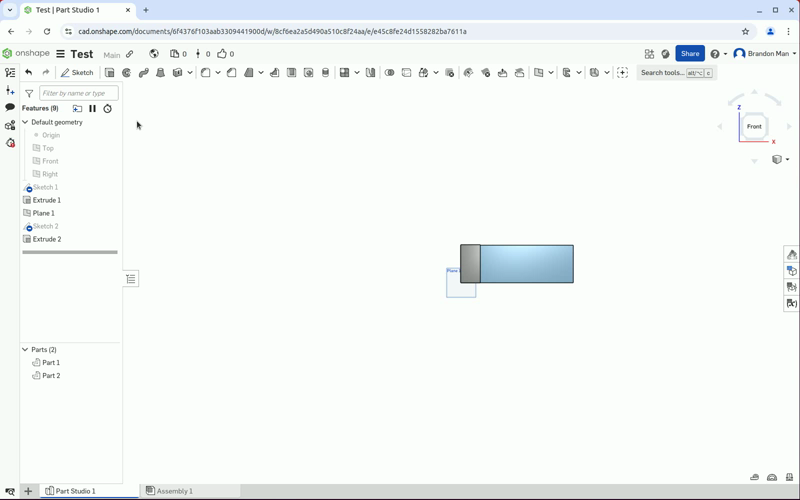
mouse_move(73, 189)
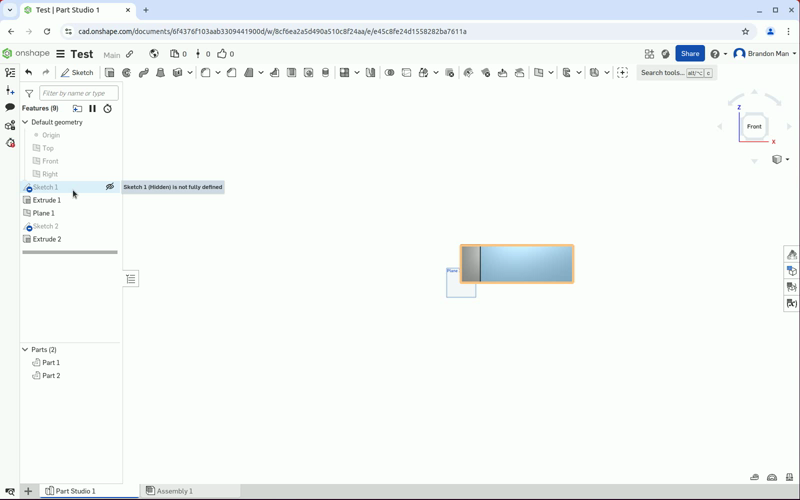
click(73, 189)
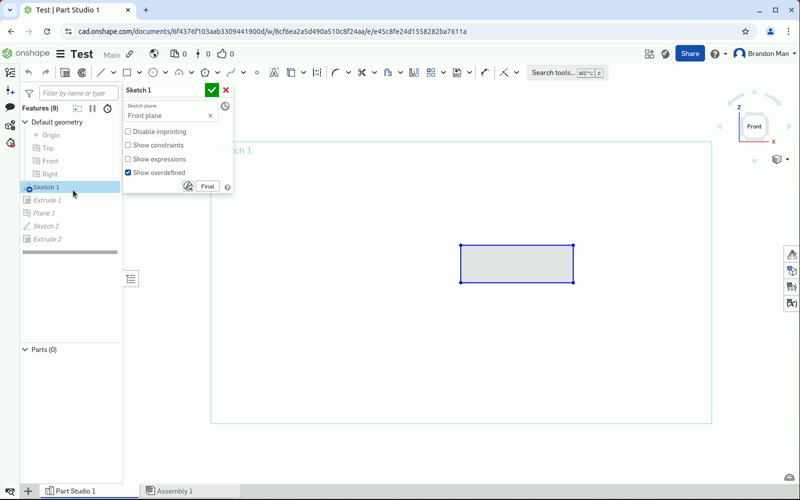
mouse_move(229, 92)
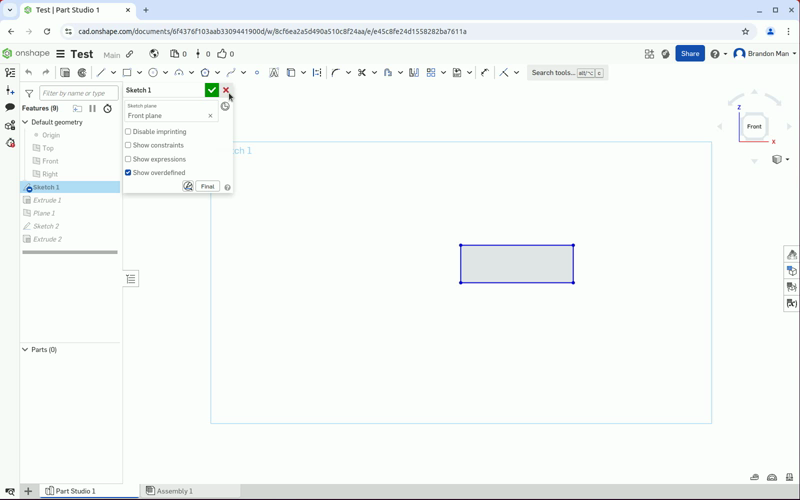
click(229, 92)
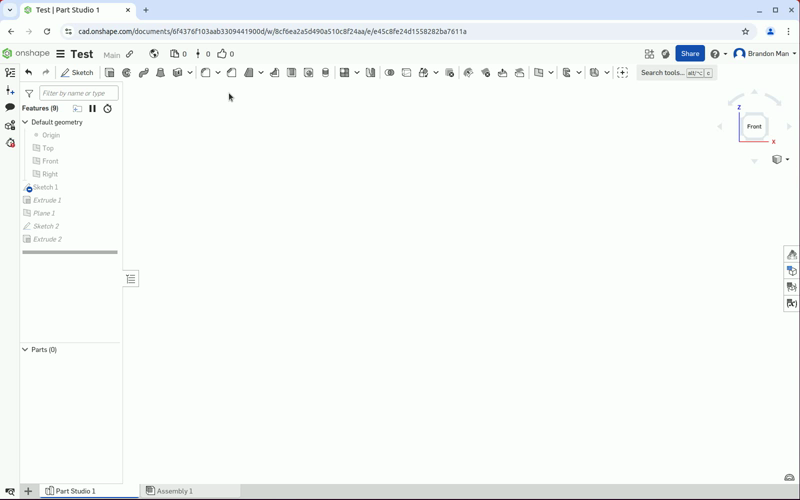
mouse_move(73, 352)
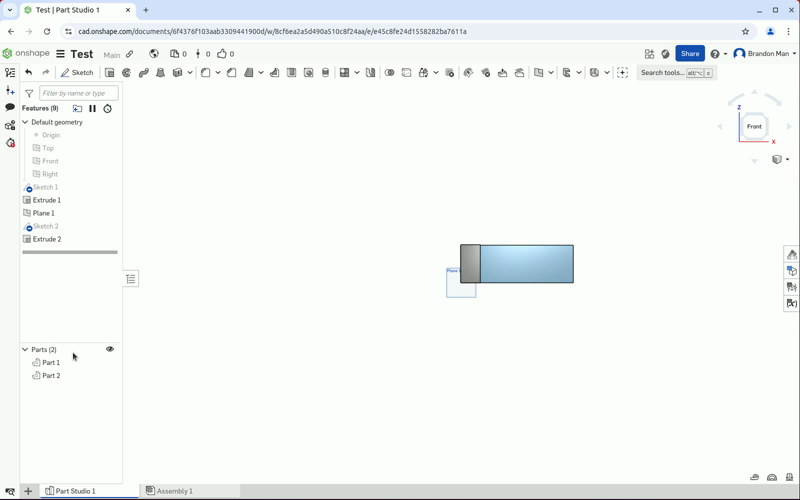
key(y)
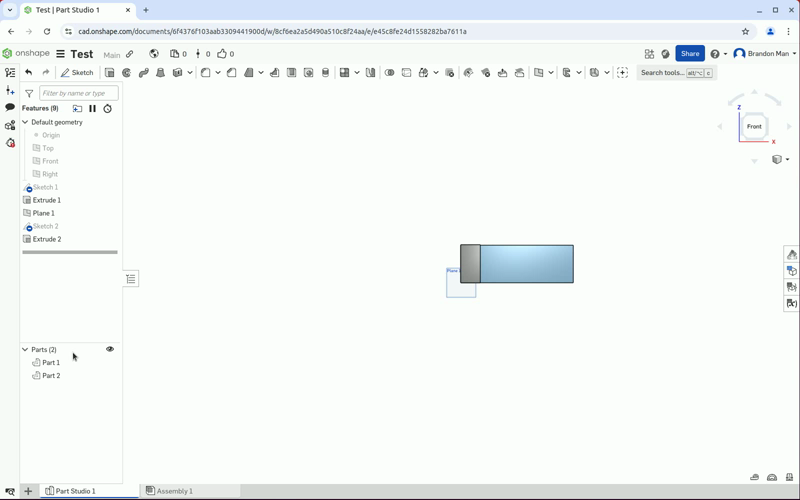
key(shift+p)
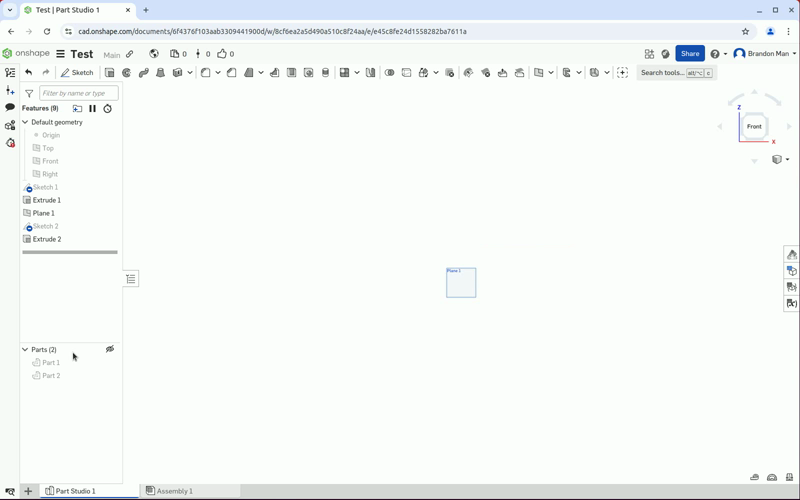
key(space)
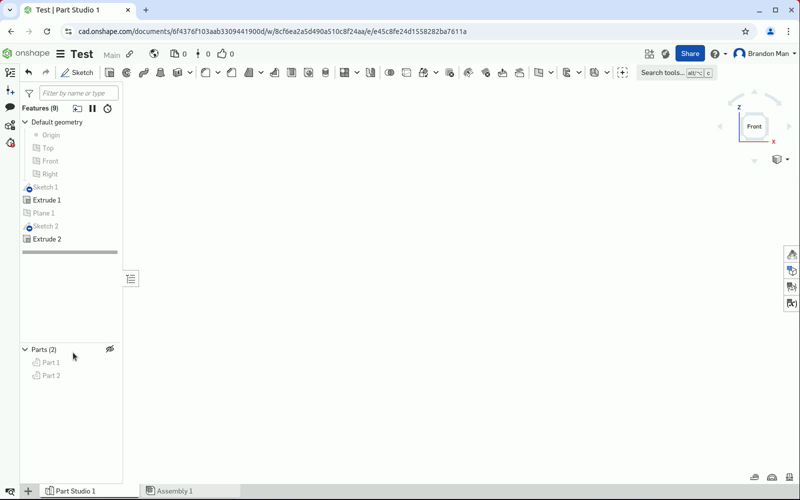
key_down(shift)
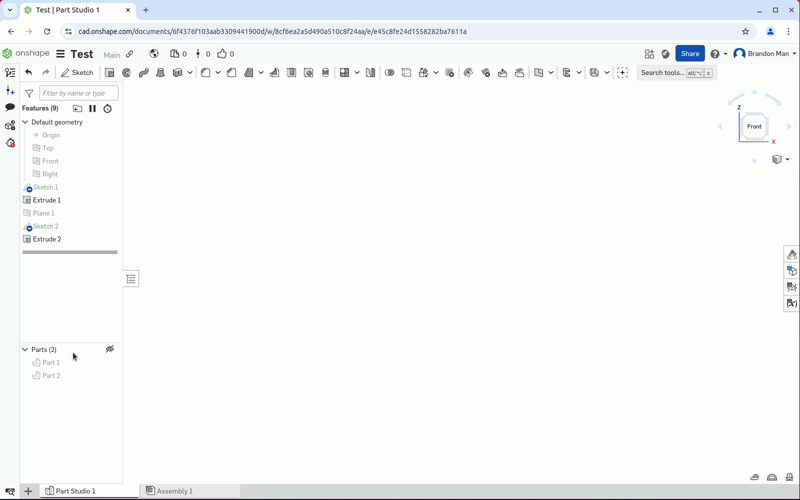
key(left)
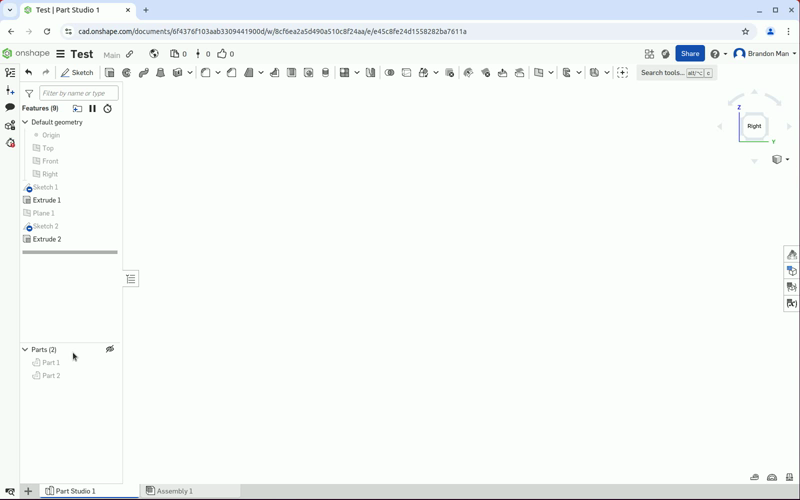
key_up(shift)
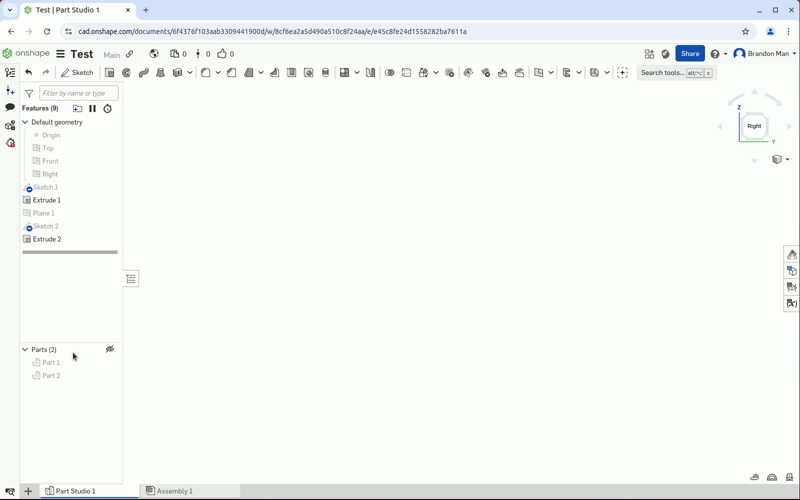
mouse_move(73, 352)
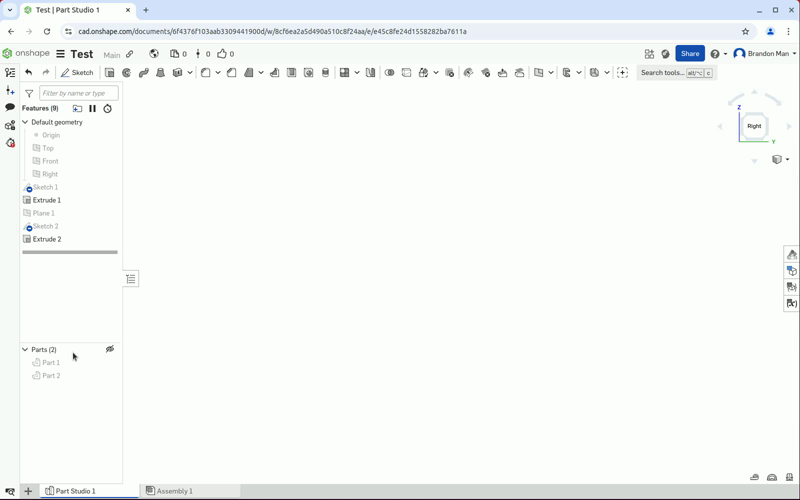
key(shift+y)
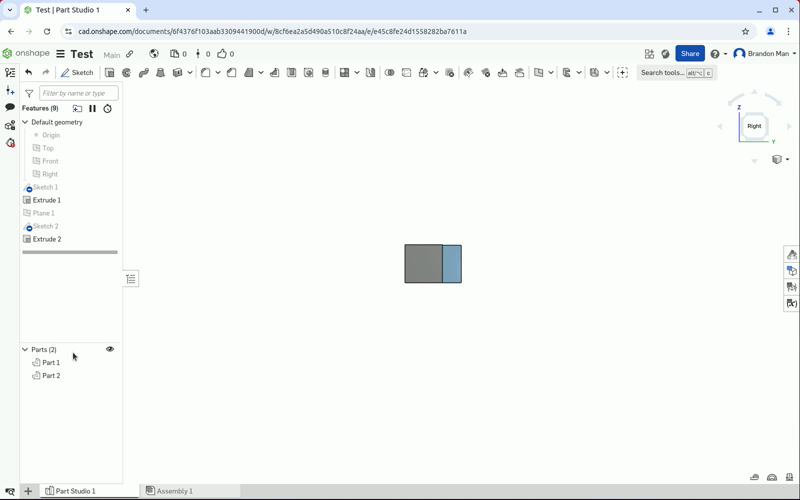
mouse_move(541, 75)
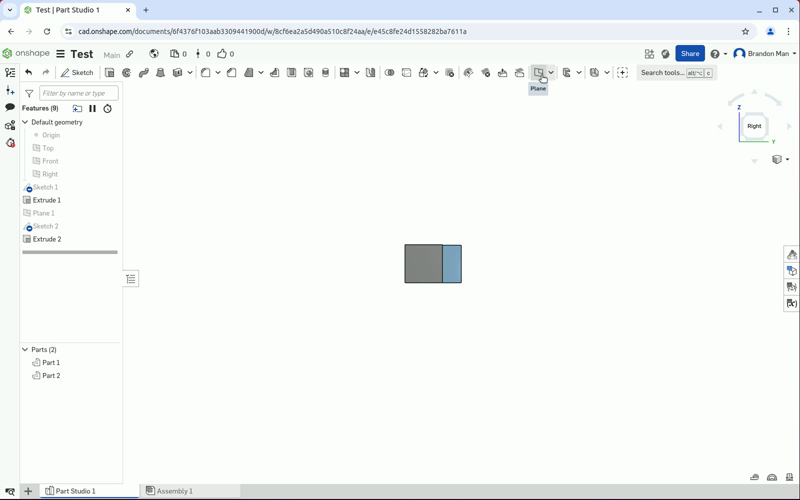
click(541, 75)
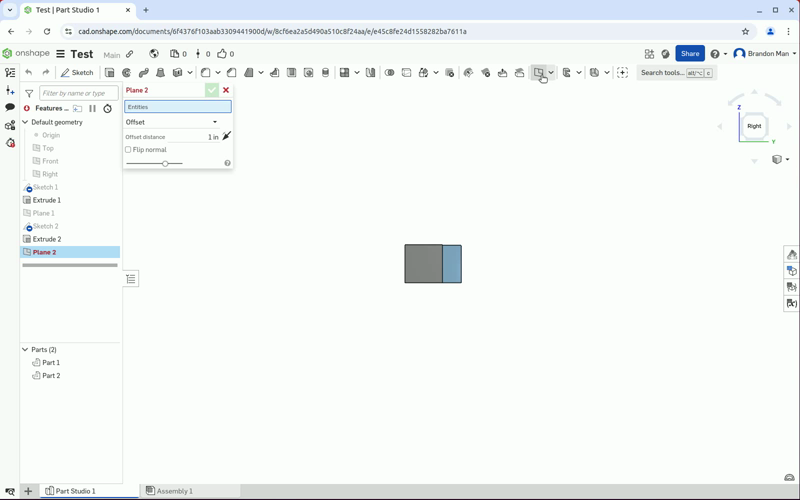
mouse_move(73, 176)
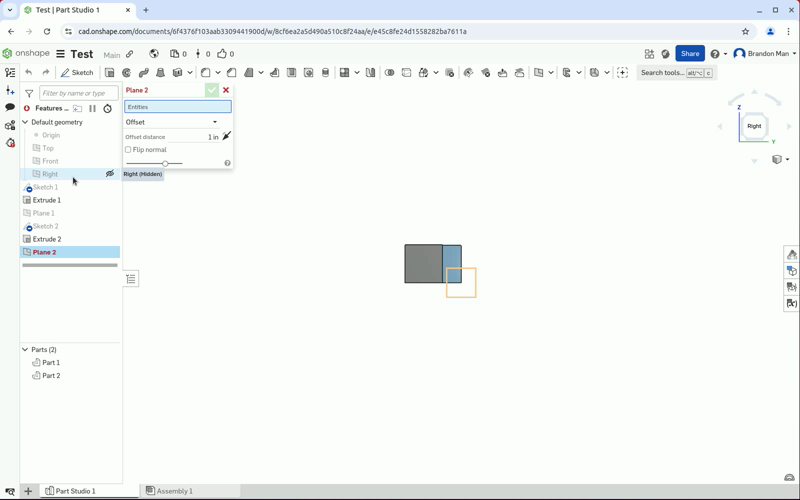
click(73, 176)
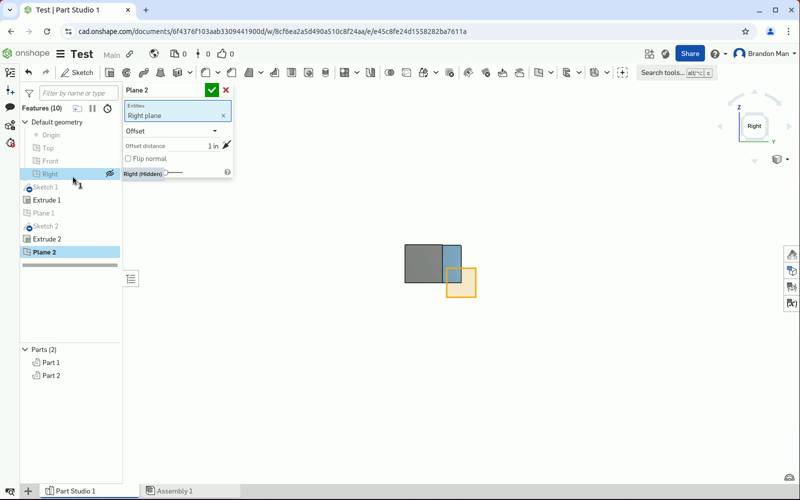
key(tab, 2)
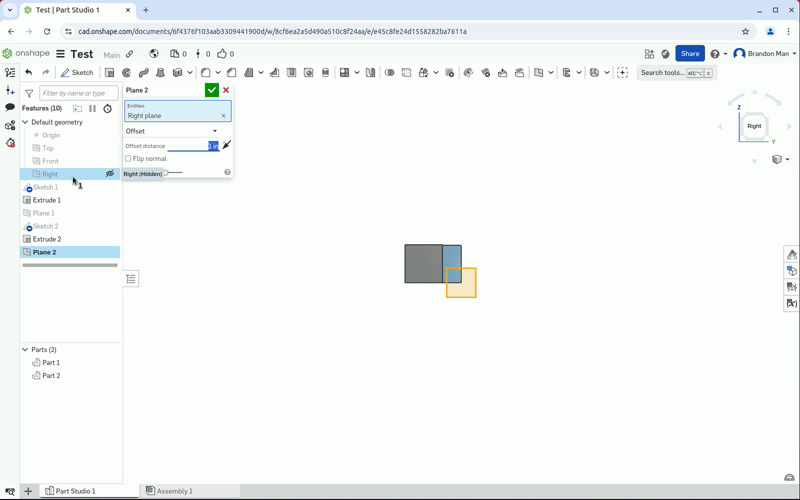
text(3.851)
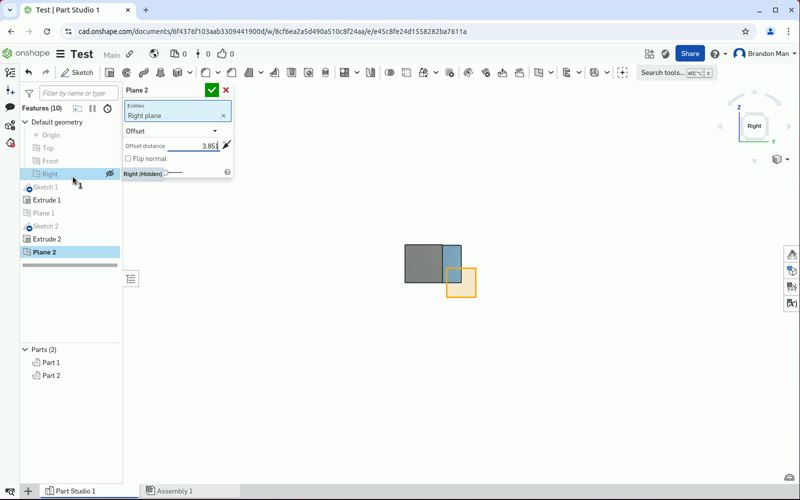
key(enter, 2)
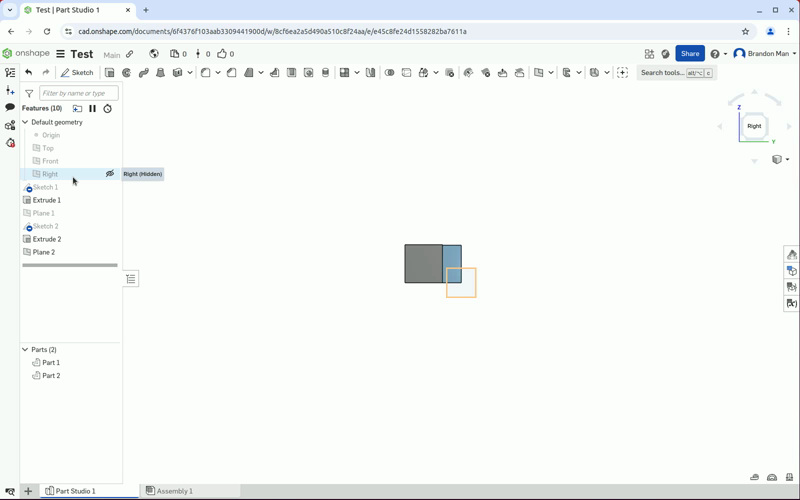
key(shift+s)
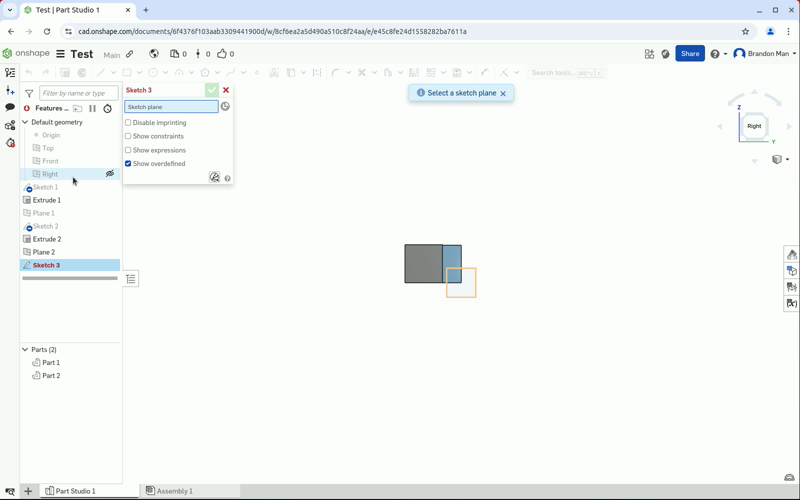
mouse_move(73, 254)
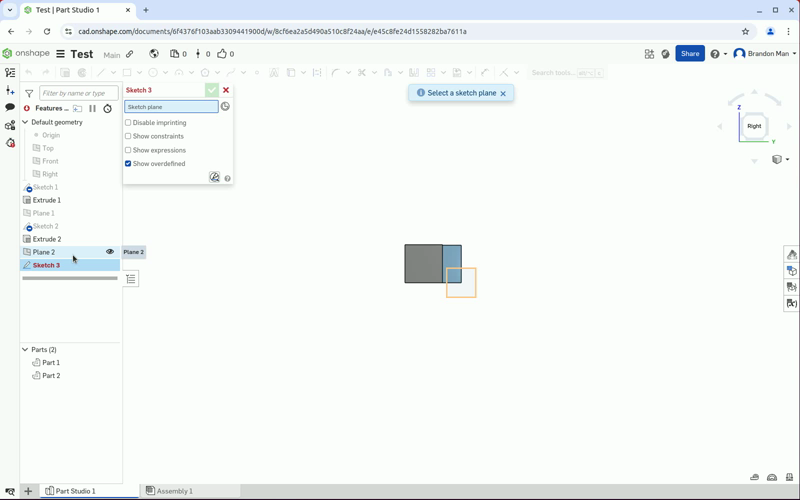
click(73, 254)
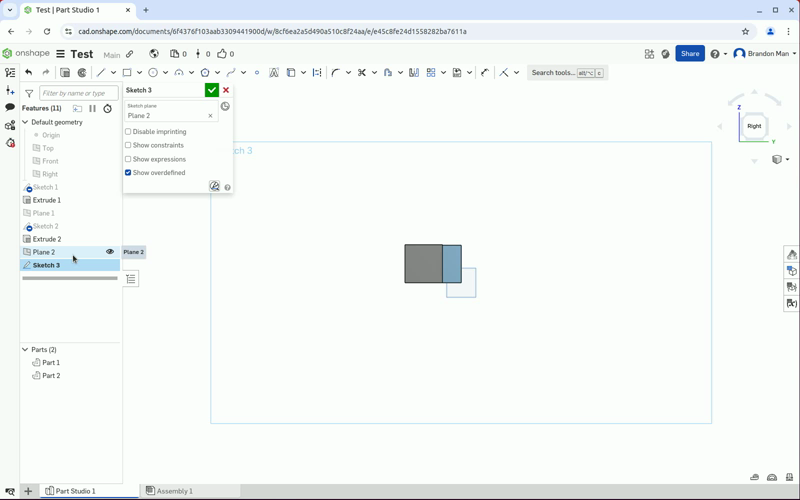
mouse_move(73, 352)
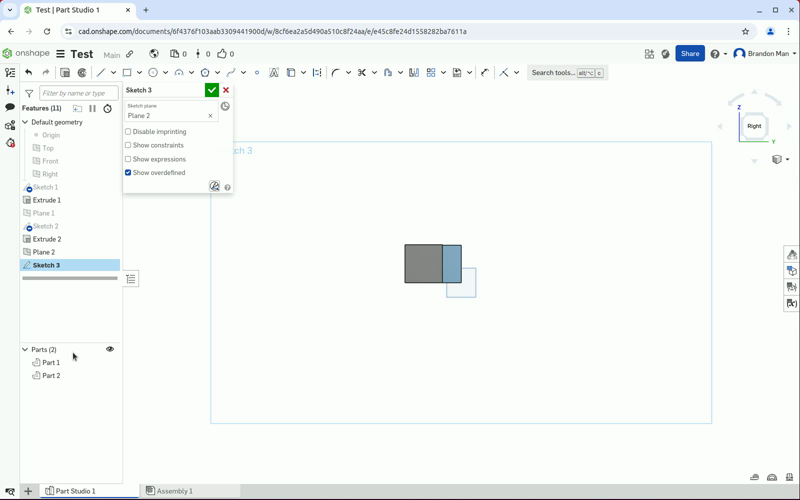
key(y)
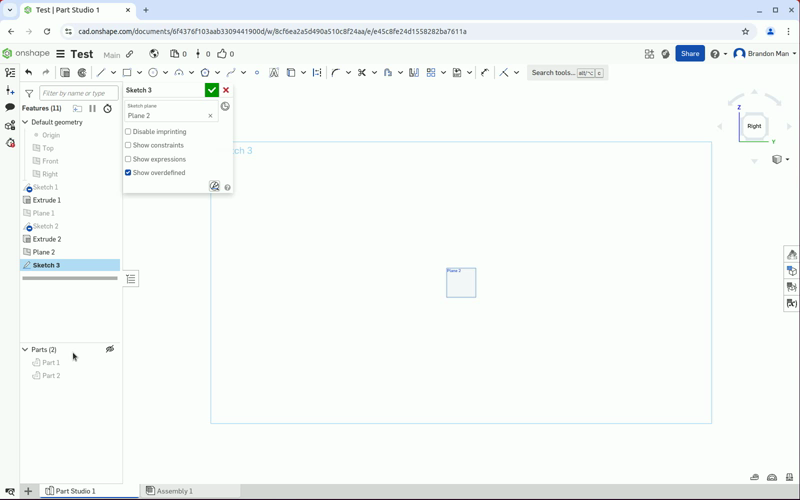
key(l)
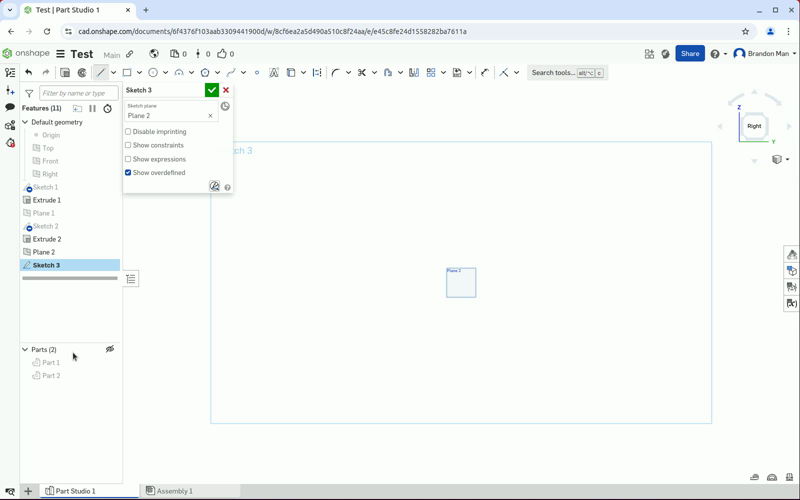
key_down(shift)
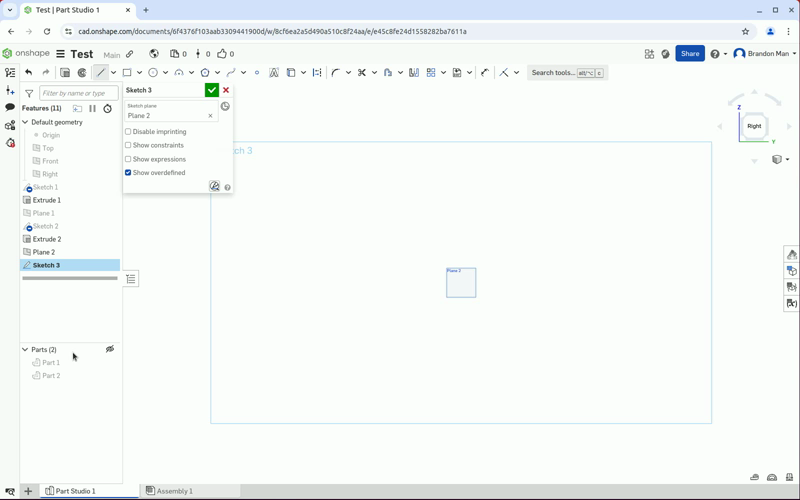
mouse_move(423, 282)
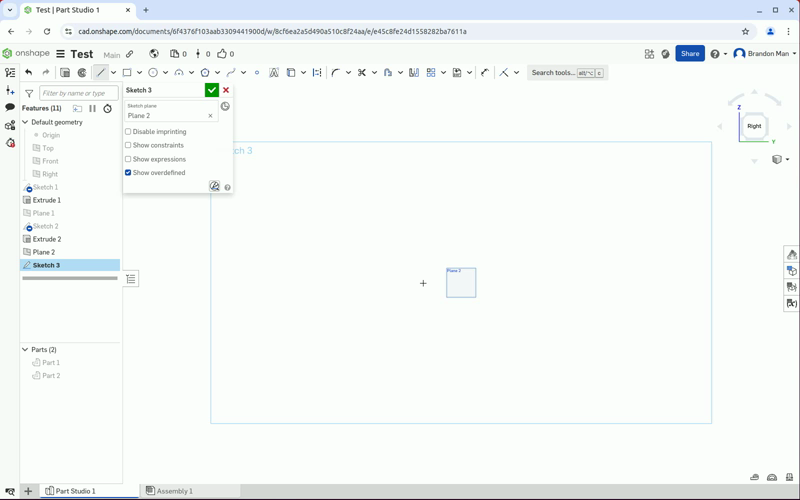
click(423, 282)
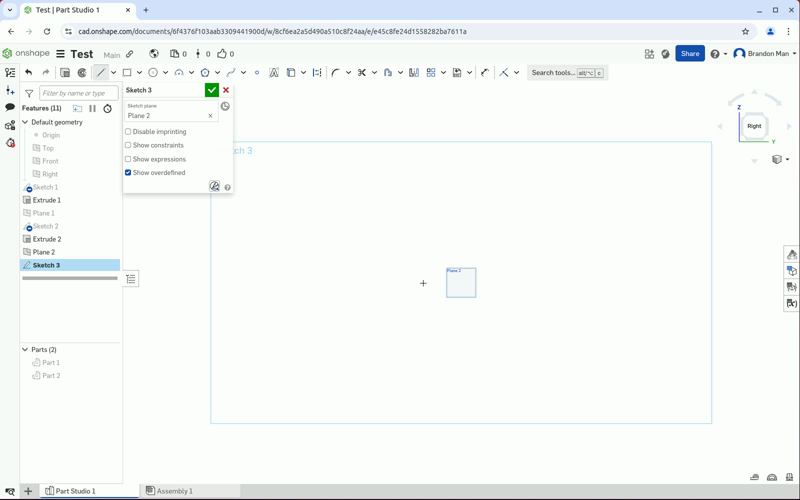
key_up(shift)
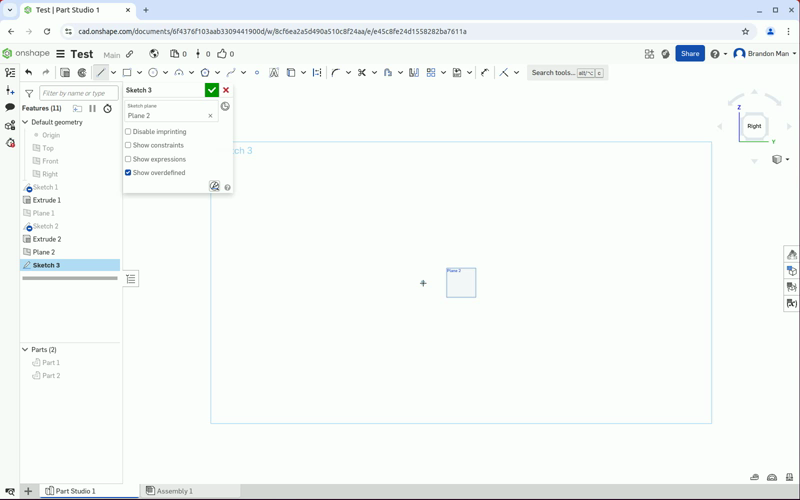
key_down(shift)
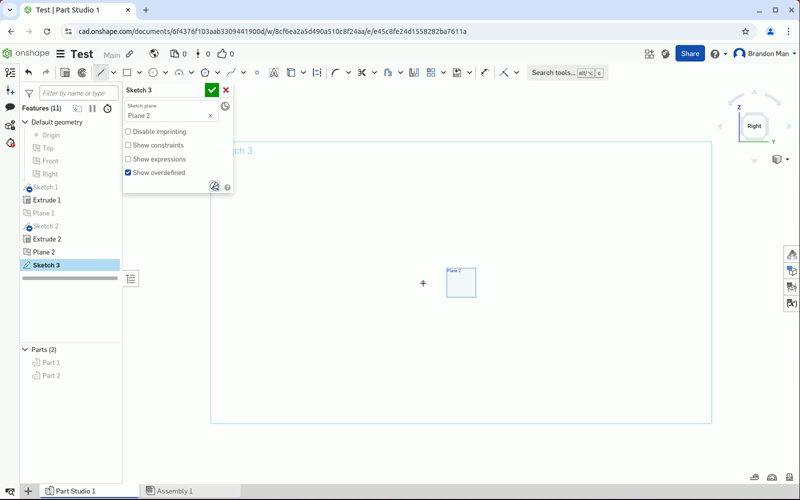
mouse_move(453, 282)
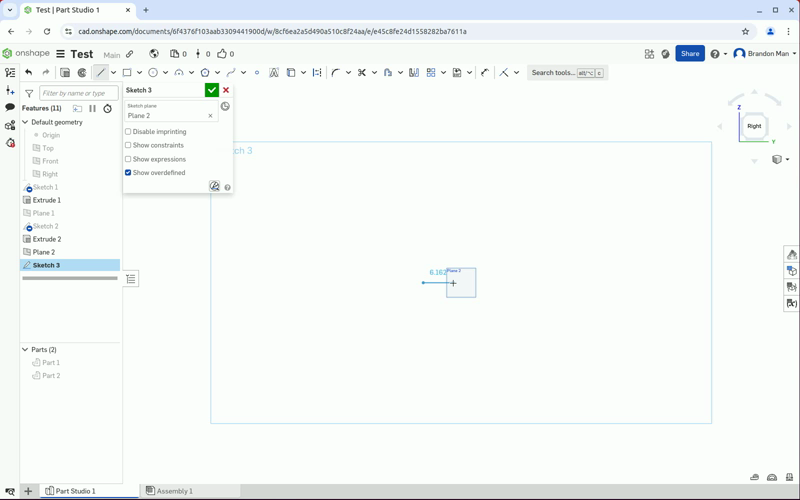
mouse_move(443, 282)
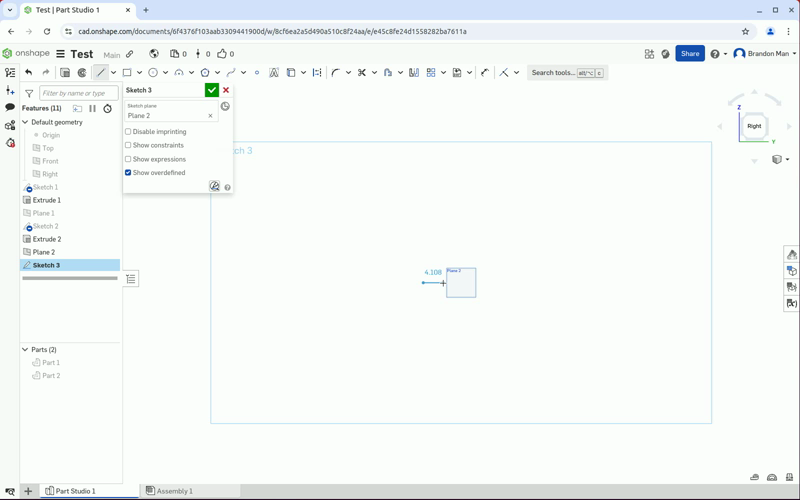
click(443, 282)
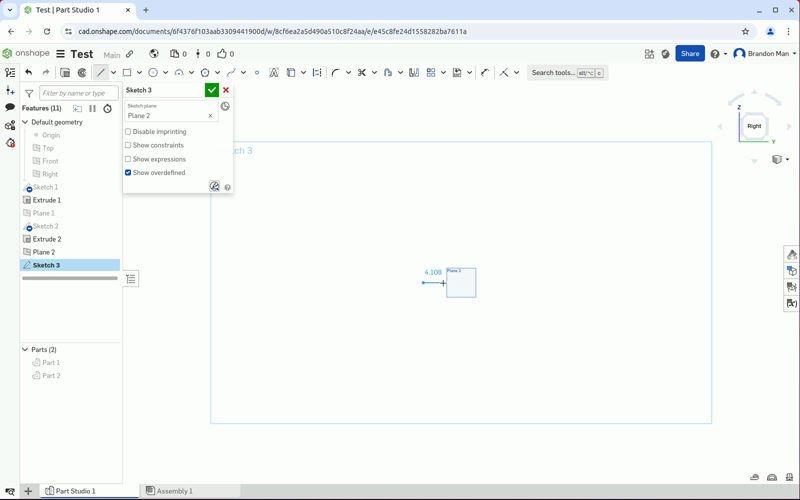
key_up(shift)
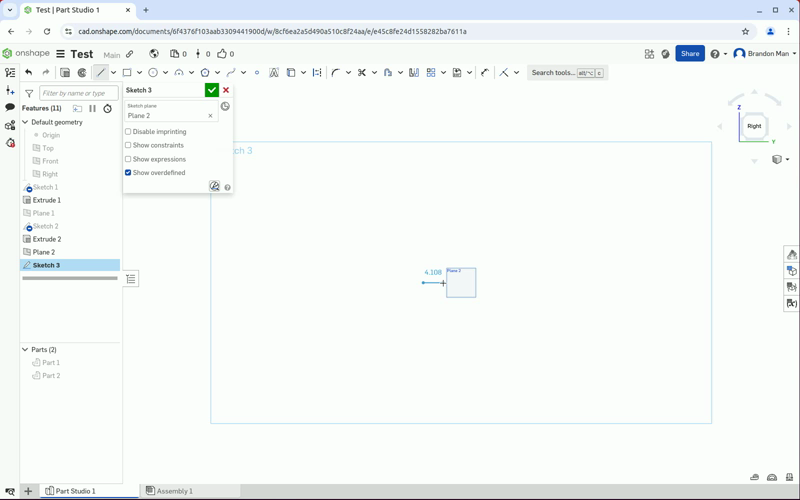
key_down(shift)
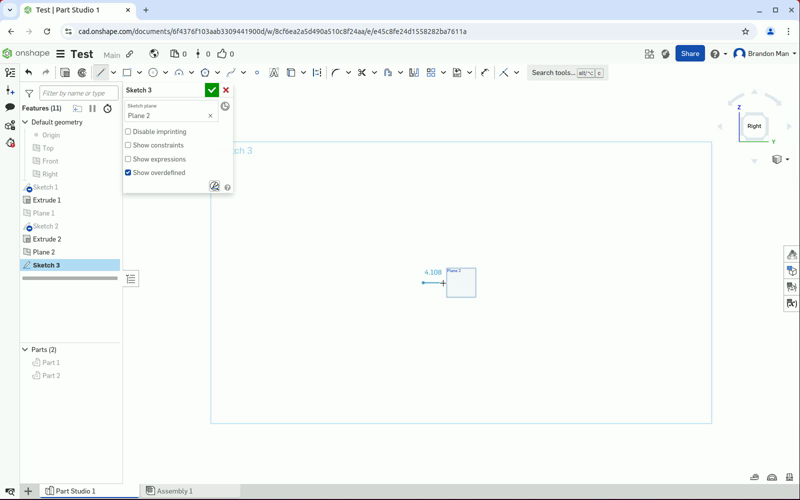
mouse_move(473, 282)
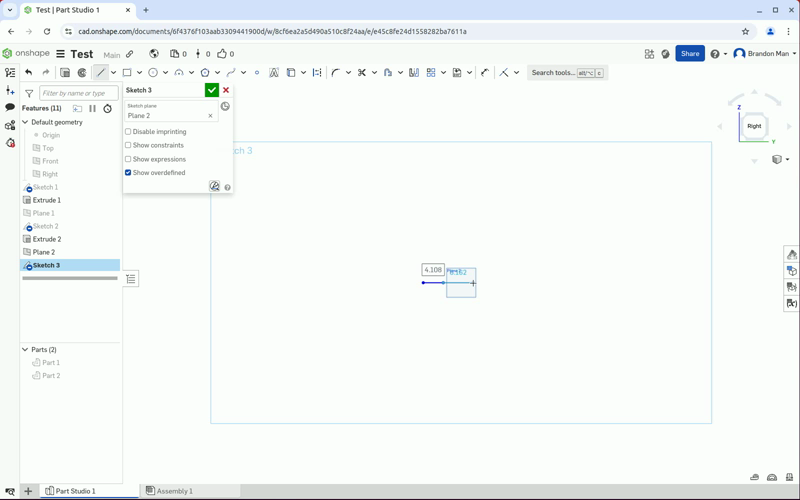
mouse_move(443, 263)
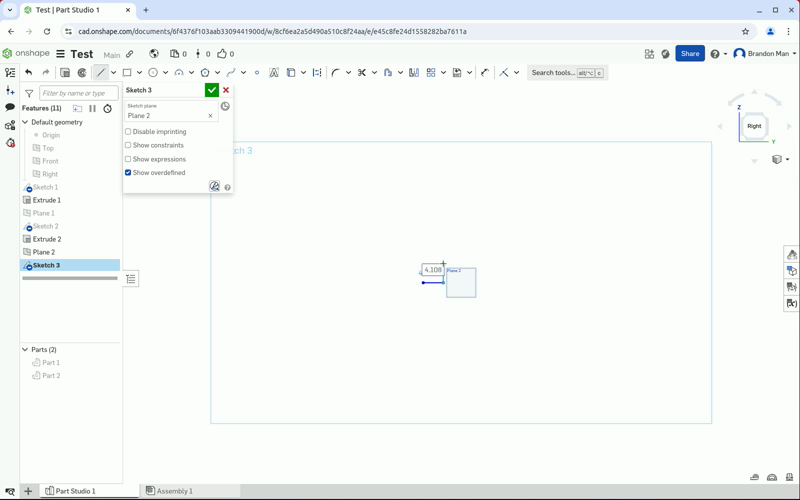
click(443, 263)
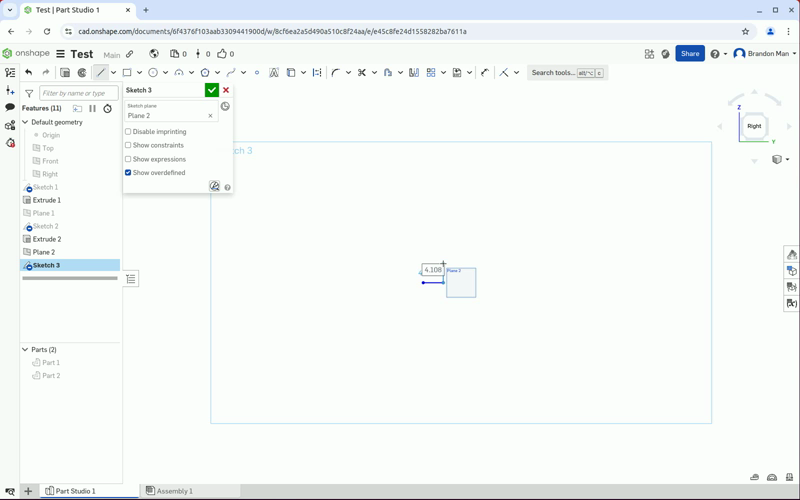
key_up(shift)
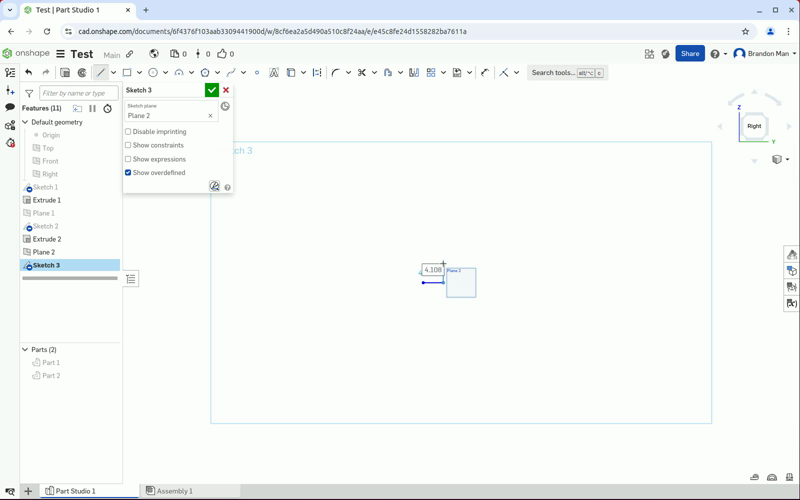
key_down(shift)
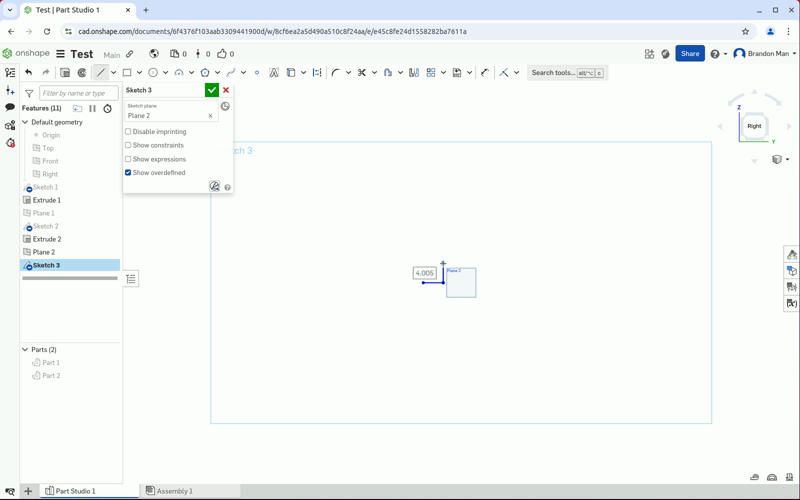
mouse_move(473, 263)
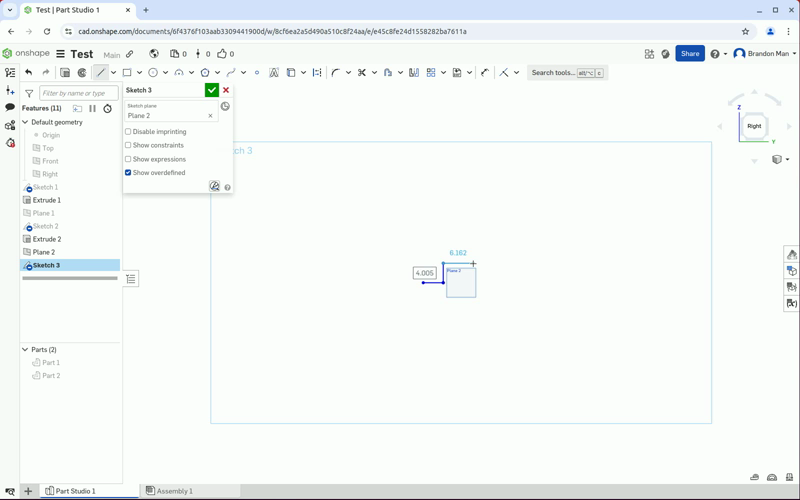
mouse_move(423, 263)
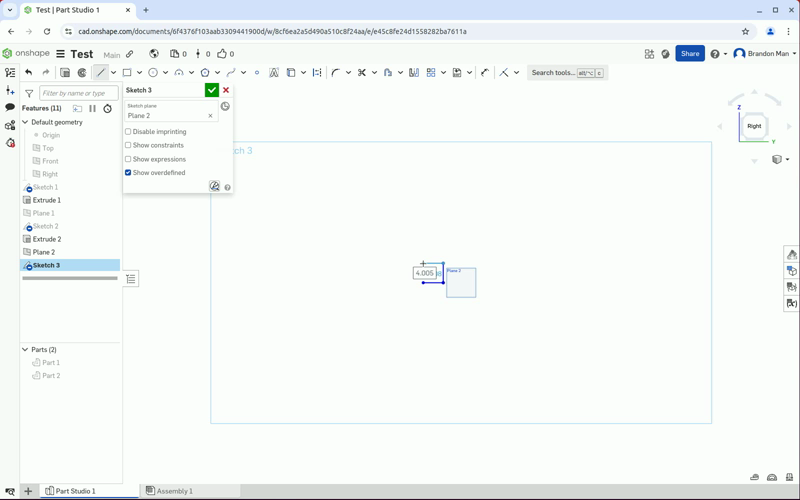
click(423, 263)
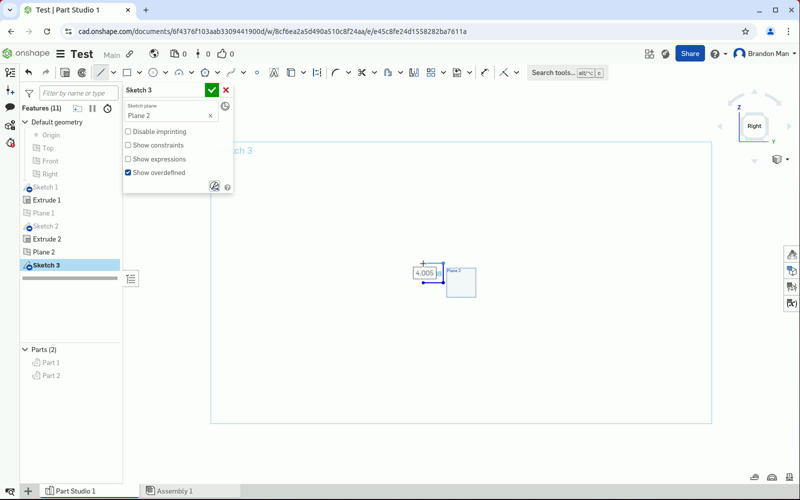
key_up(shift)
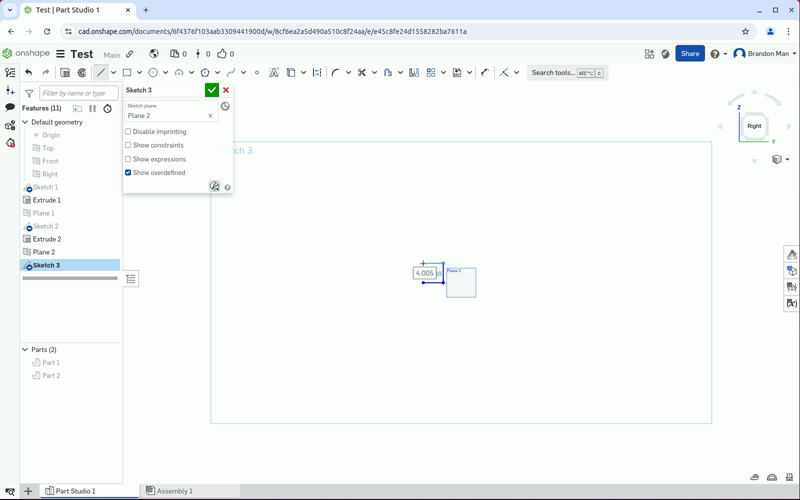
mouse_move(453, 263)
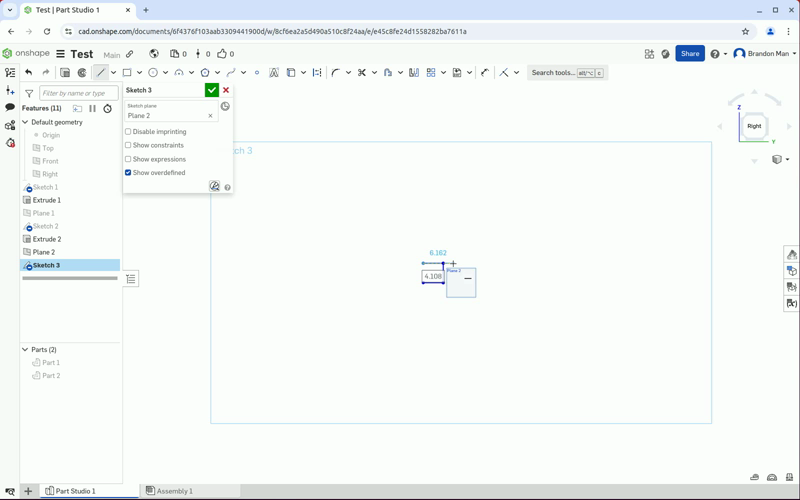
key_down(shift)
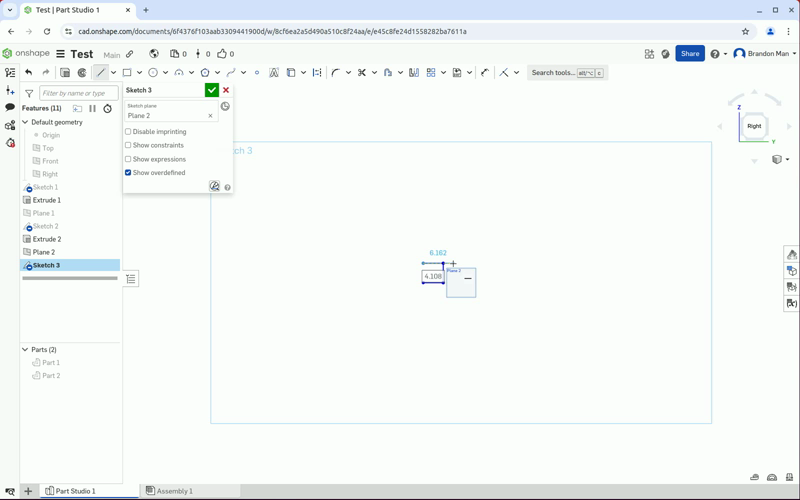
mouse_move(423, 282)
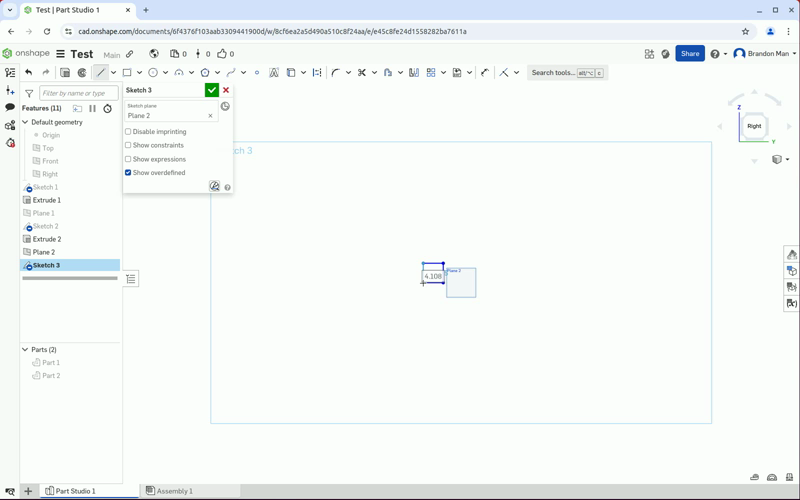
key_up(shift)
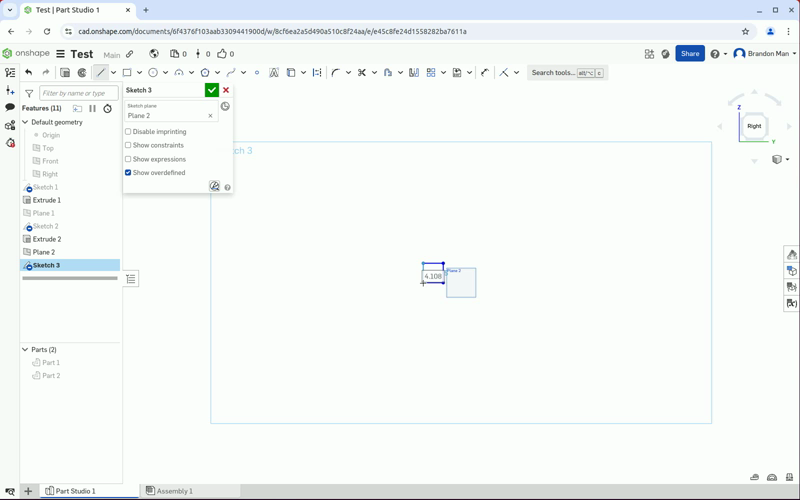
click(423, 282)
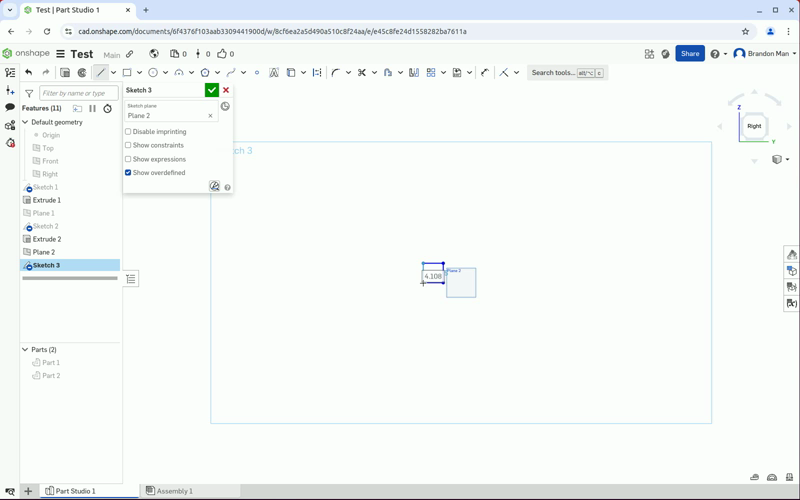
key(esc)
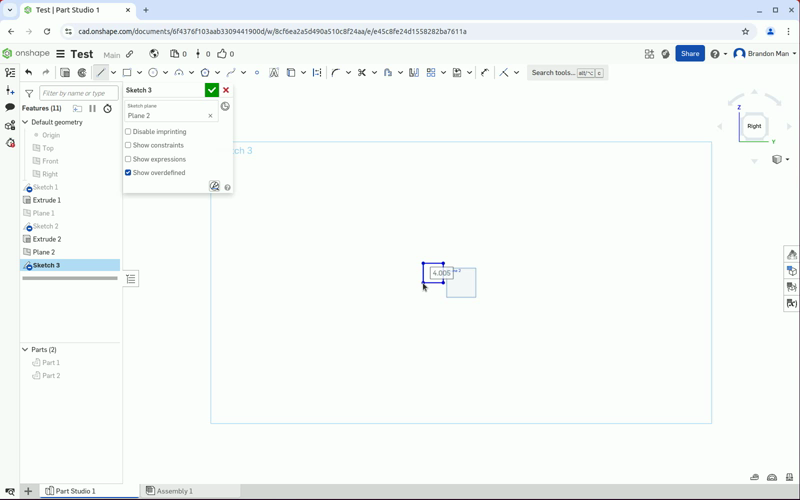
mouse_move(428, 269)
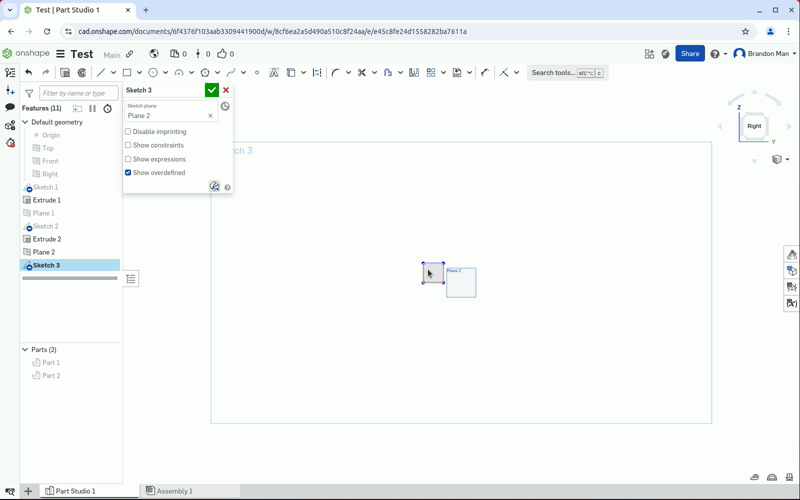
scroll(6)
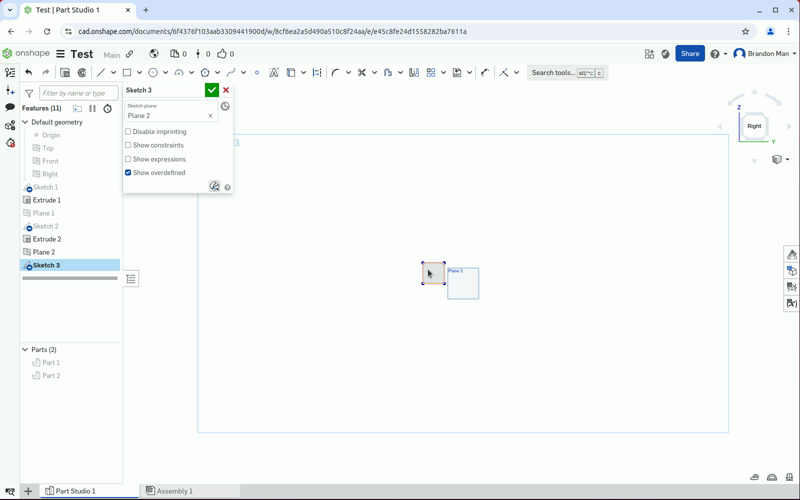
scroll(6)
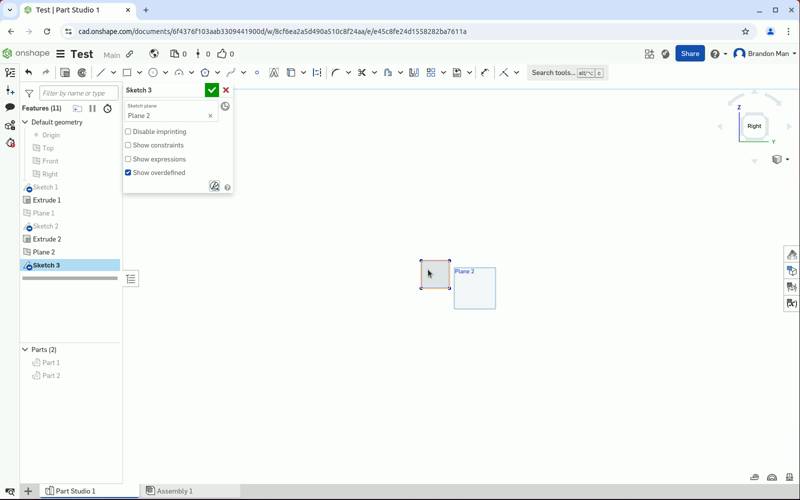
scroll(6)
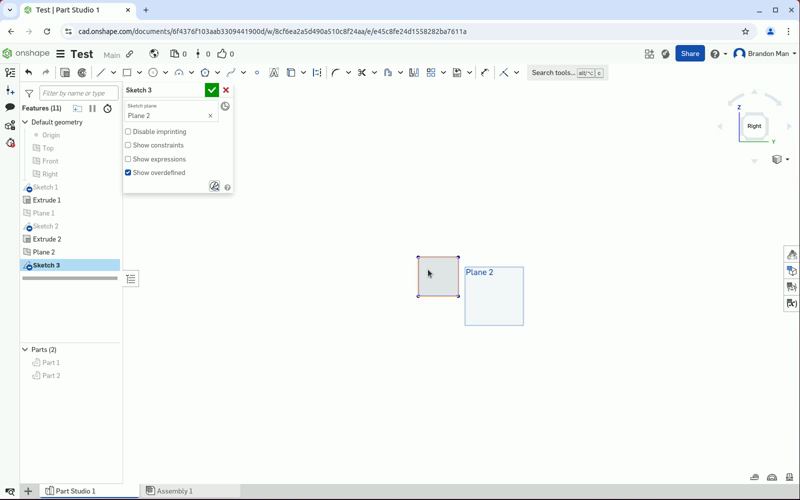
scroll(6)
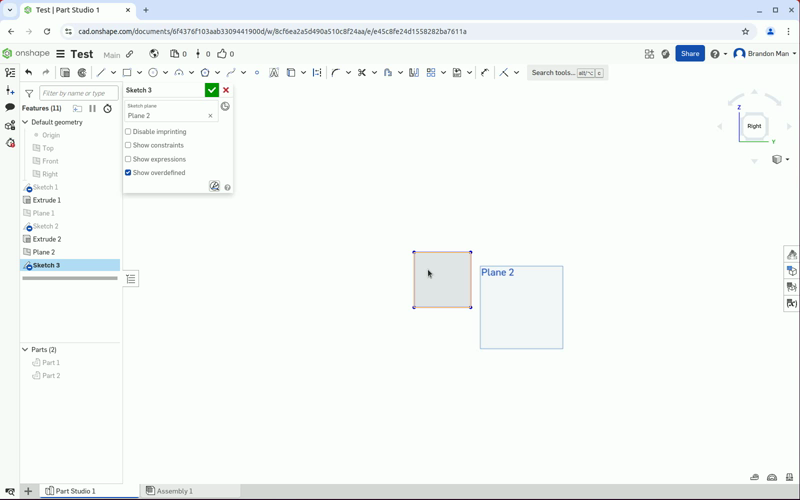
scroll(6)
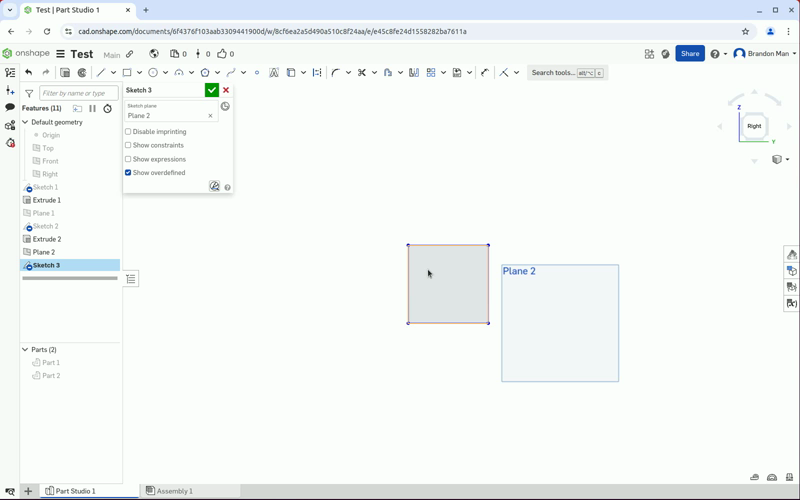
scroll(6)
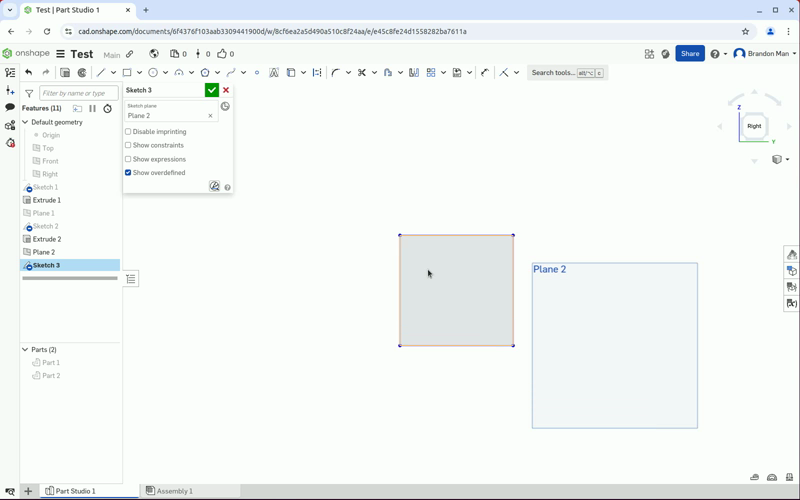
scroll(6)
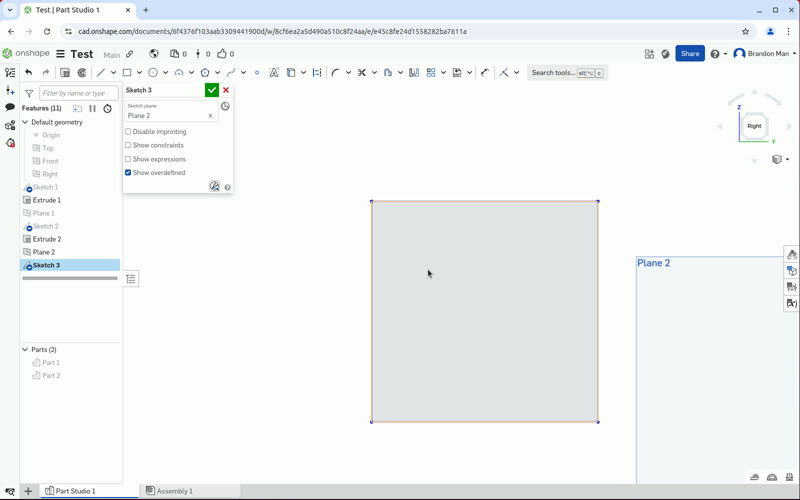
click(428, 269)
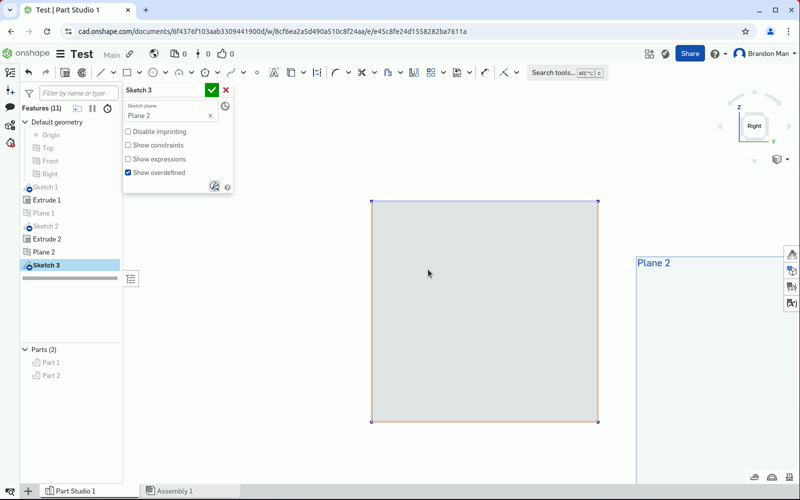
scroll(-6)
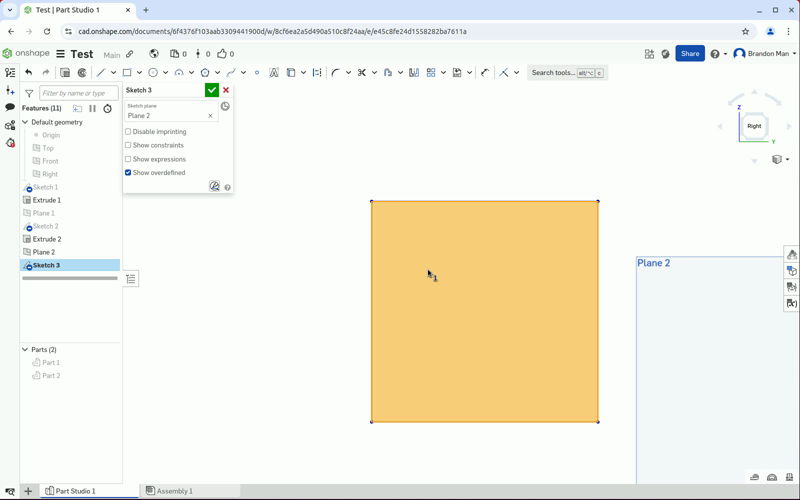
scroll(-6)
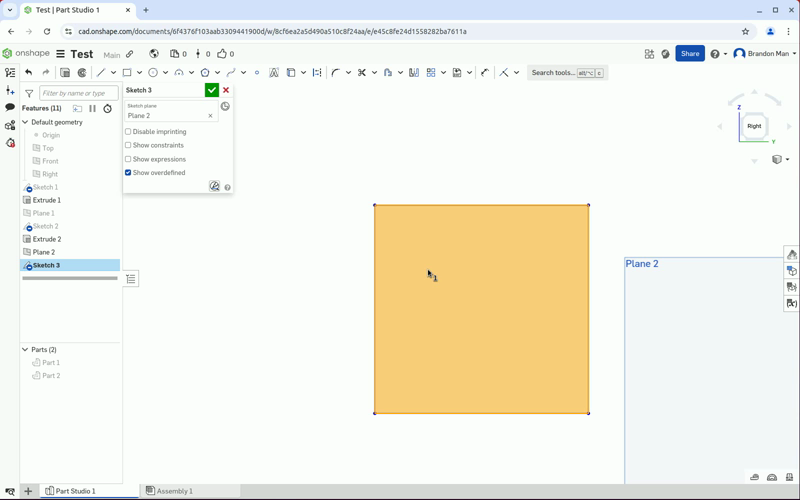
scroll(-6)
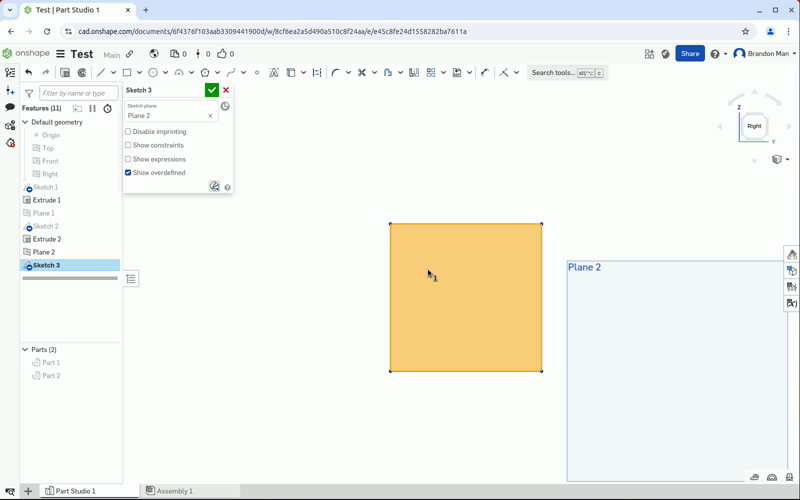
scroll(-6)
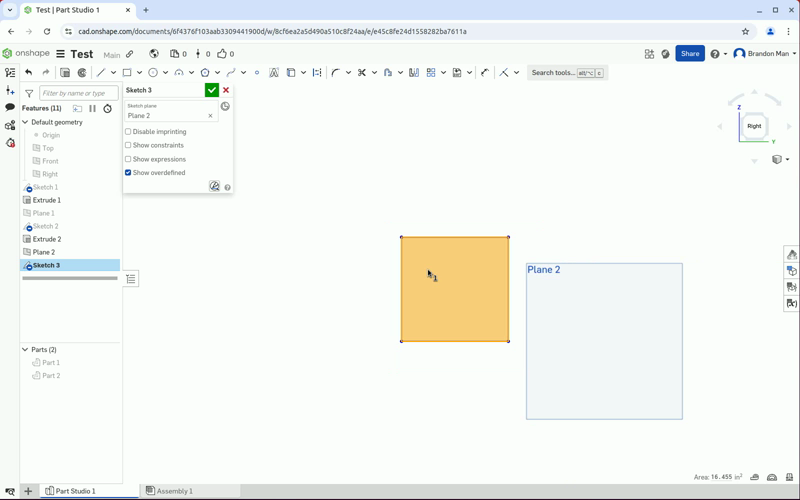
scroll(-6)
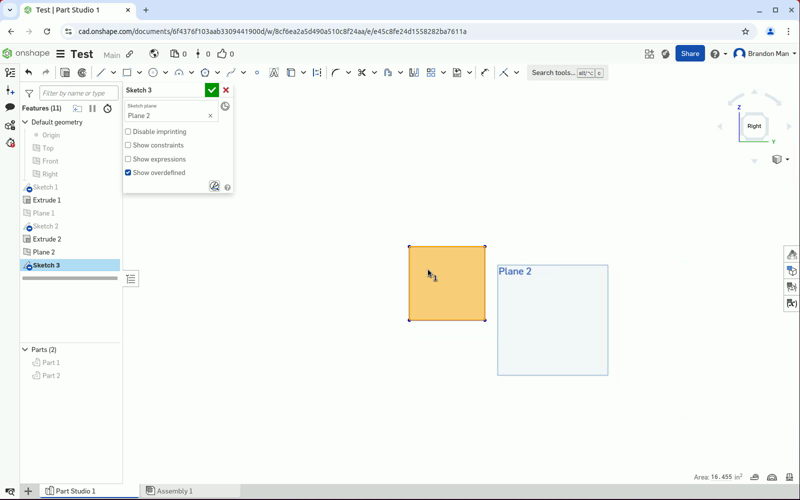
scroll(-6)
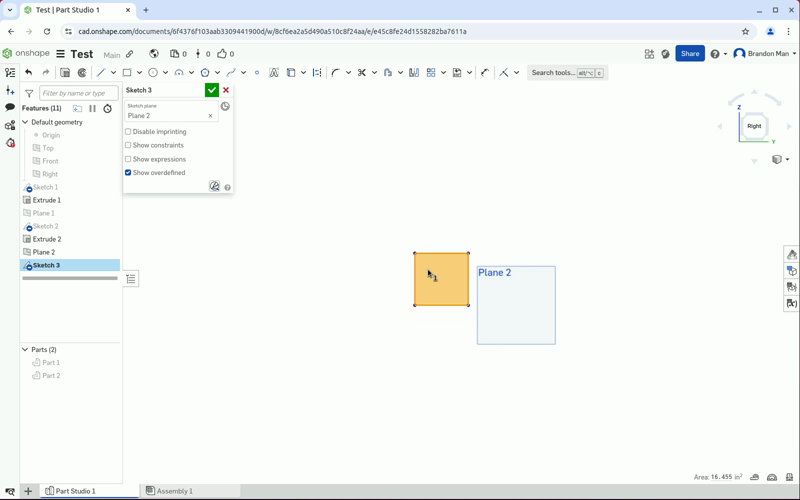
scroll(-6)
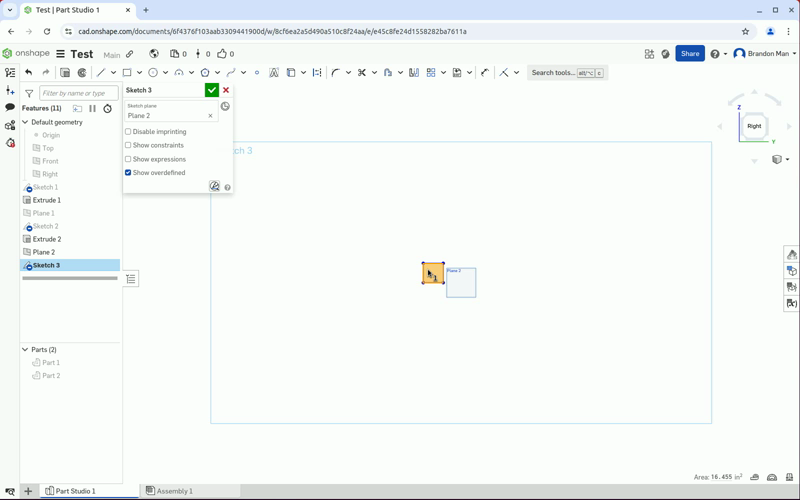
mouse_move(73, 352)
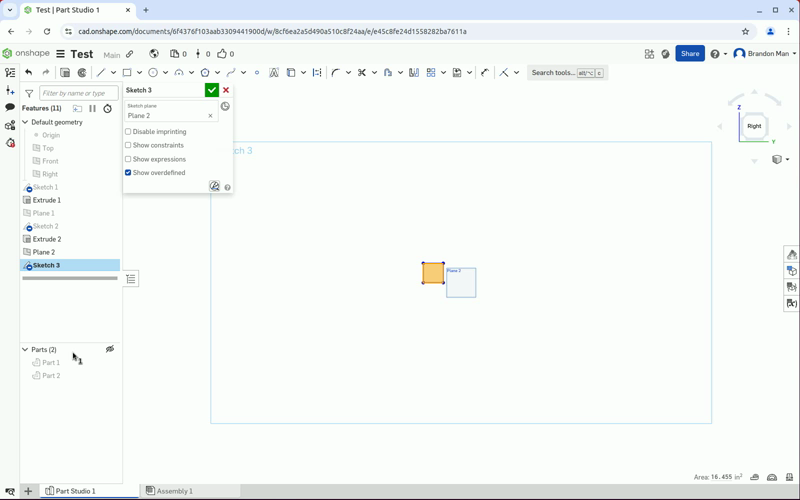
key(shift+y)
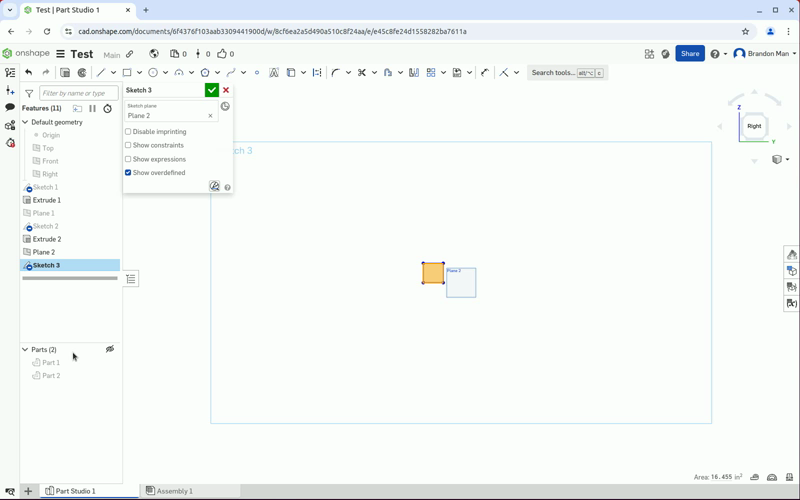
key(shift+e)
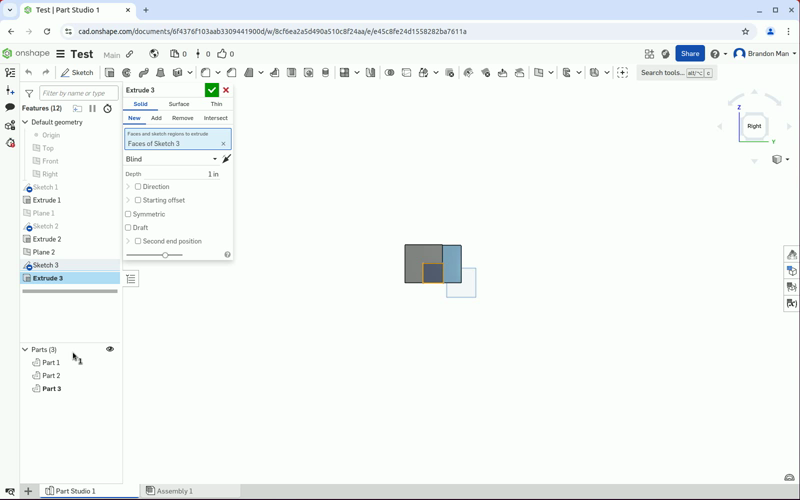
mouse_move(143, 106)
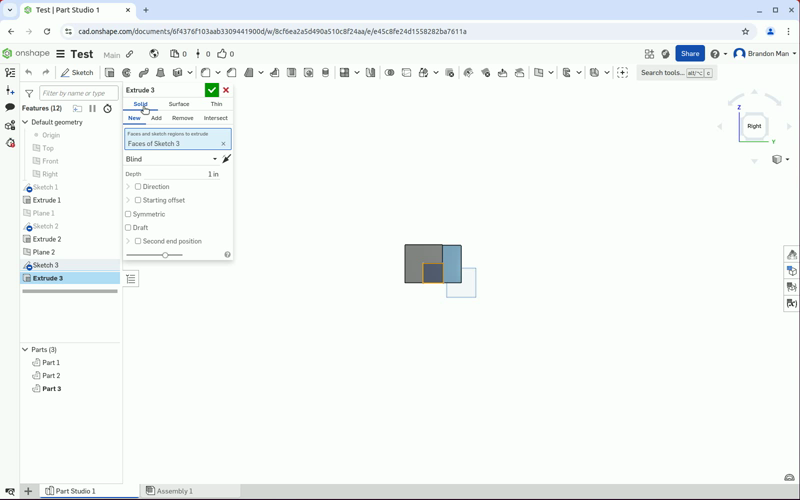
click(143, 106)
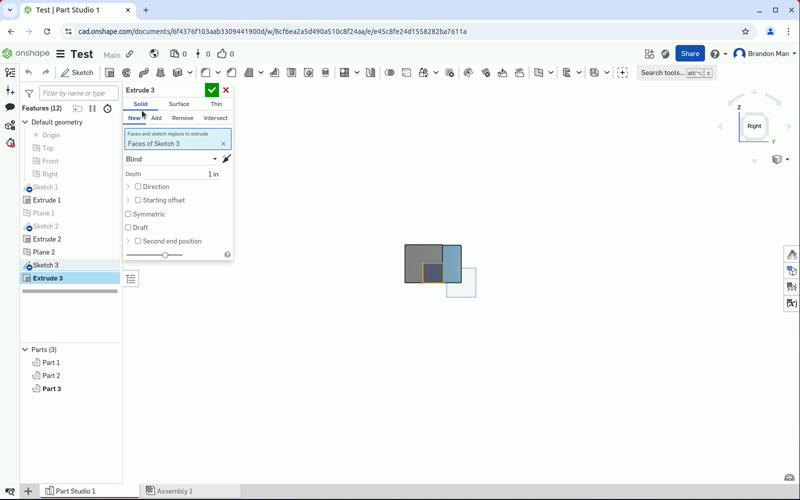
mouse_move(137, 120)
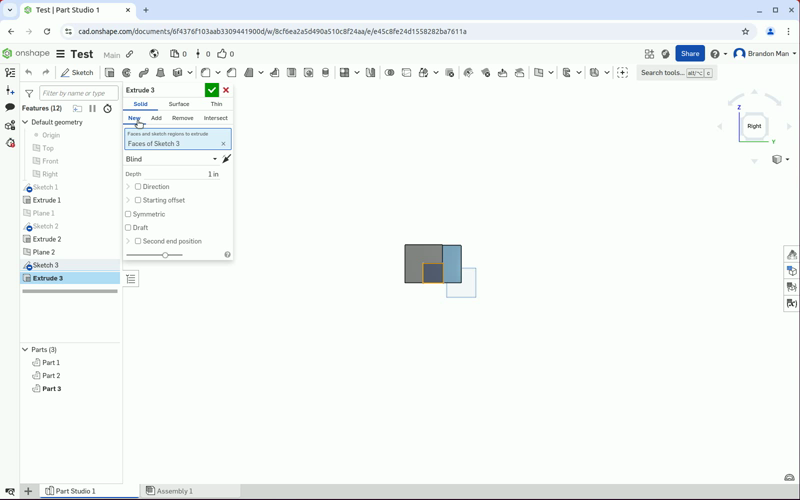
click(137, 120)
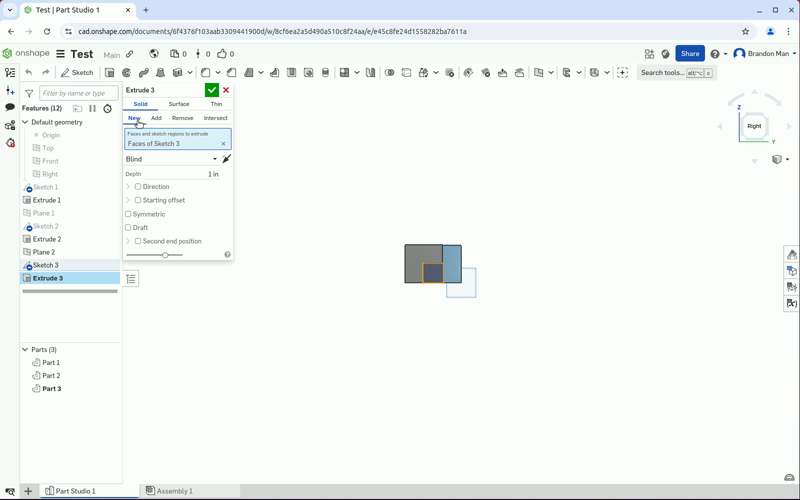
key(tab, 4)
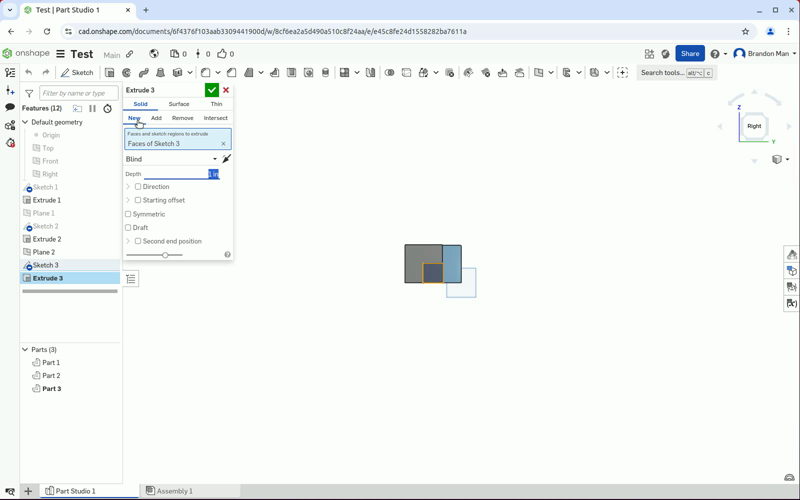
text(7.703)
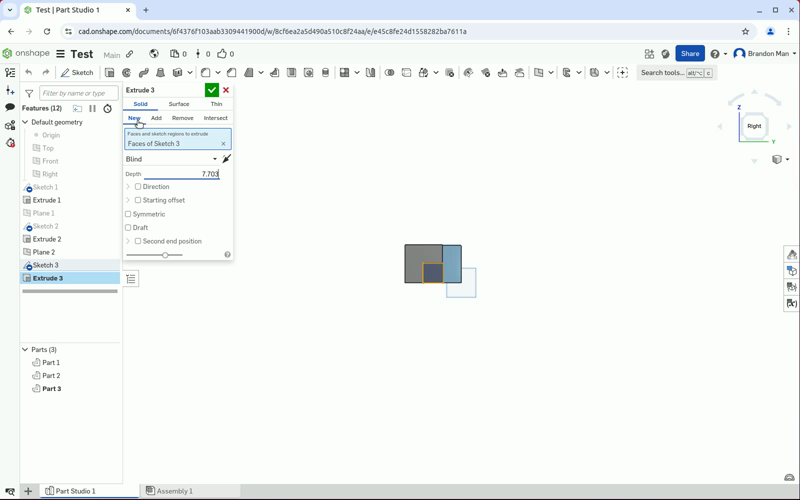
key(enter)
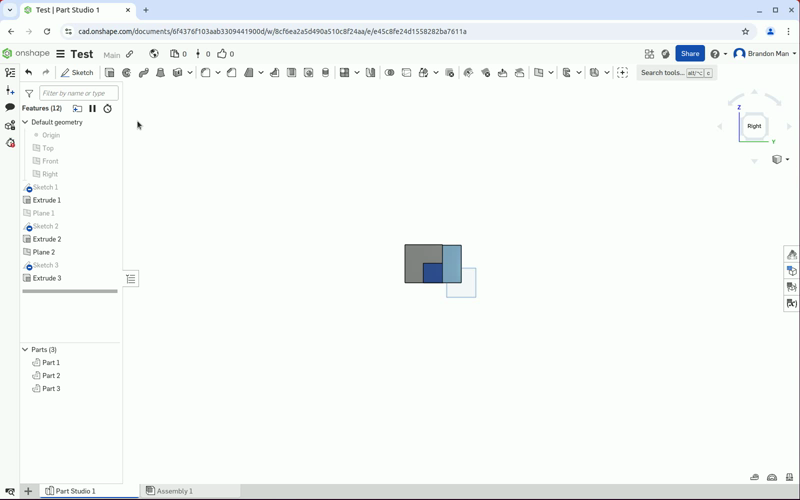
key(shift+h)
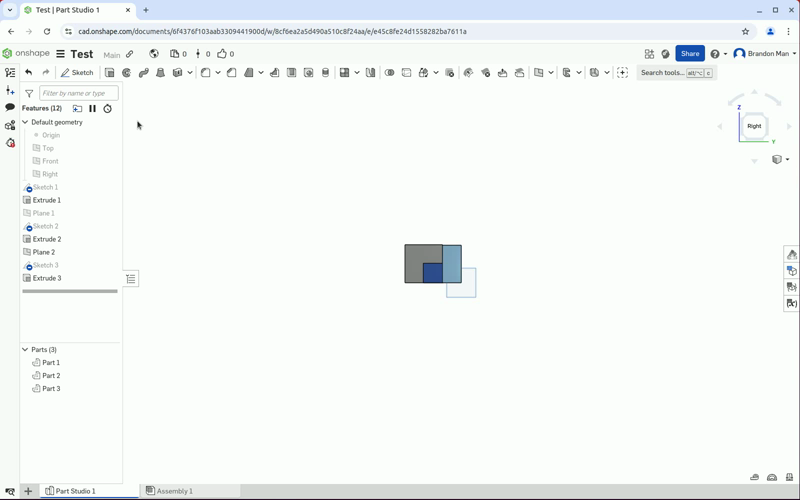
key(shift+h)
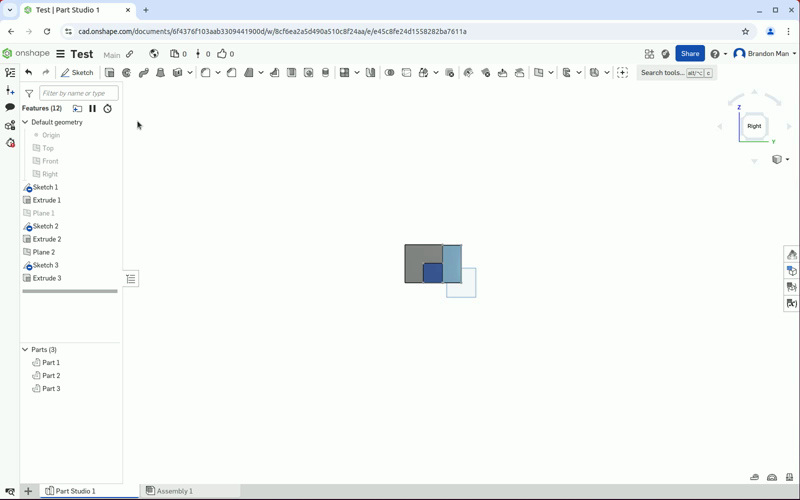
key(shift+7)
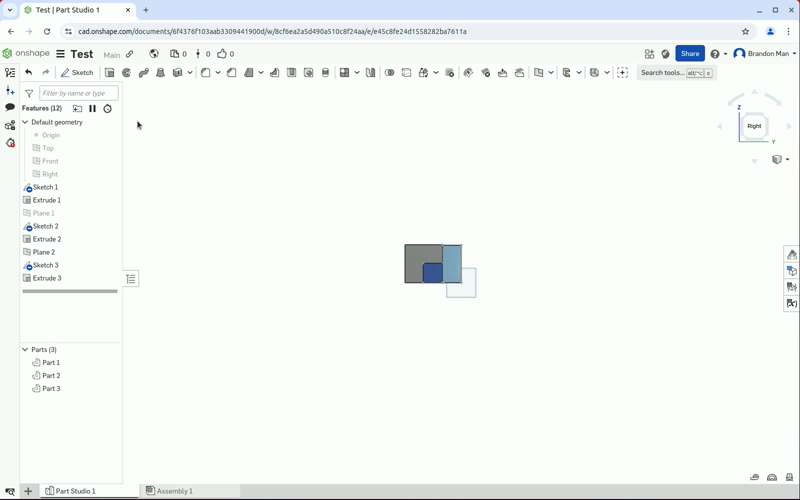
key(right, 2)
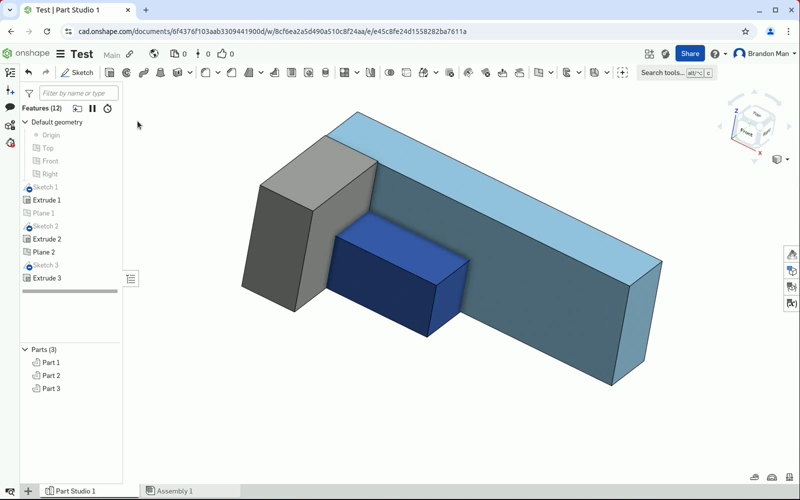
key(down, 2)
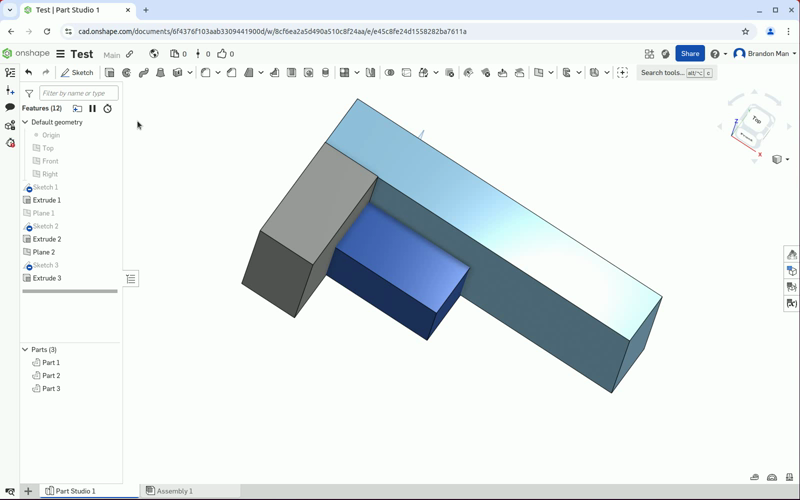
key(up, 2)
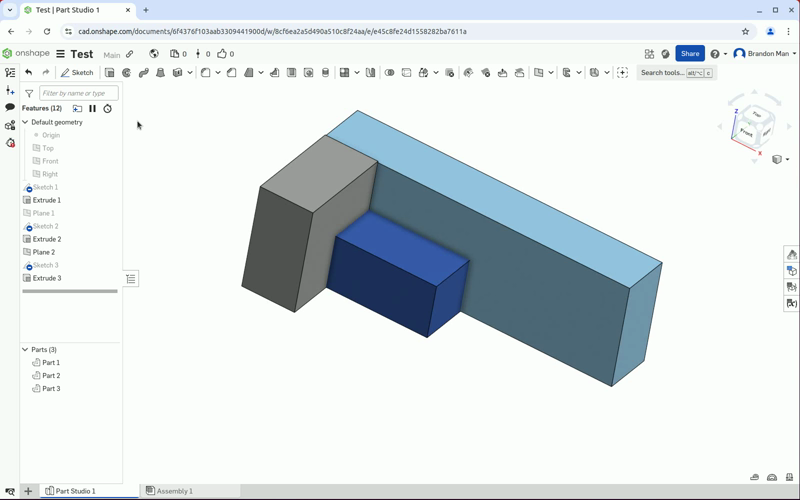
key(left, 2)
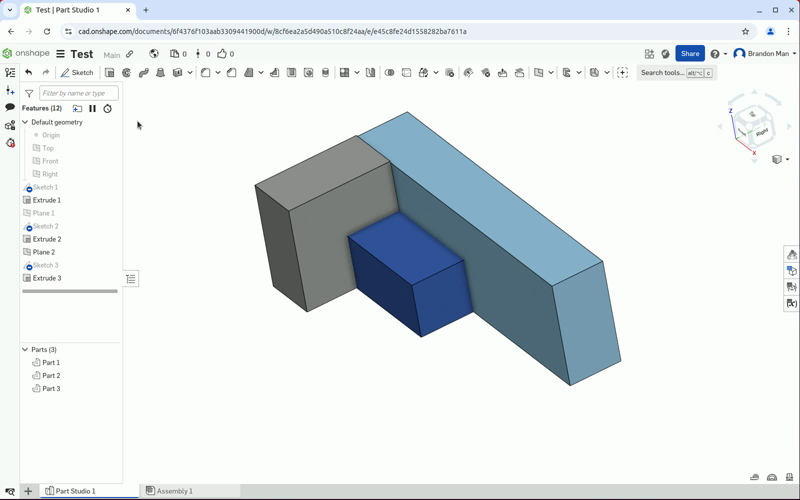
mouse_move(73, 189)
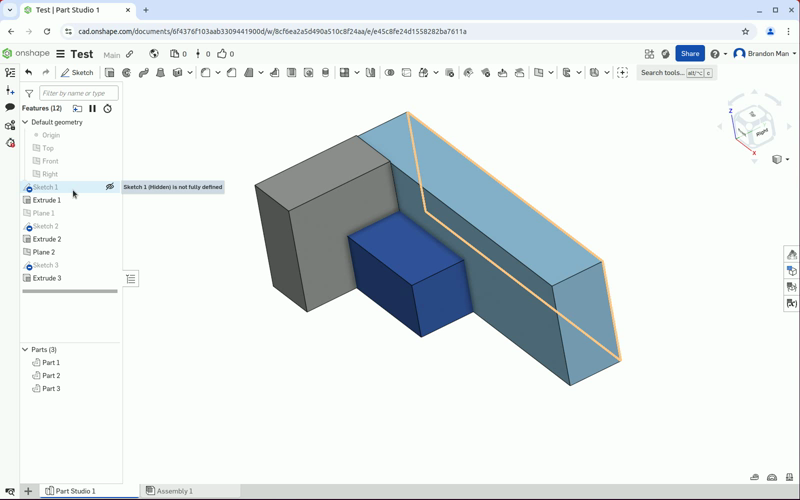
click(73, 189)